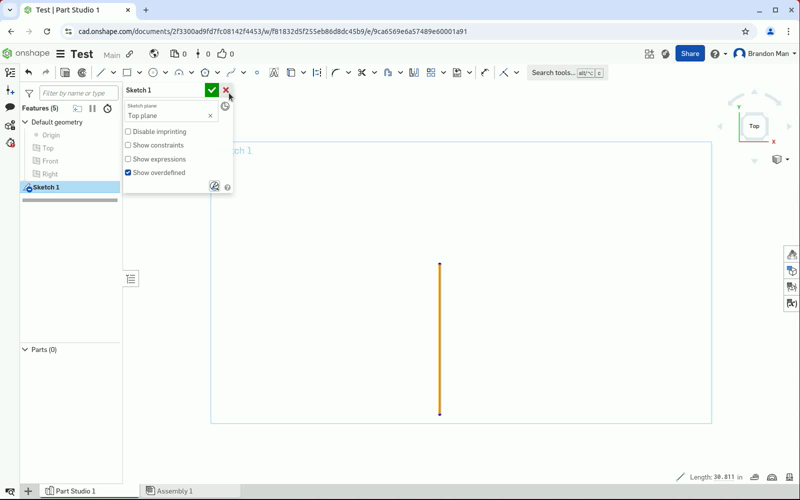
key(shift+h)
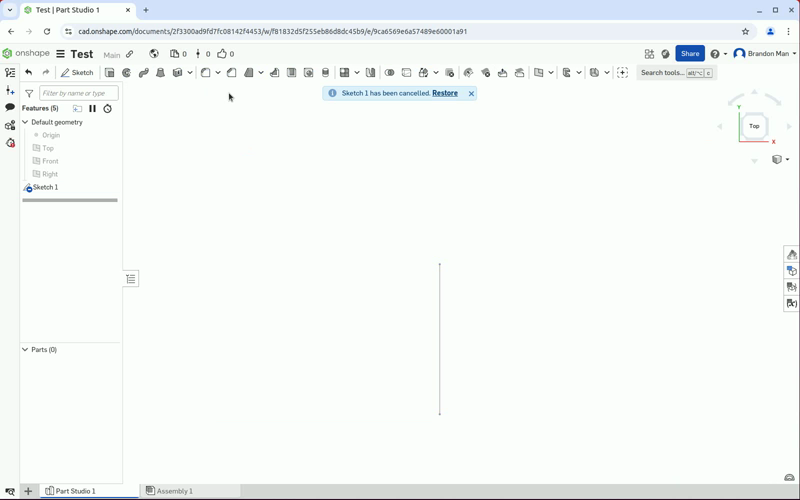
key(shift+s)
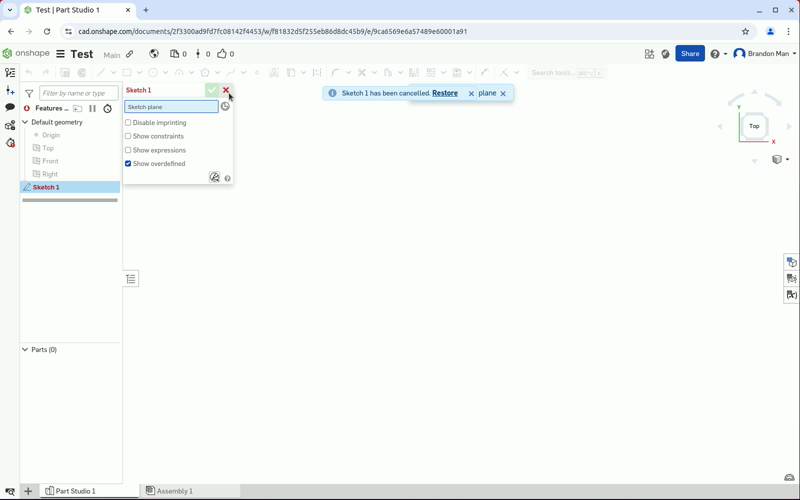
mouse_move(73, 150)
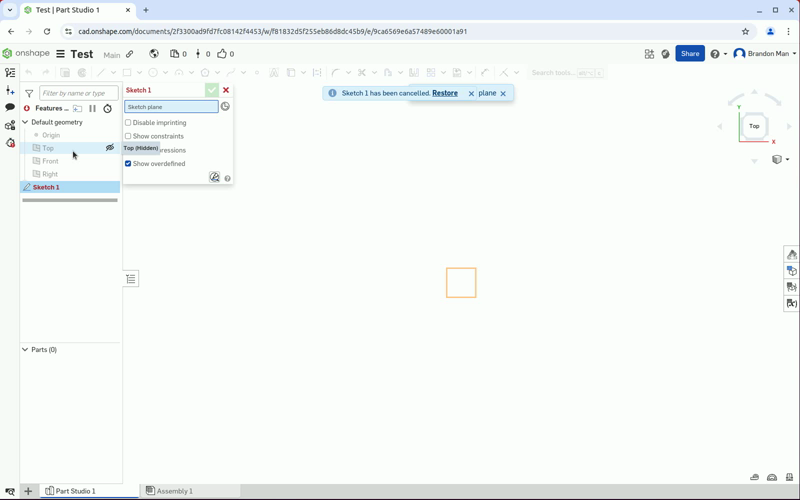
click(73, 150)
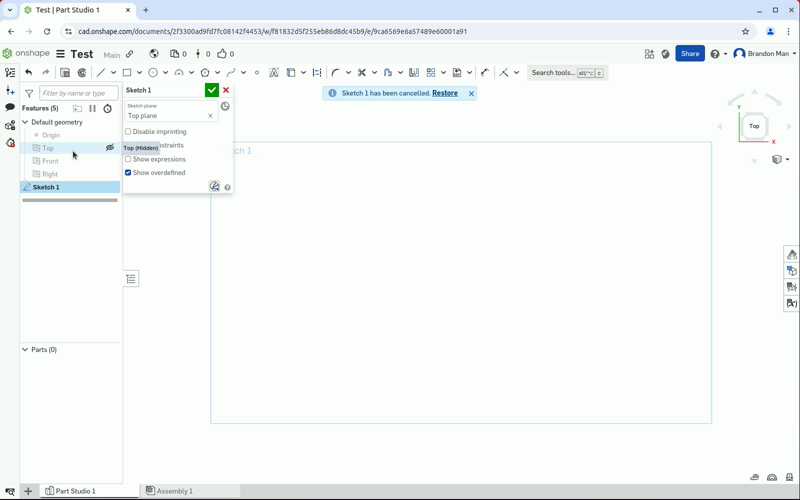
mouse_move(73, 352)
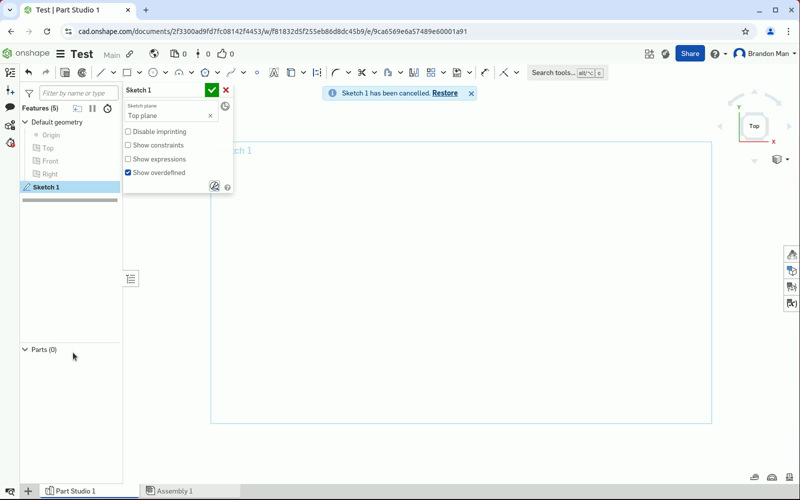
key(y)
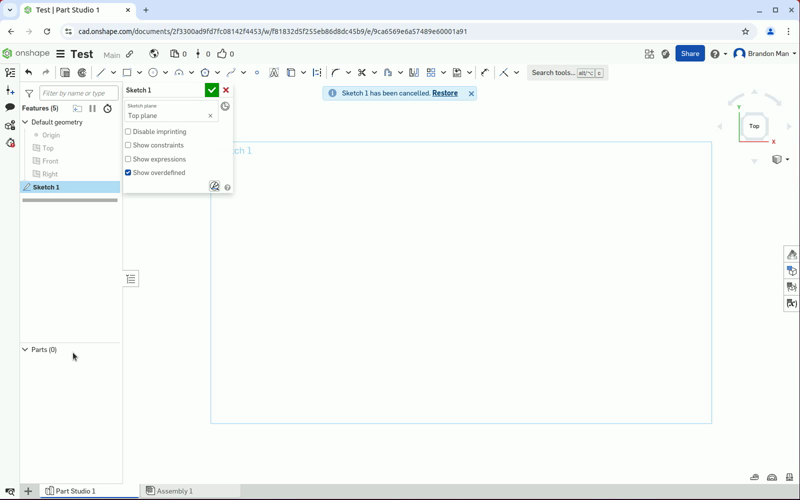
key(l)
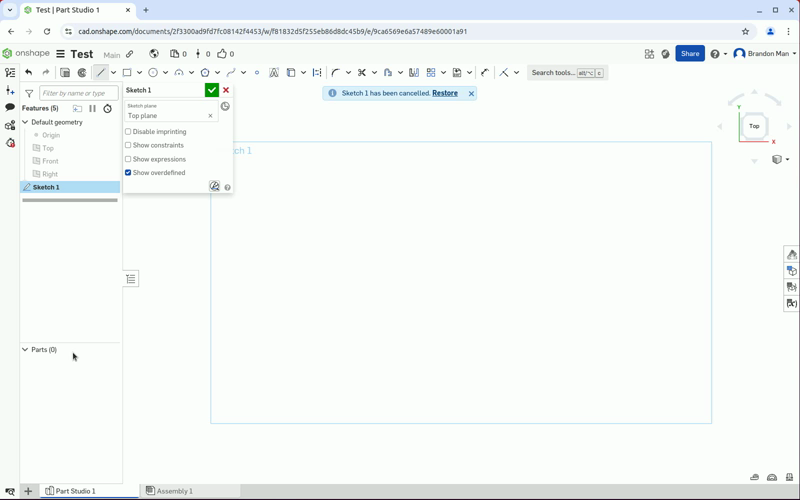
key_down(shift)
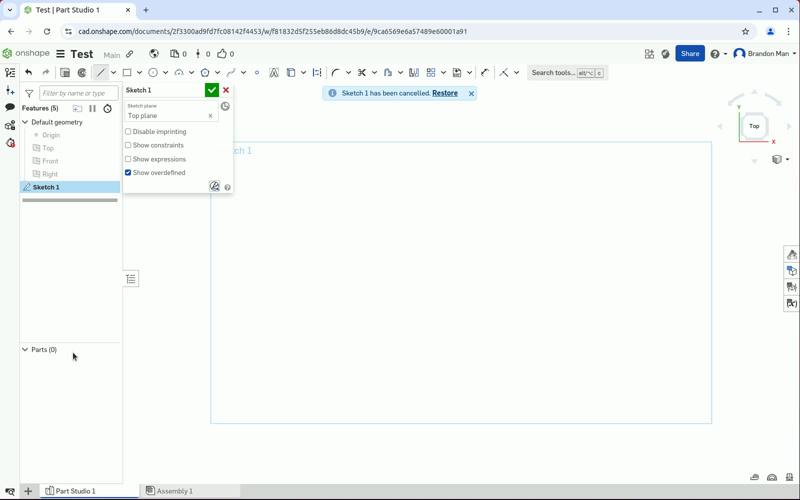
mouse_move(460, 339)
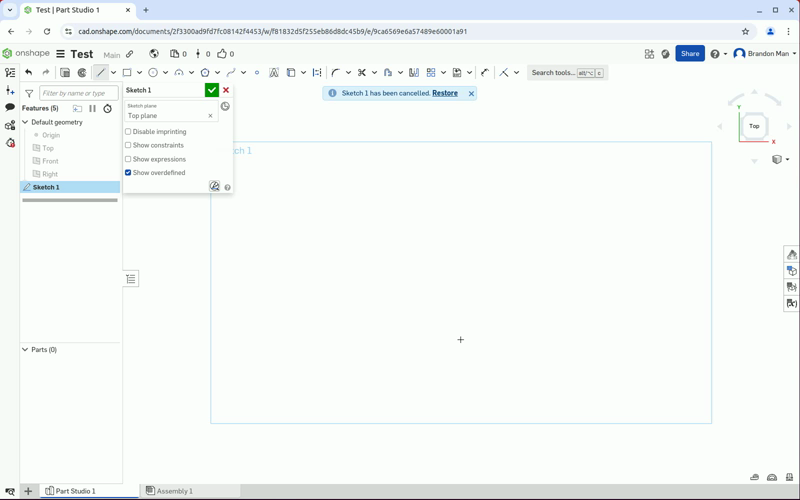
click(460, 339)
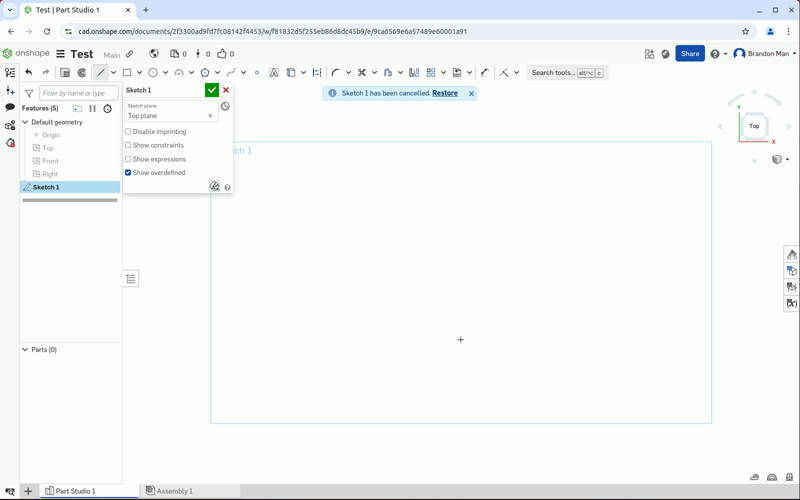
key_up(shift)
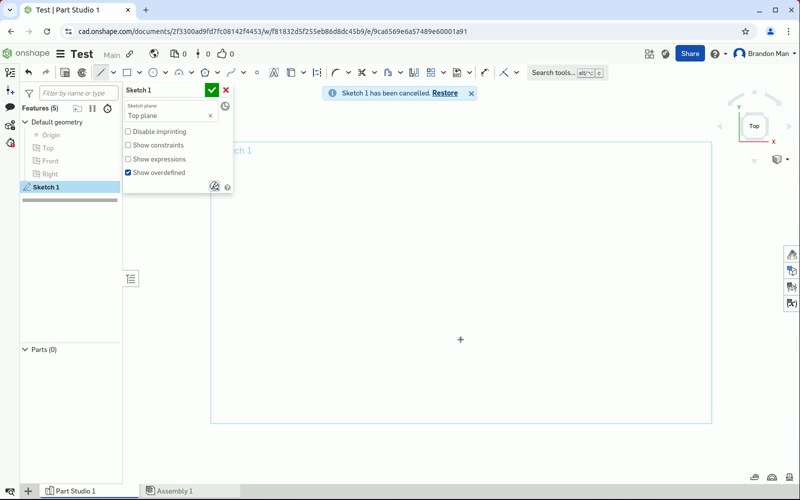
key_down(shift)
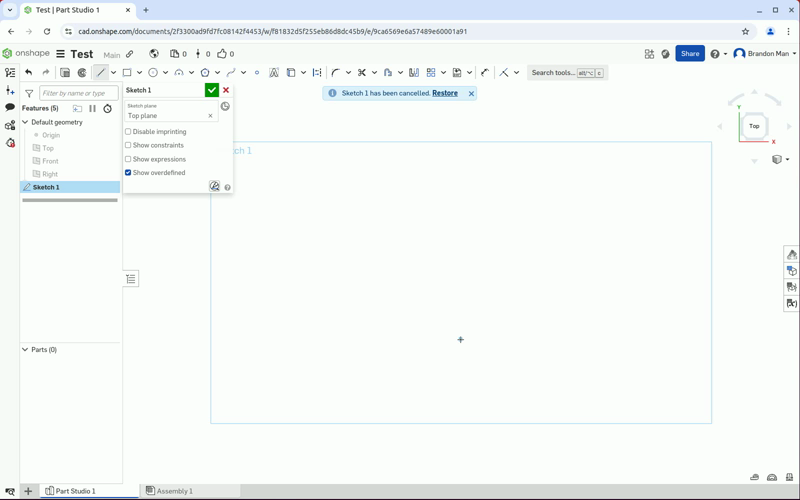
mouse_move(490, 339)
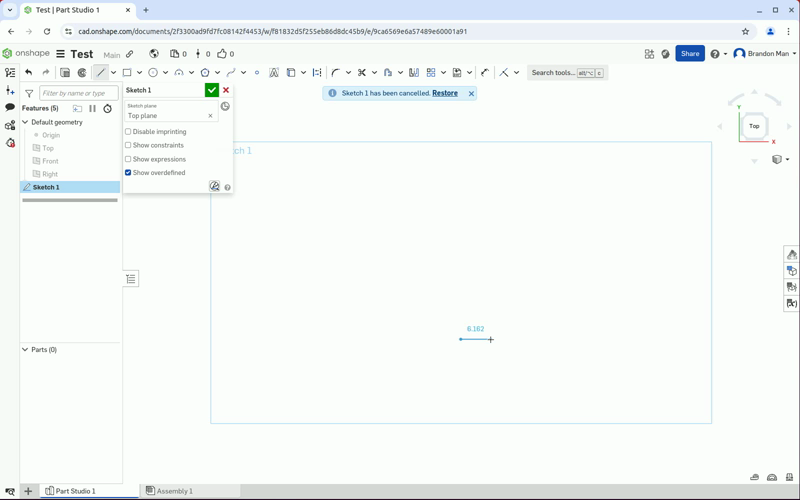
mouse_move(498, 358)
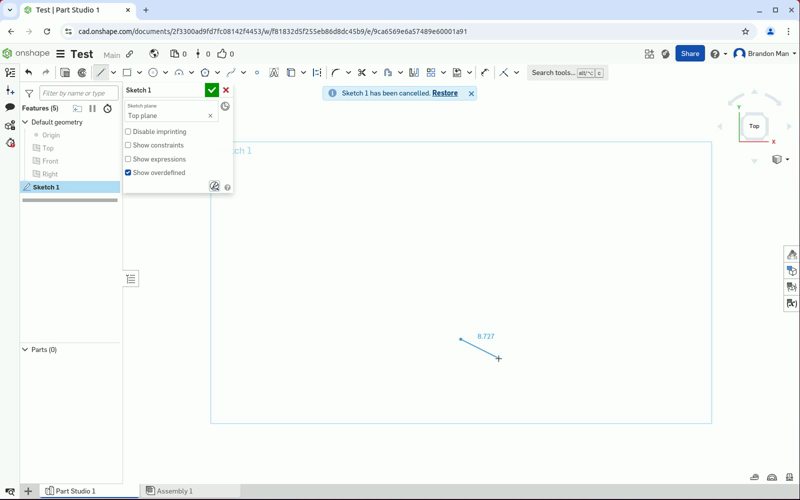
click(498, 358)
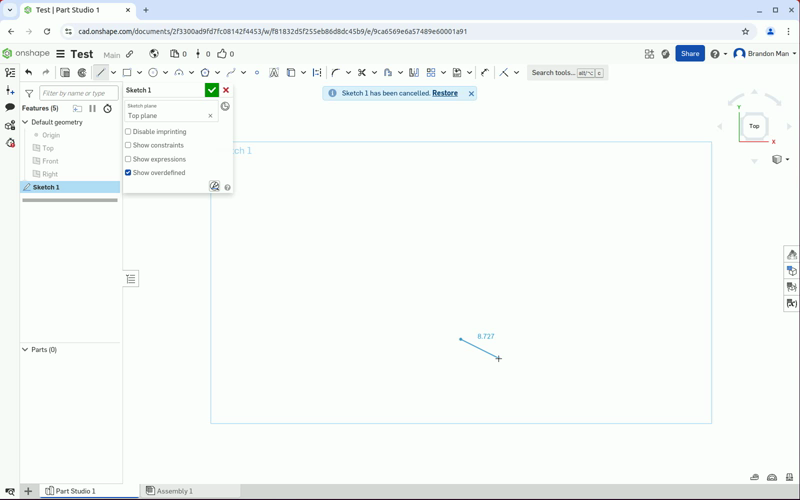
key_up(shift)
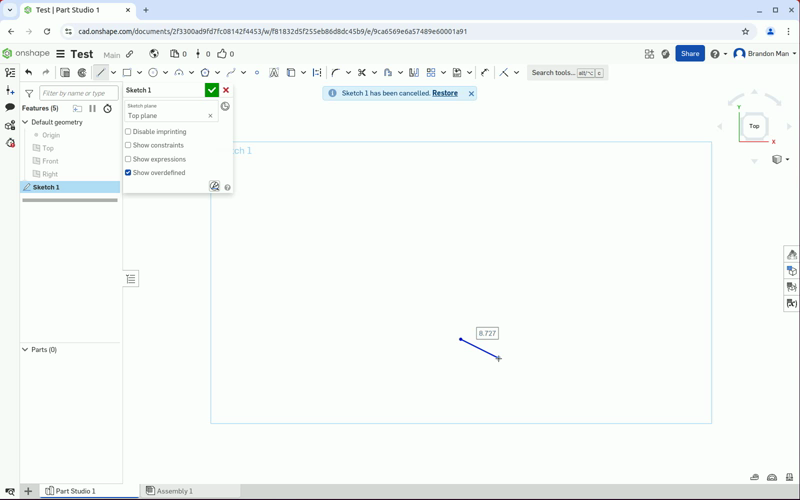
key_down(shift)
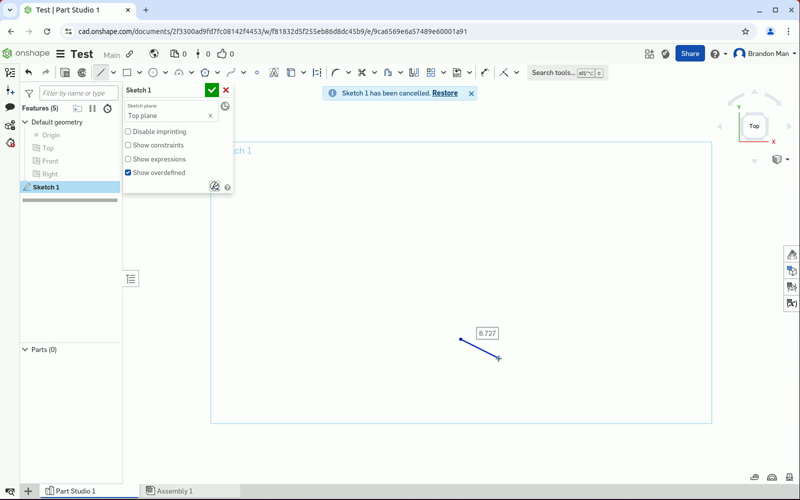
mouse_move(528, 358)
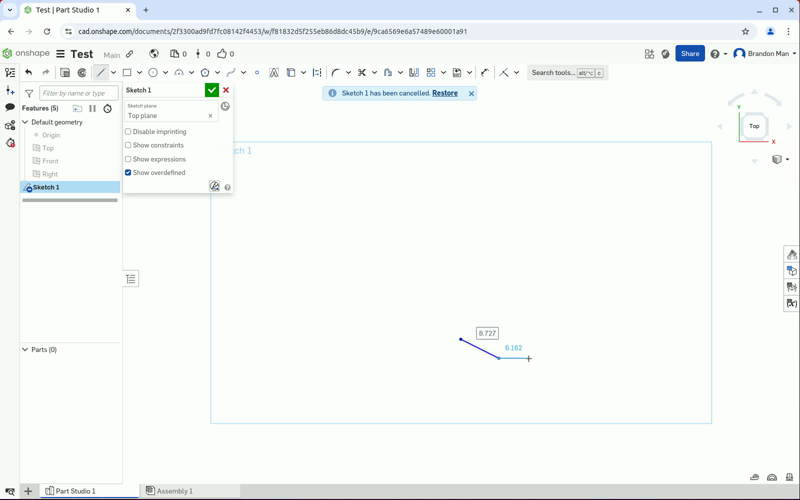
mouse_move(535, 358)
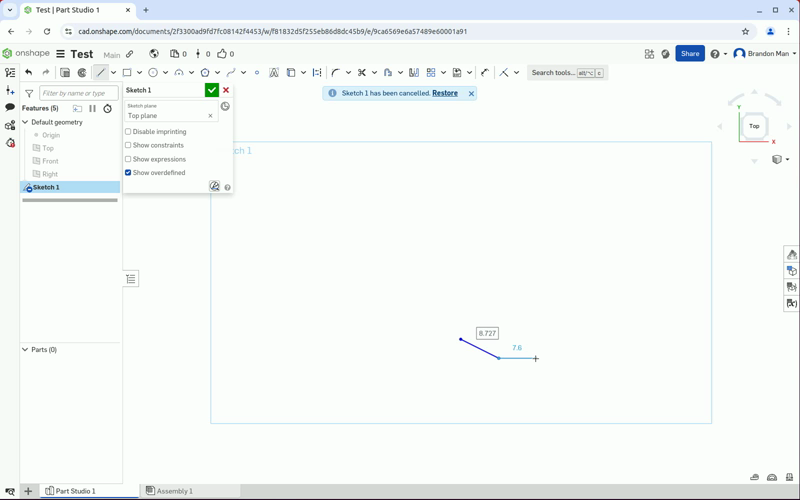
click(535, 358)
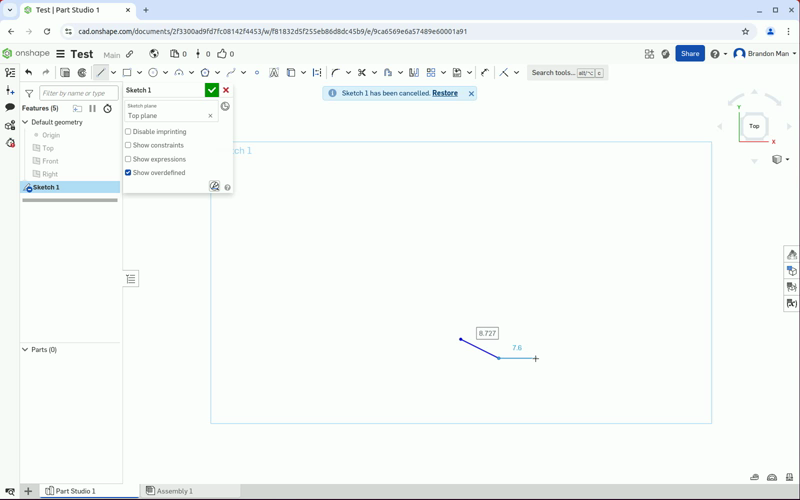
key_up(shift)
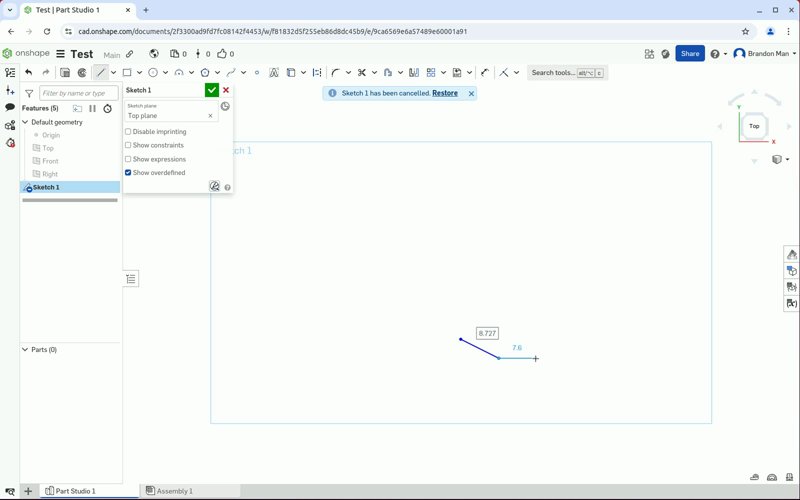
key_down(shift)
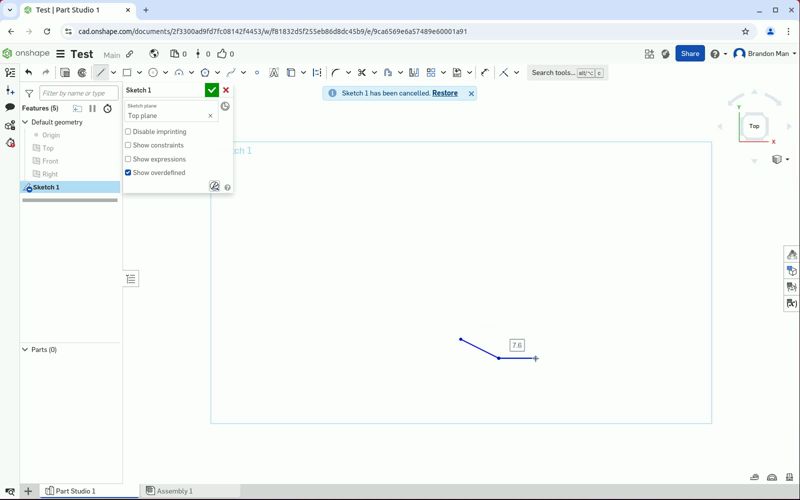
mouse_move(565, 358)
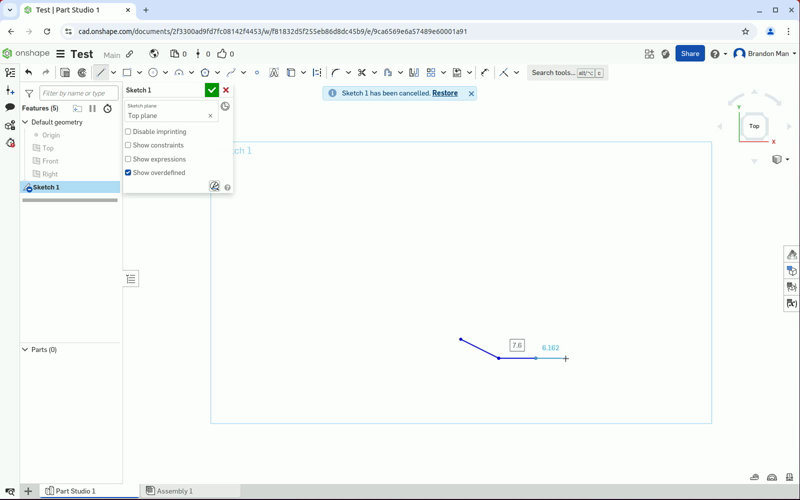
mouse_move(573, 339)
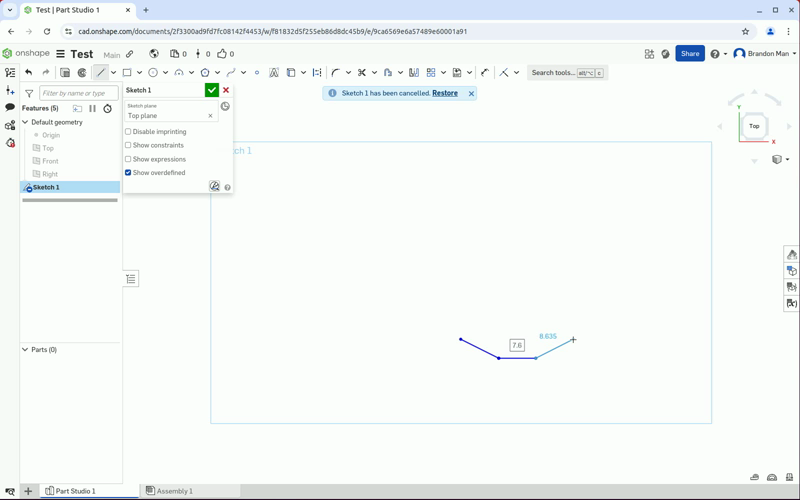
click(573, 339)
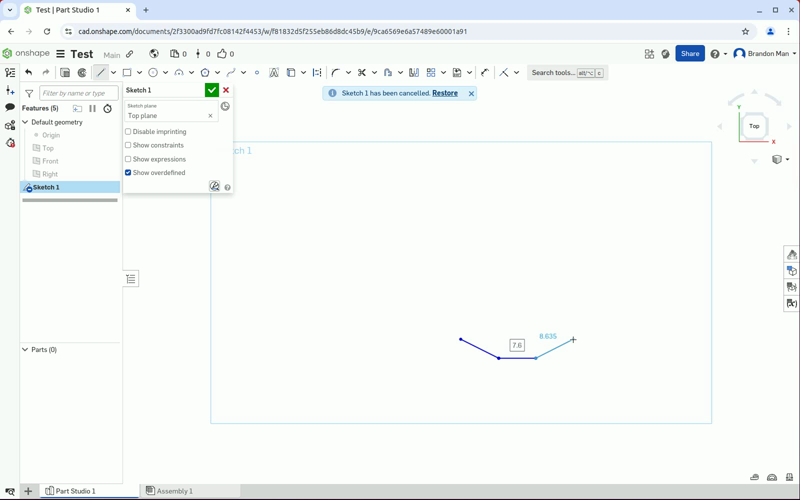
key_up(shift)
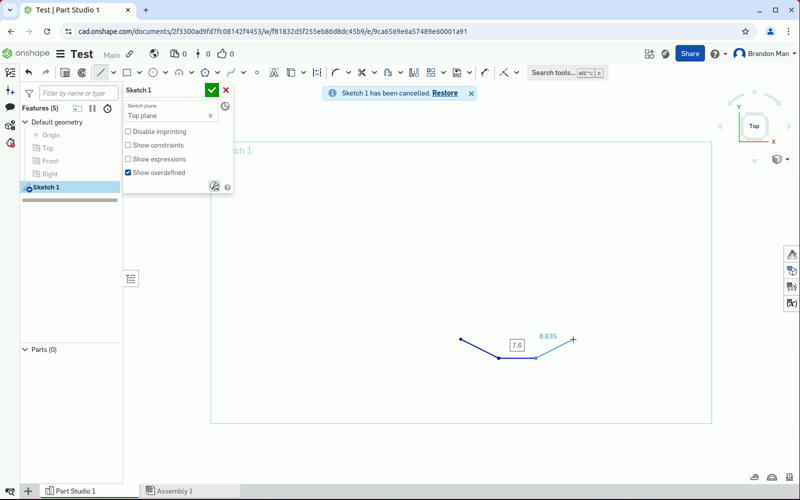
key_down(shift)
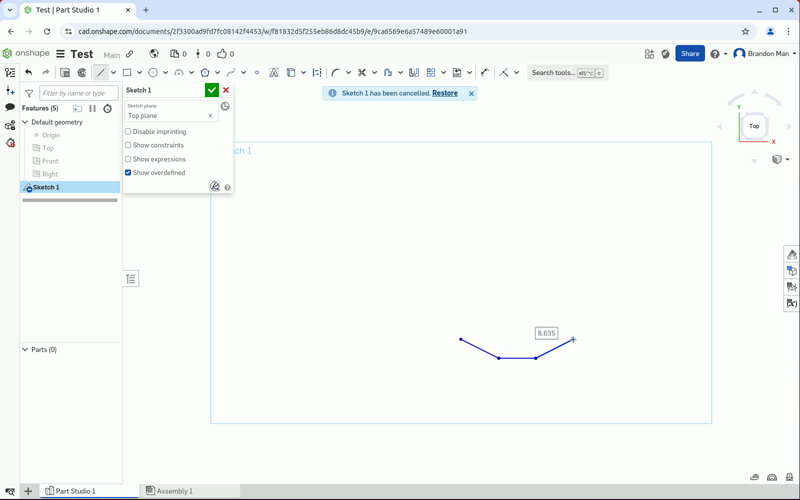
mouse_move(460, 339)
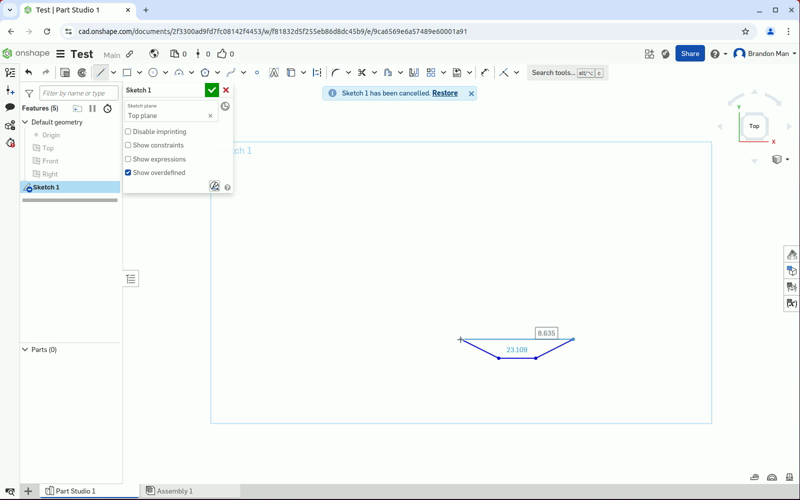
key_up(shift)
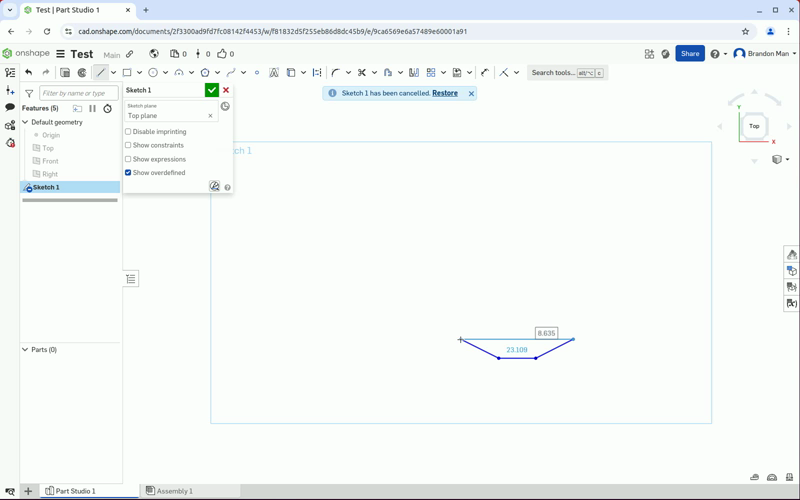
click(460, 339)
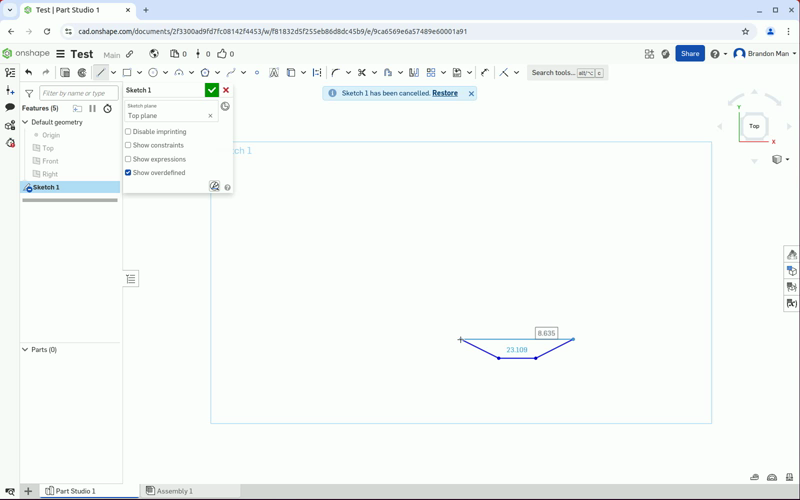
key(esc)
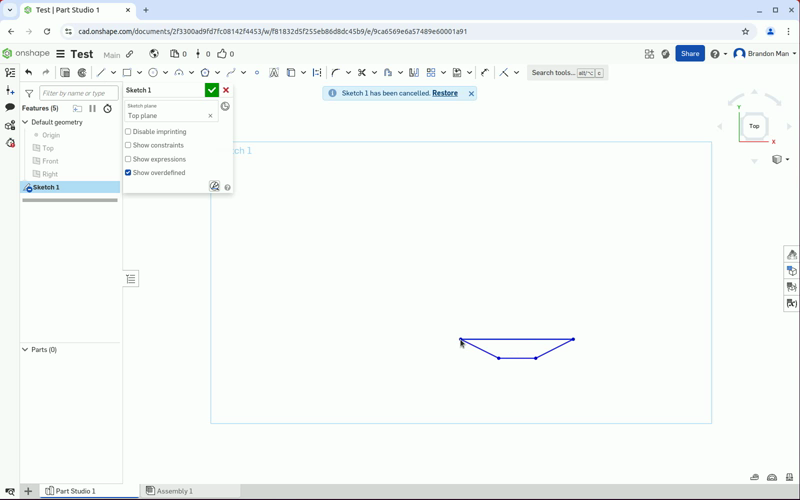
mouse_move(533, 346)
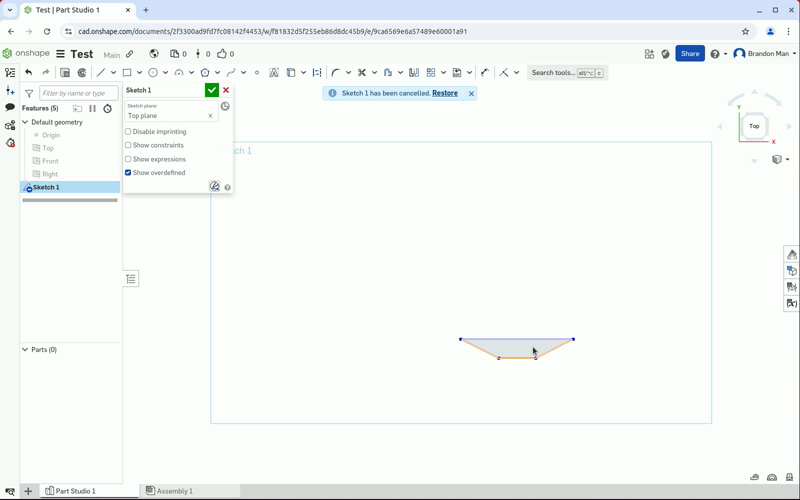
scroll(6)
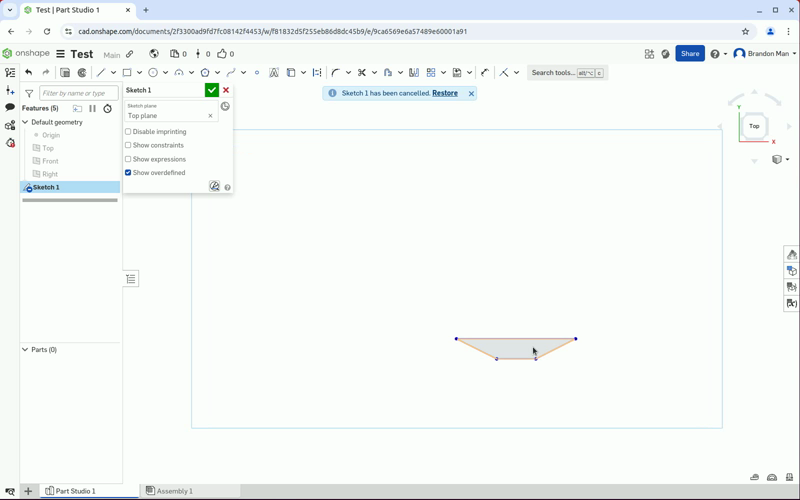
scroll(6)
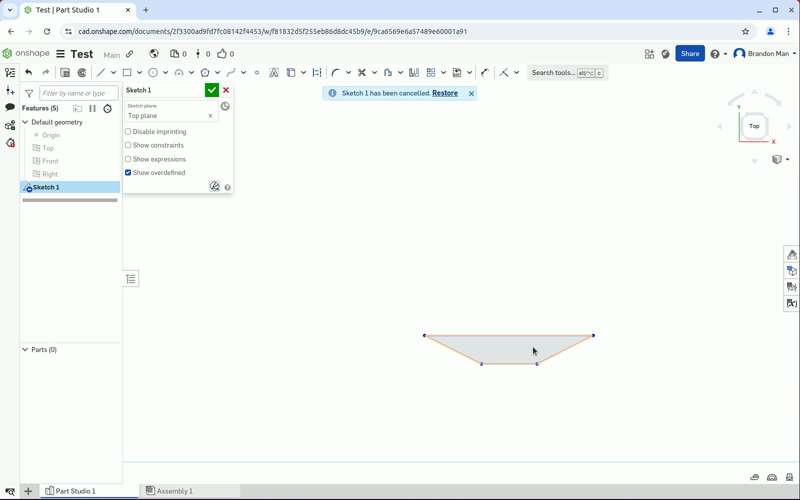
scroll(6)
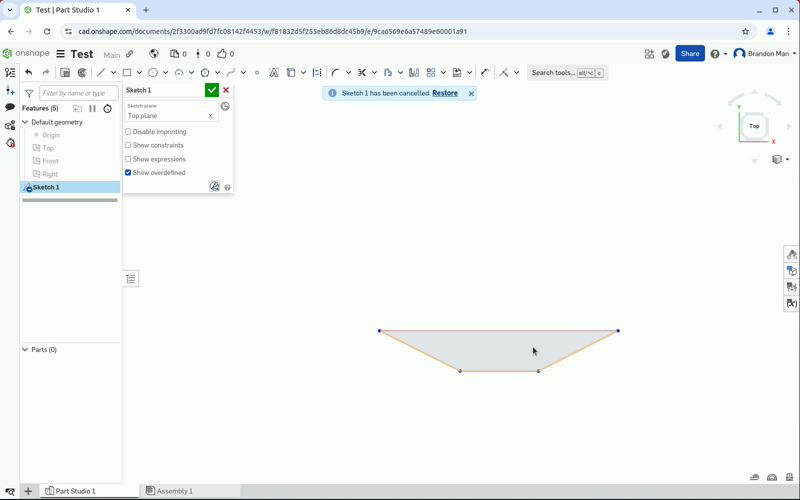
scroll(6)
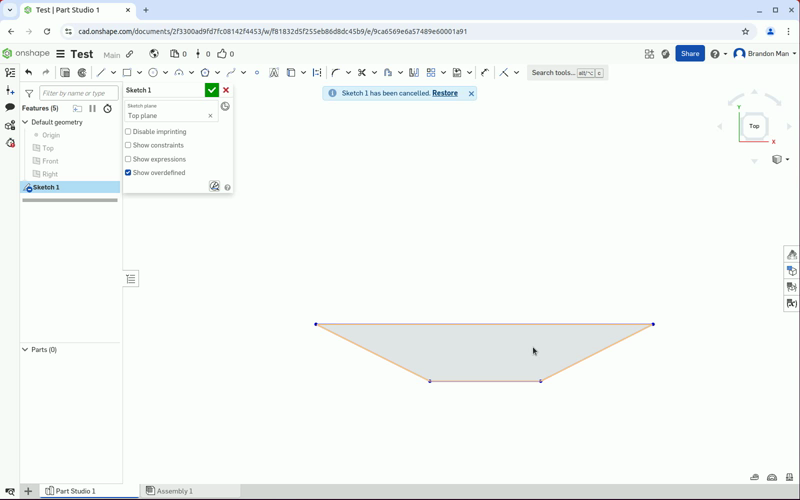
scroll(6)
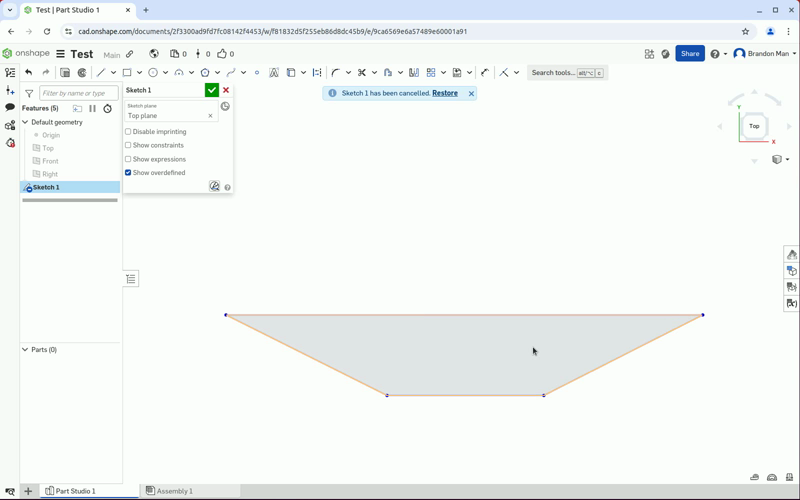
scroll(6)
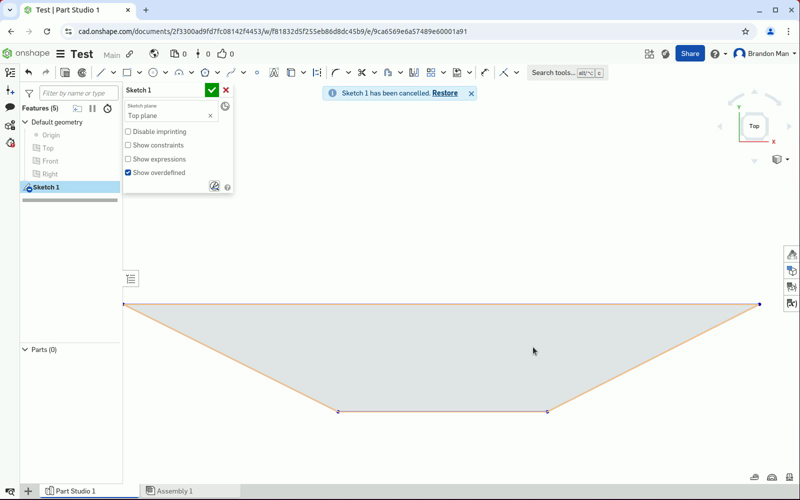
scroll(6)
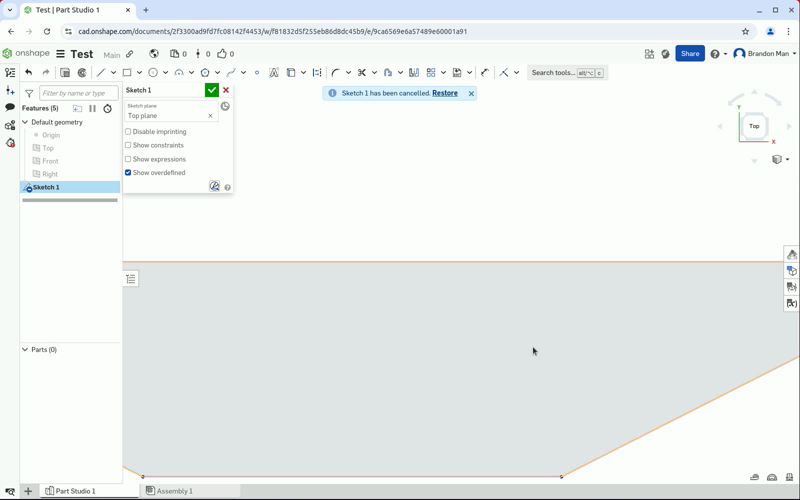
click(533, 346)
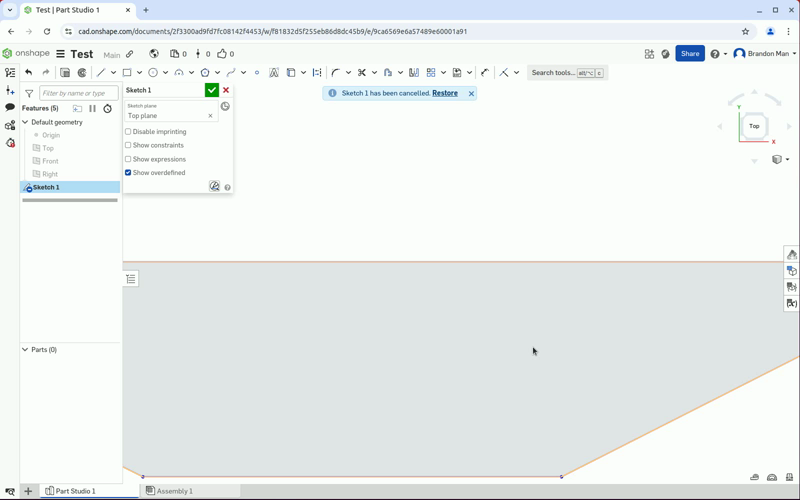
scroll(-6)
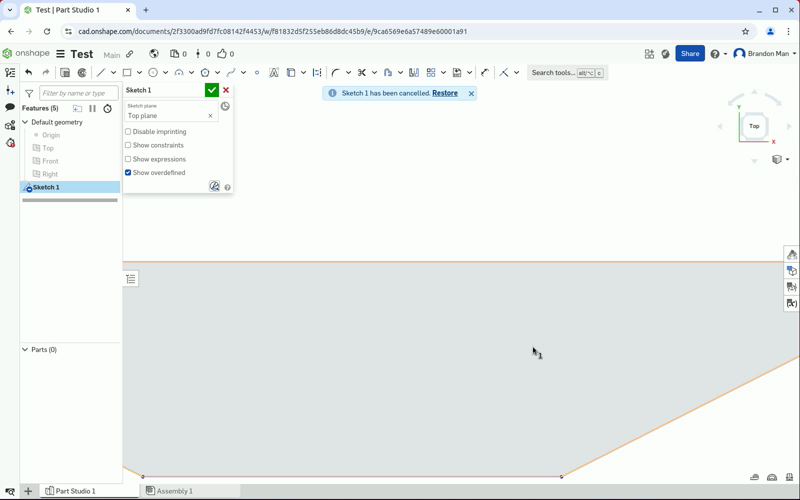
scroll(-6)
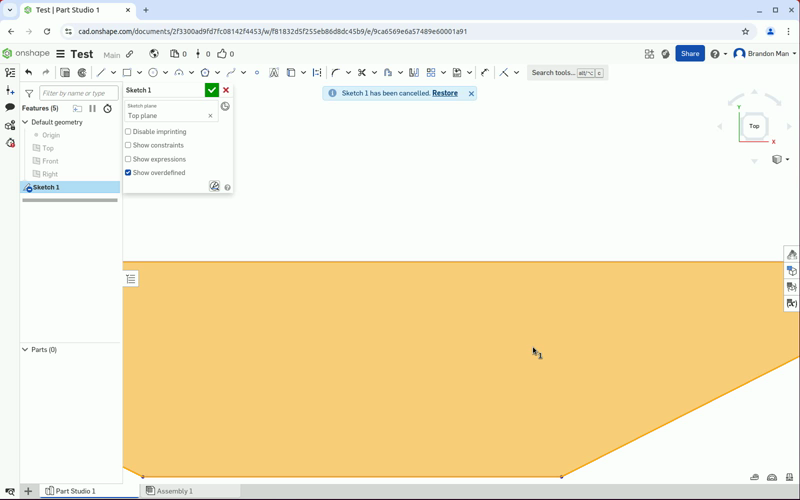
scroll(-6)
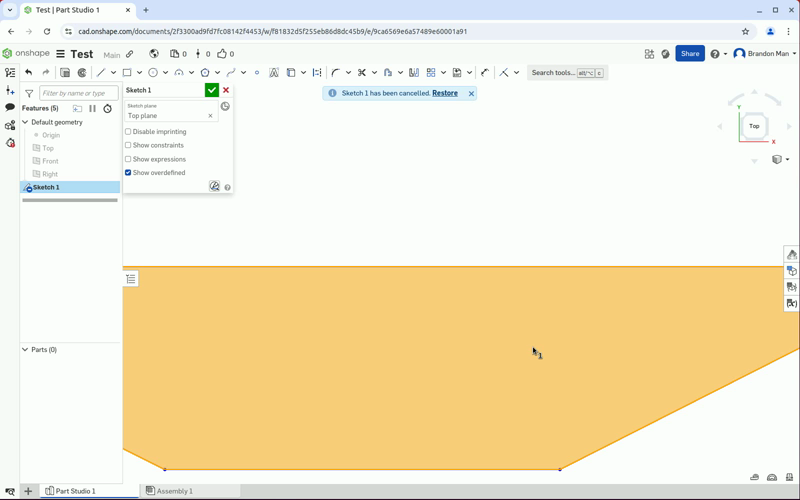
scroll(-6)
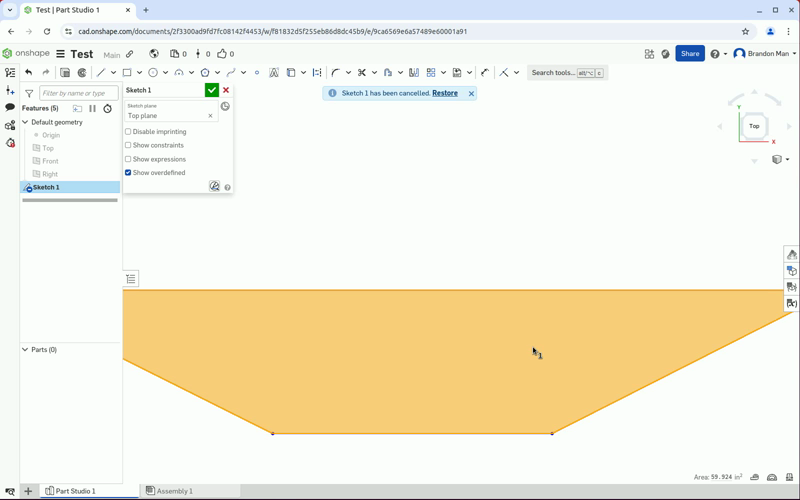
scroll(-6)
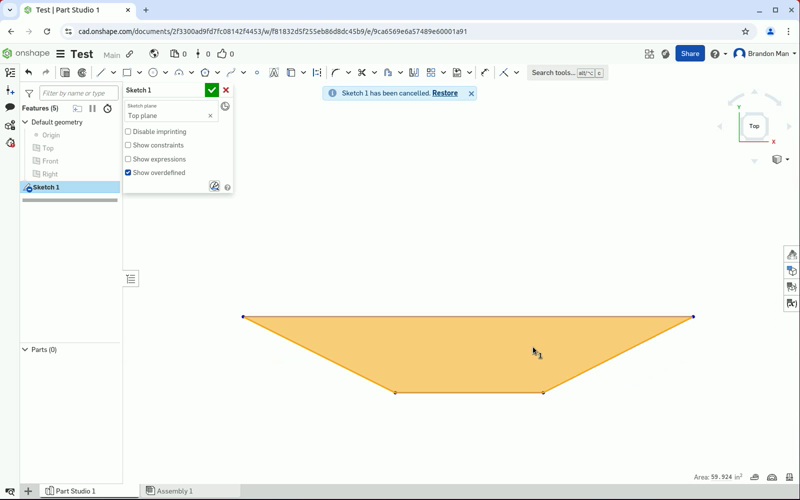
scroll(-6)
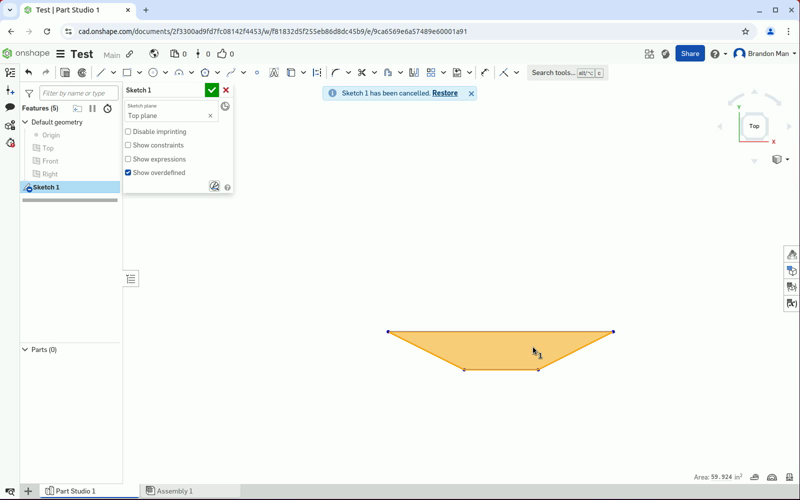
scroll(-6)
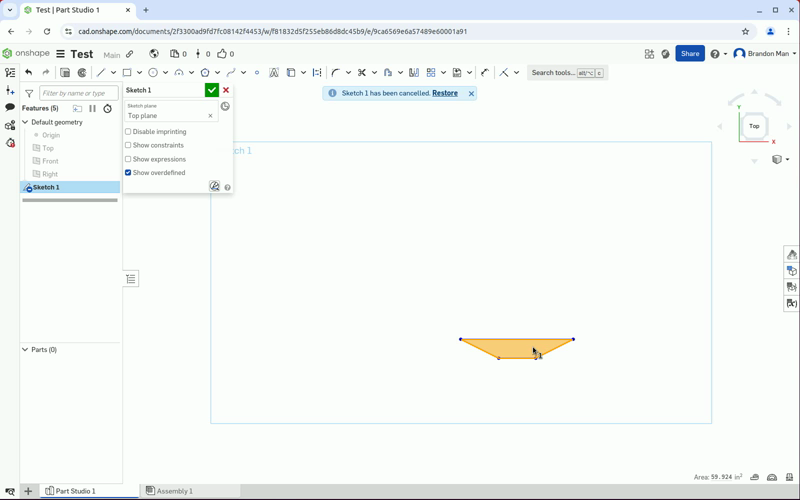
mouse_move(73, 352)
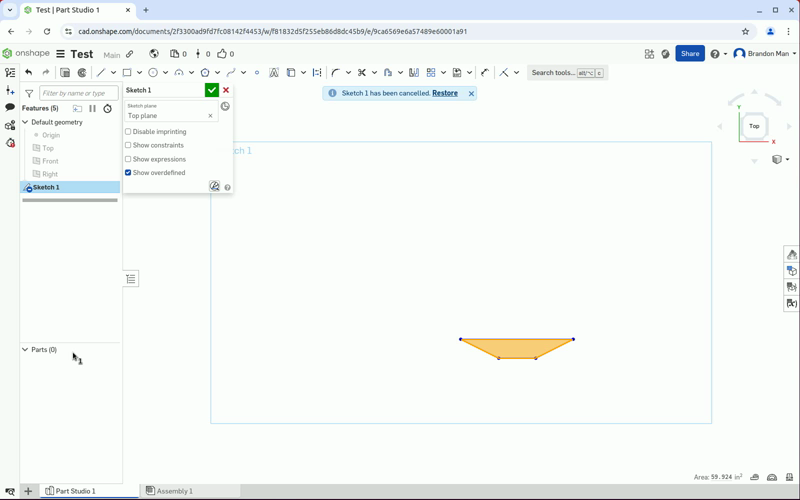
key(shift+y)
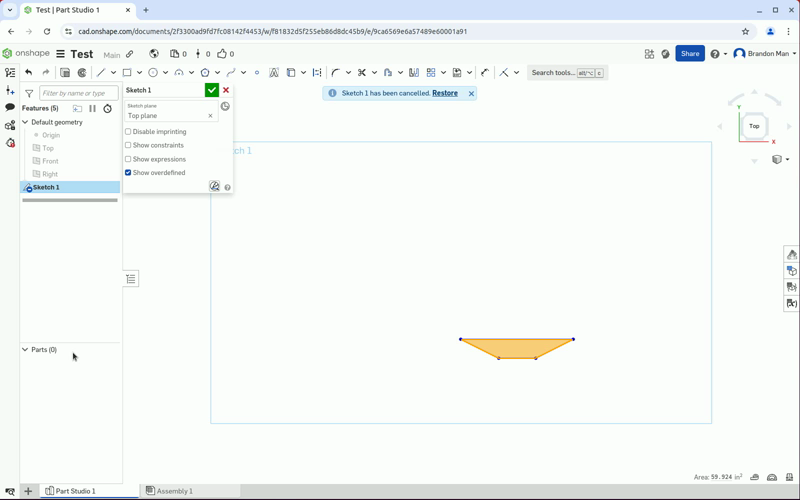
key(shift+e)
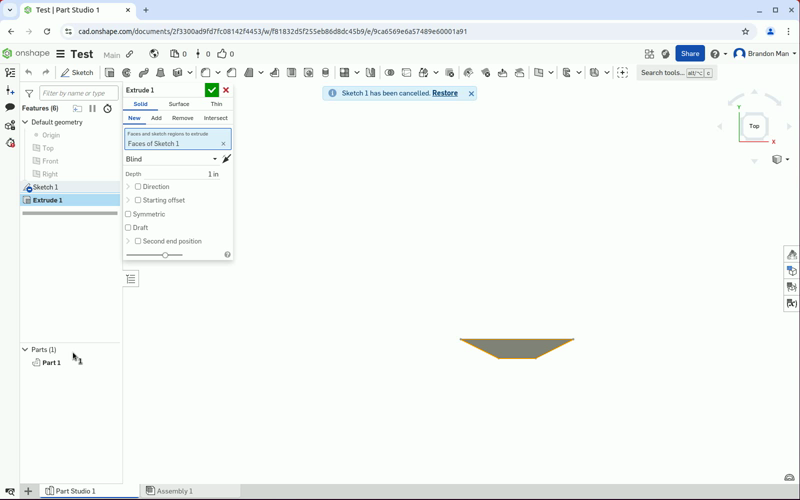
mouse_move(143, 106)
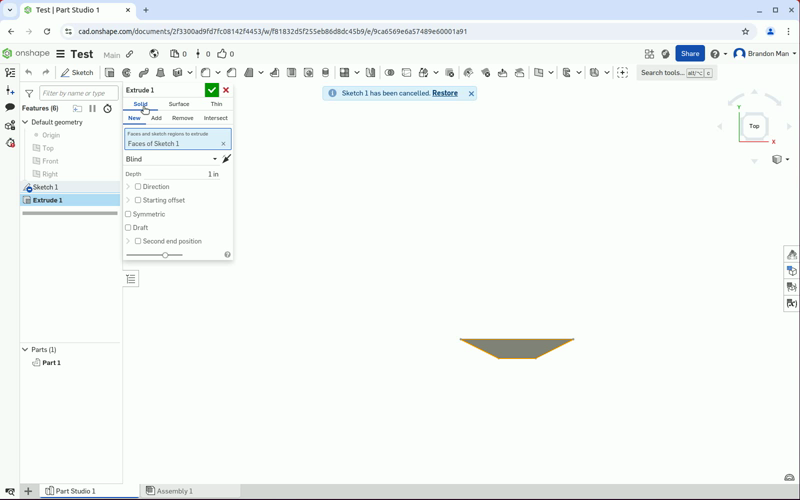
click(143, 106)
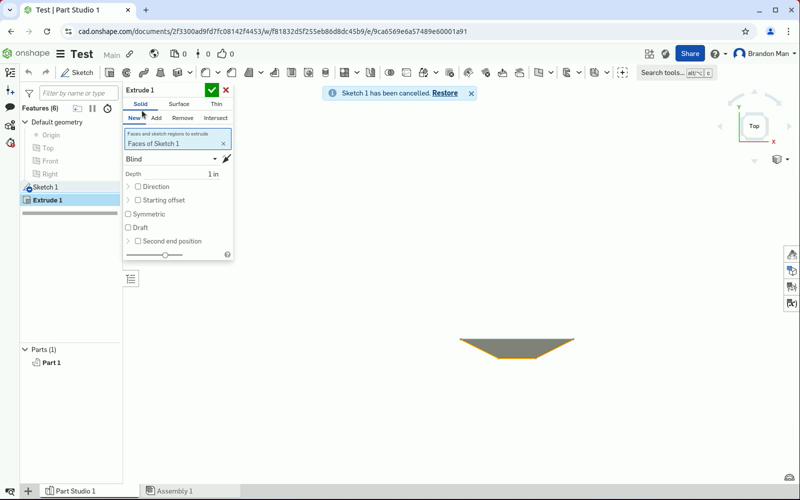
mouse_move(137, 120)
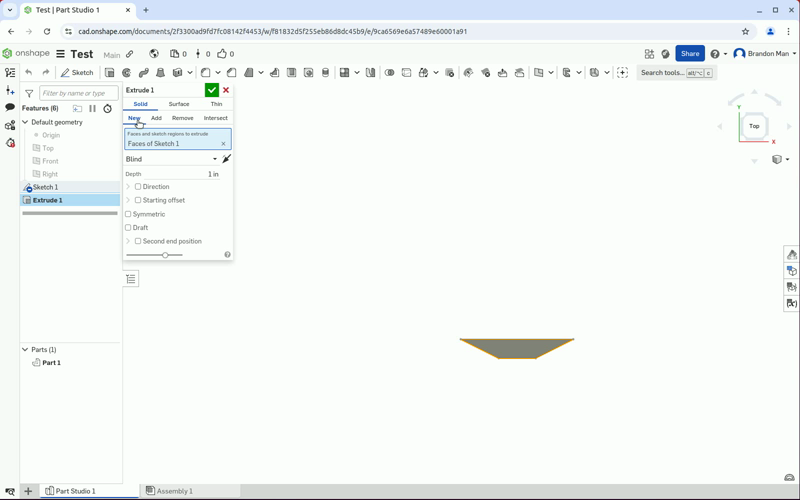
click(137, 120)
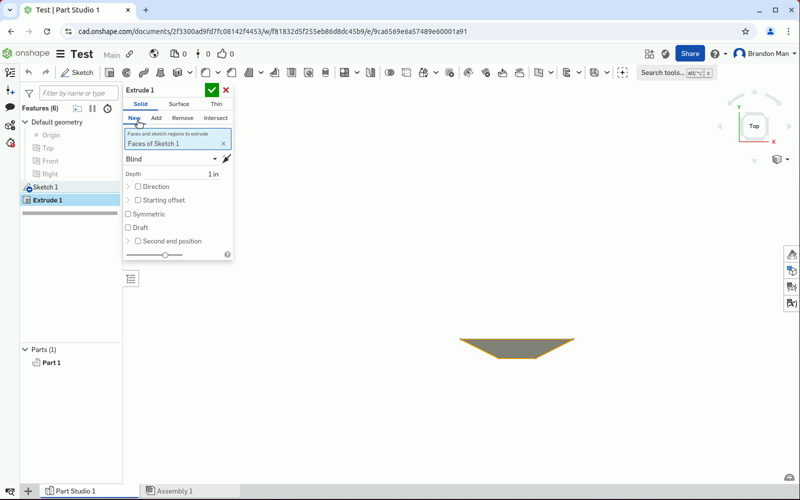
key(tab, 4)
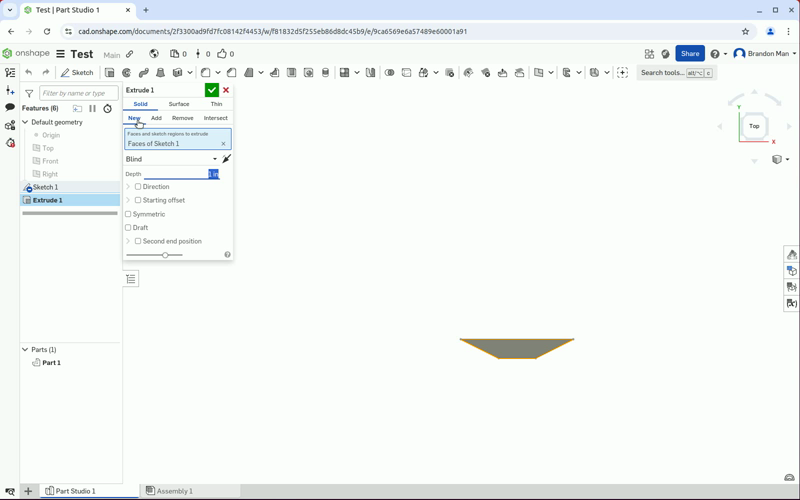
text(7.703)
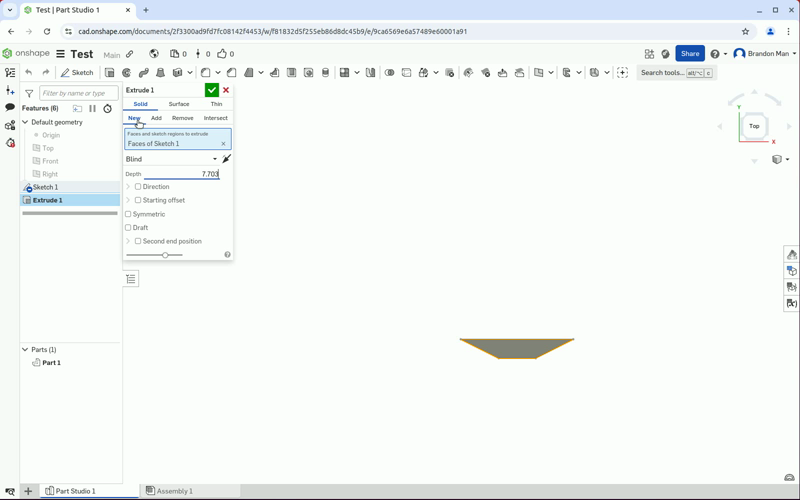
key(enter)
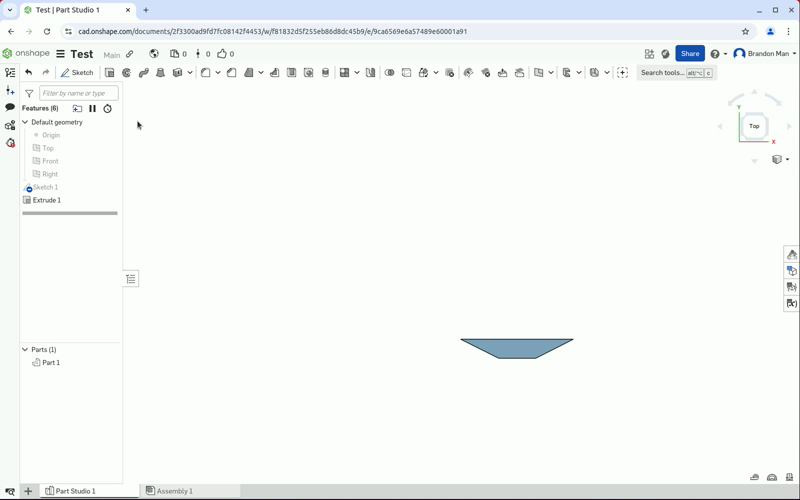
key(shift+h)
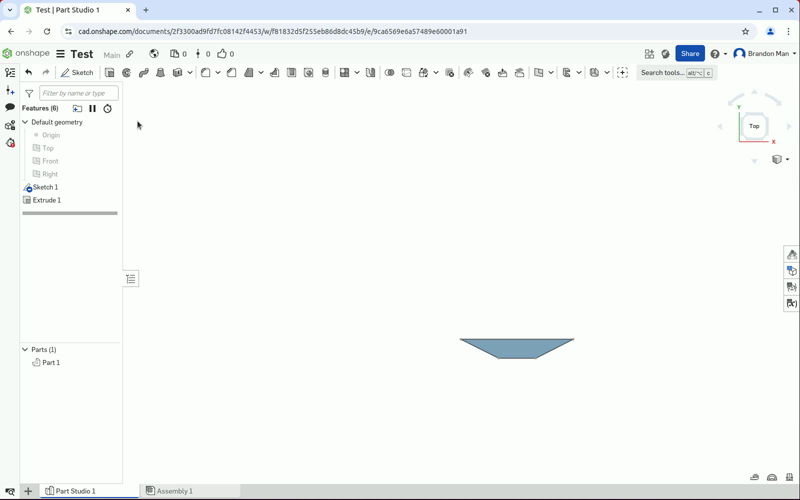
key(shift+h)
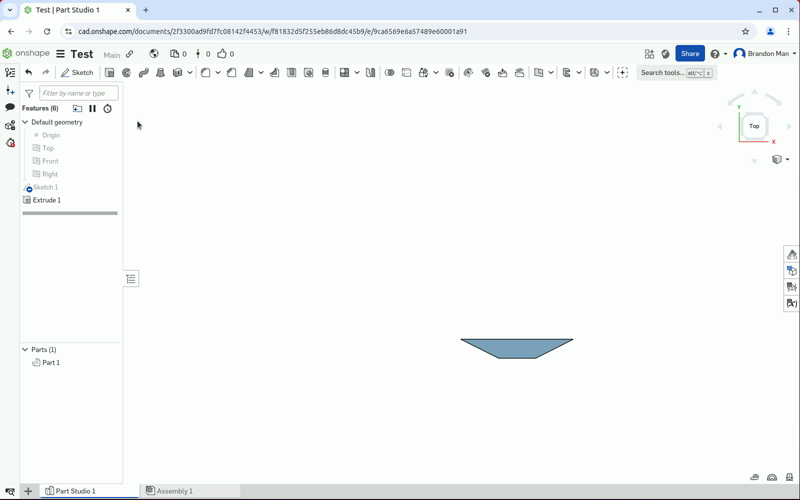
mouse_move(73, 189)
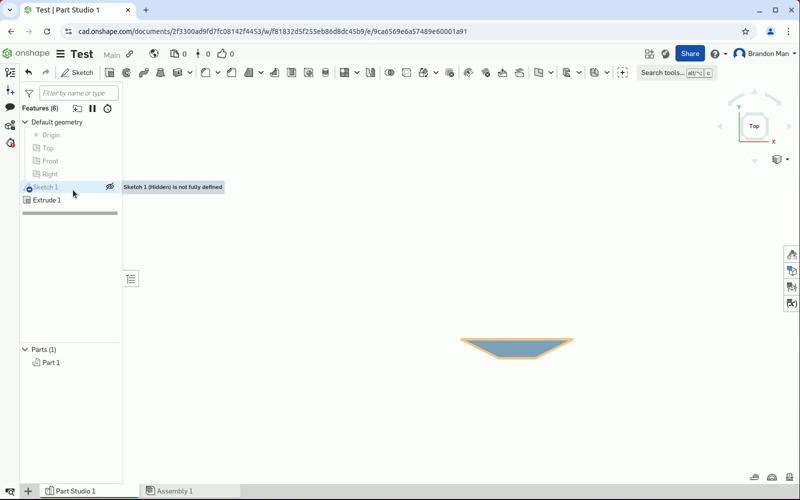
click(73, 189)
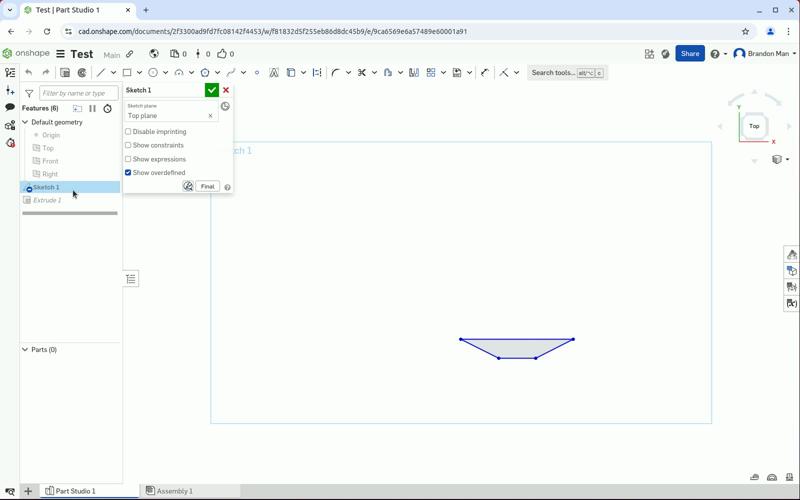
mouse_move(229, 92)
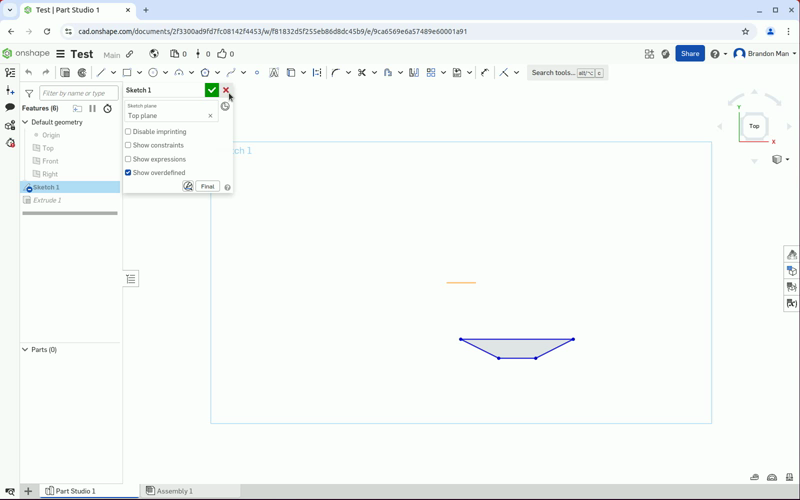
click(229, 92)
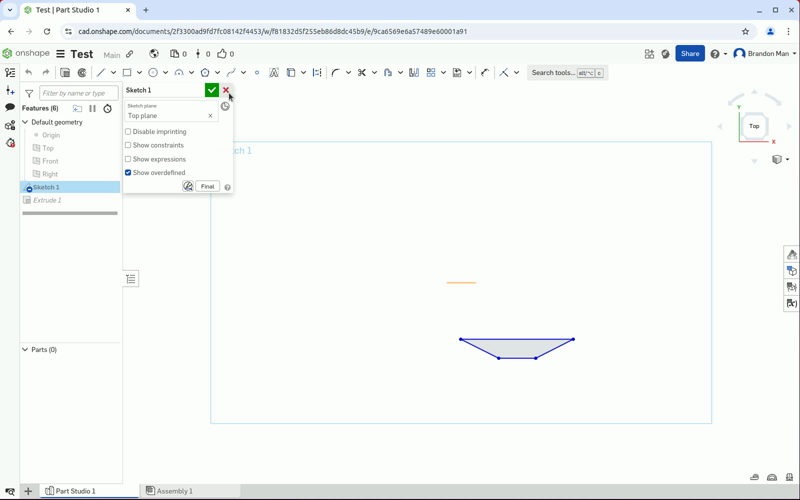
key(shift+s)
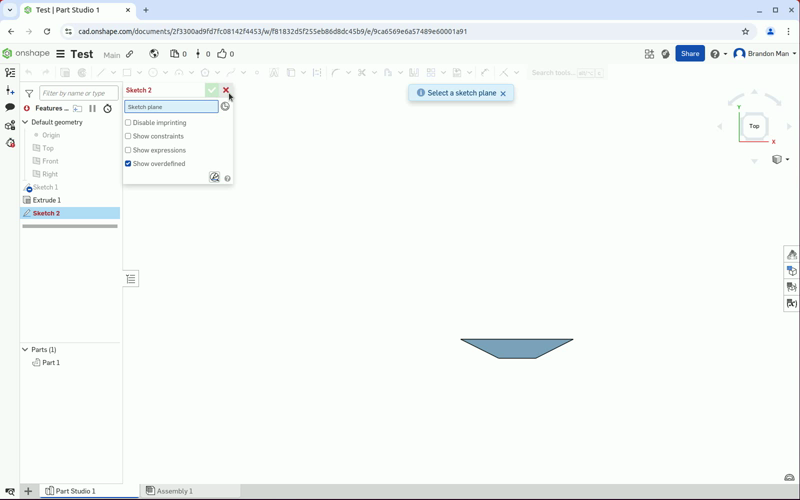
mouse_move(73, 150)
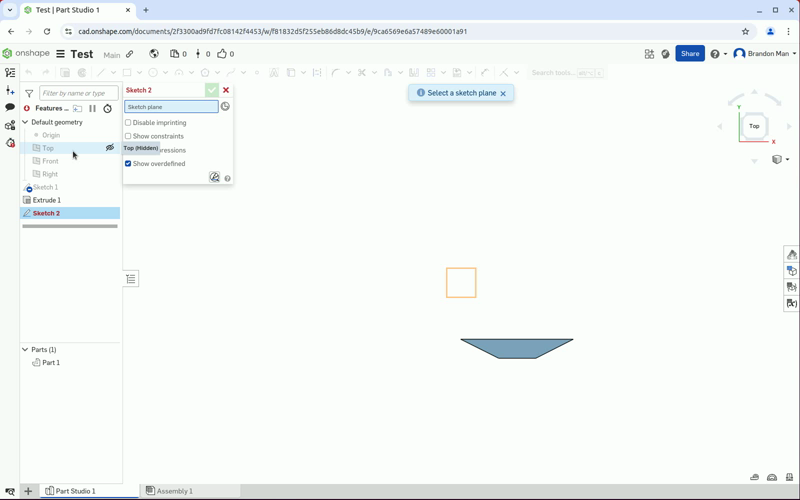
click(73, 150)
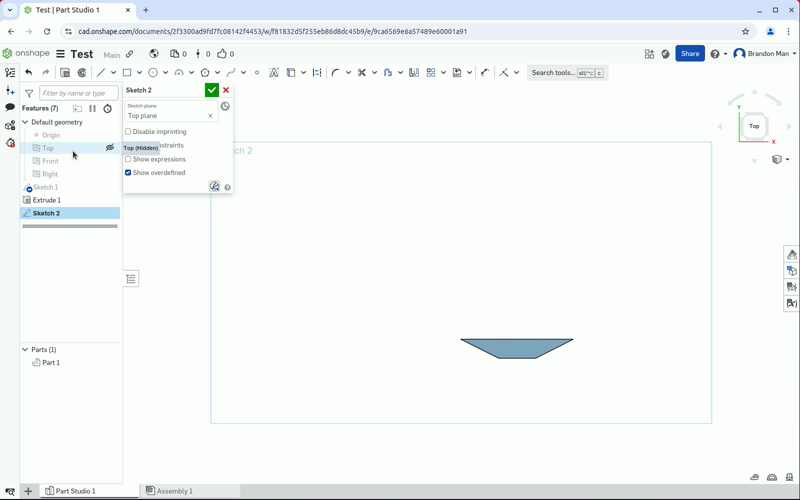
mouse_move(73, 352)
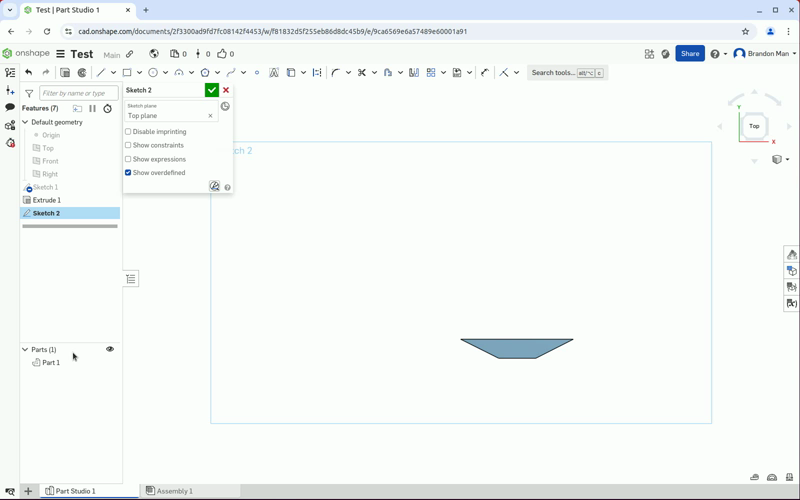
key(y)
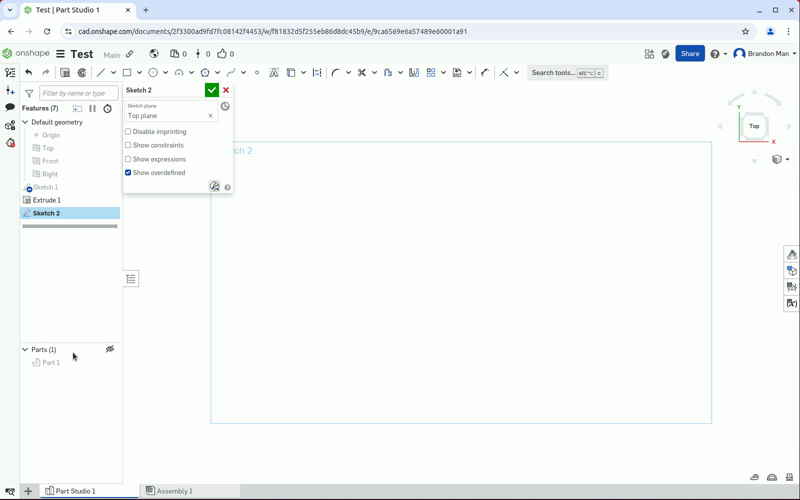
key(l)
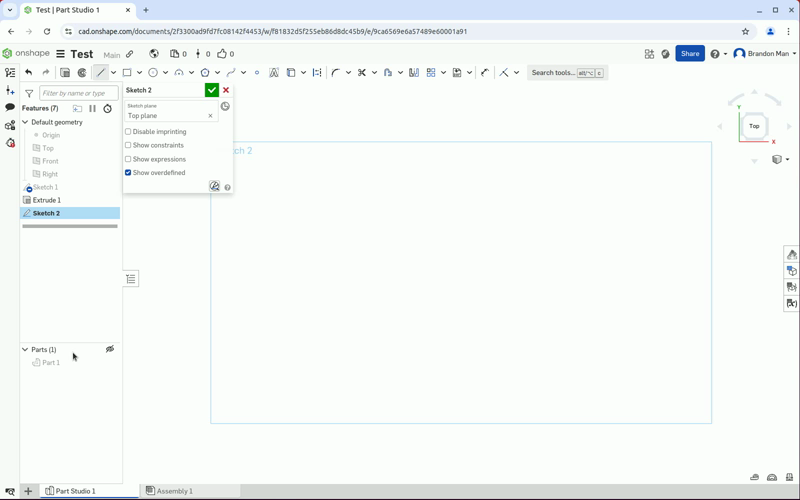
key_down(shift)
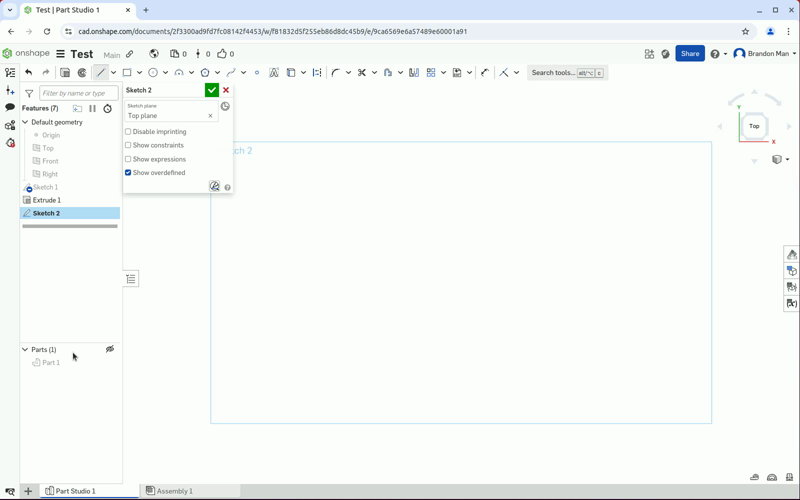
mouse_move(479, 320)
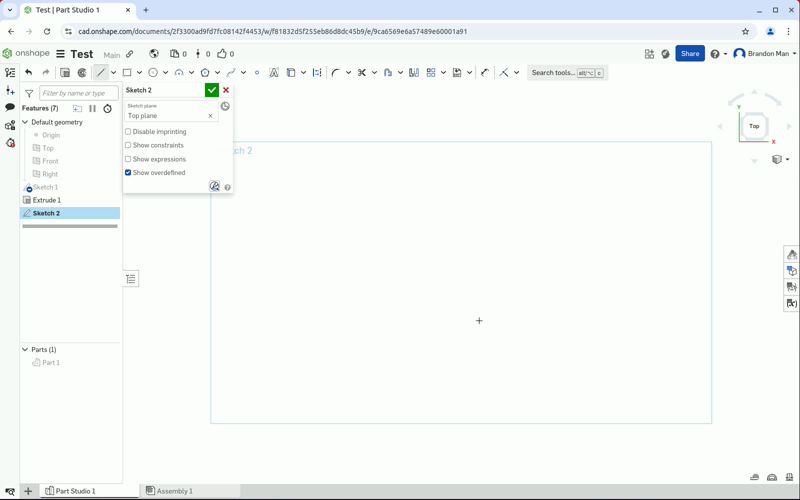
click(479, 320)
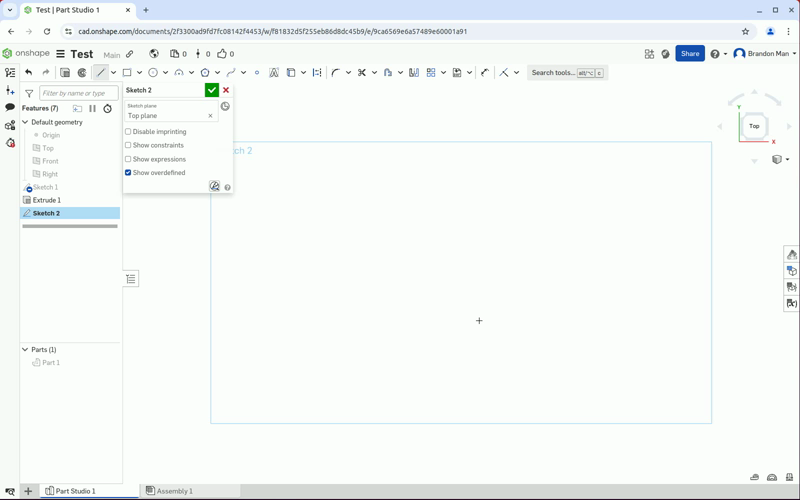
key_up(shift)
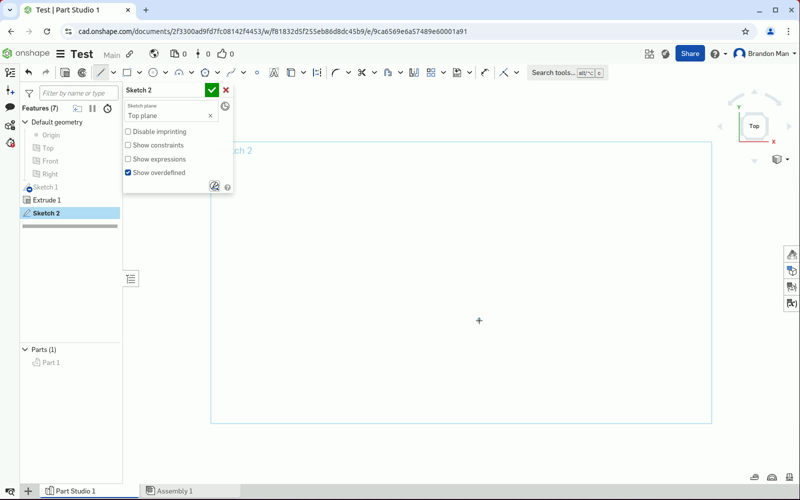
key_down(shift)
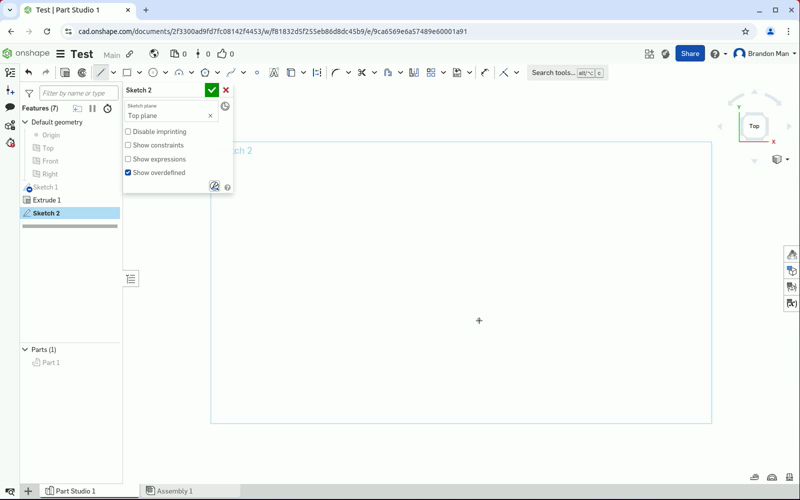
mouse_move(555, 320)
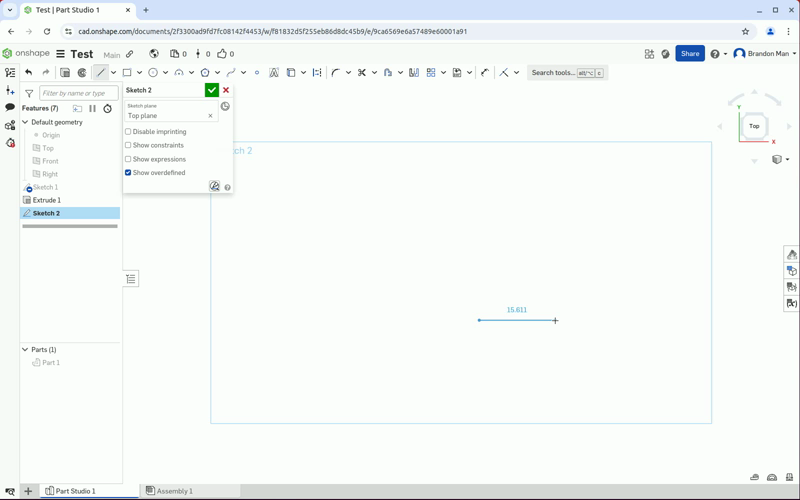
click(555, 320)
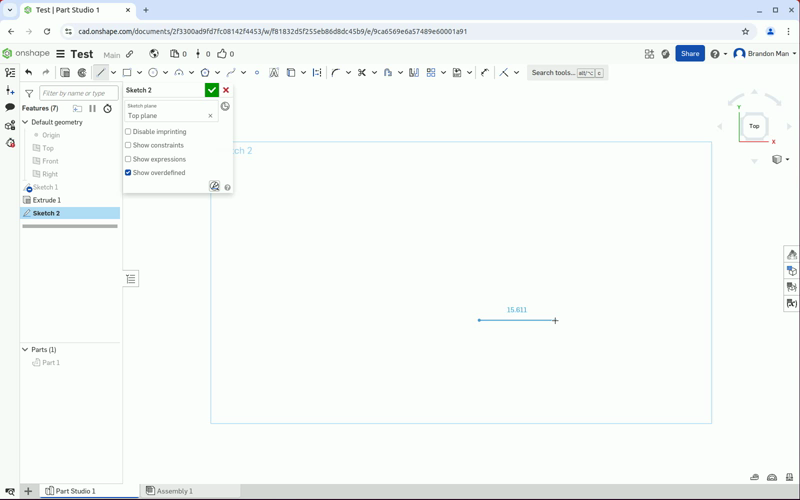
key_up(shift)
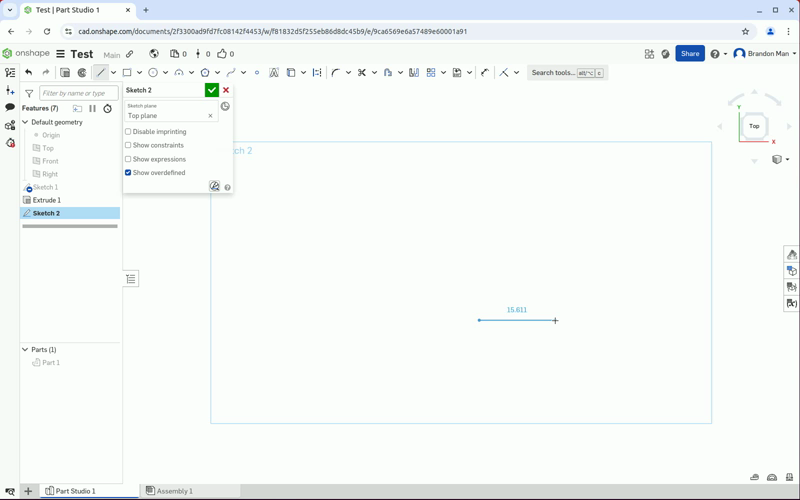
key_down(shift)
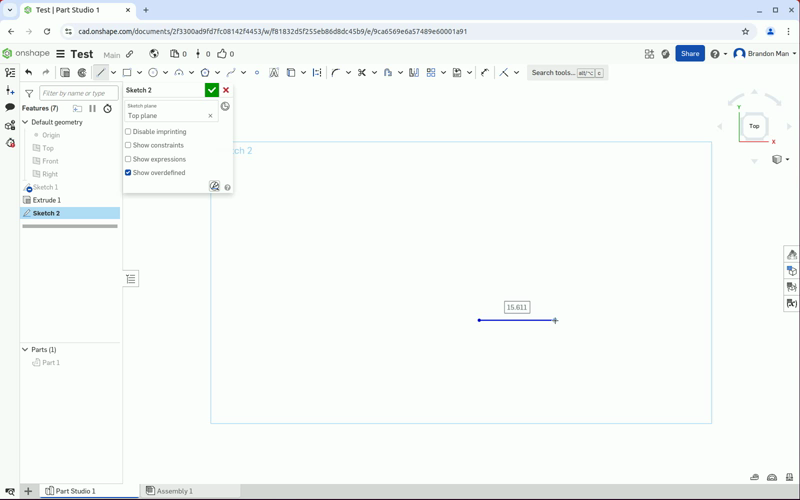
mouse_move(585, 320)
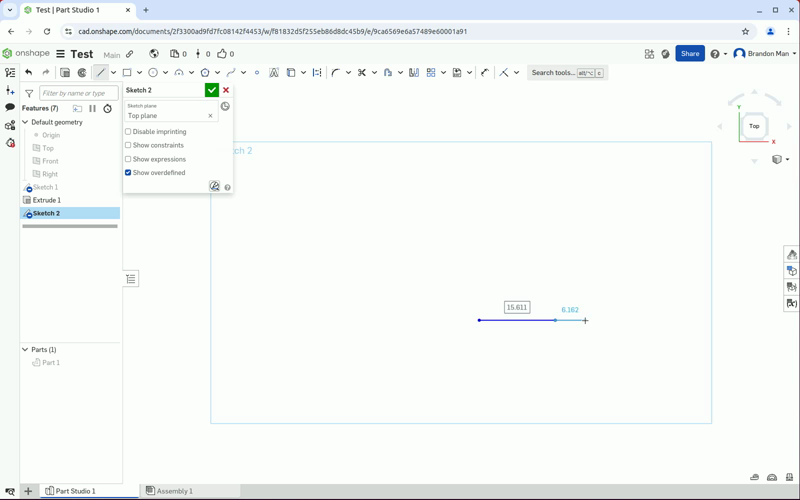
mouse_move(555, 282)
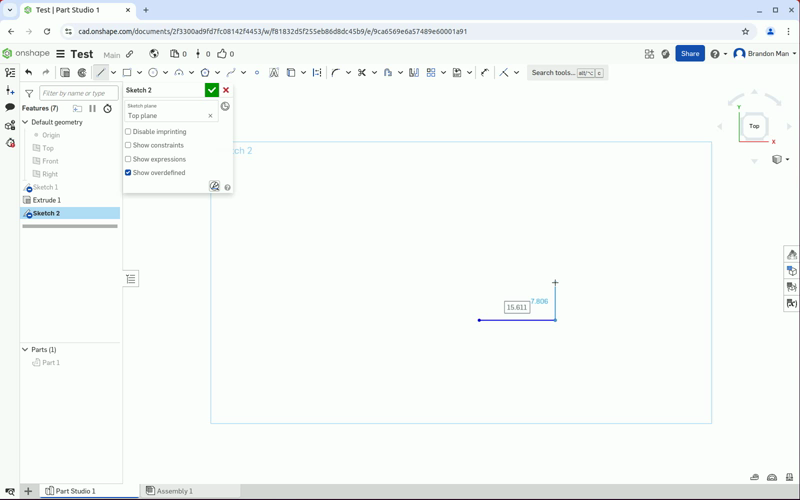
click(555, 282)
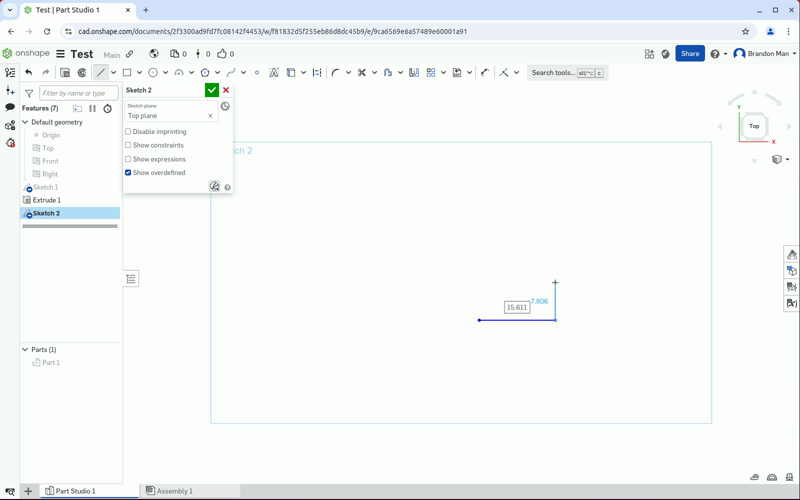
key_up(shift)
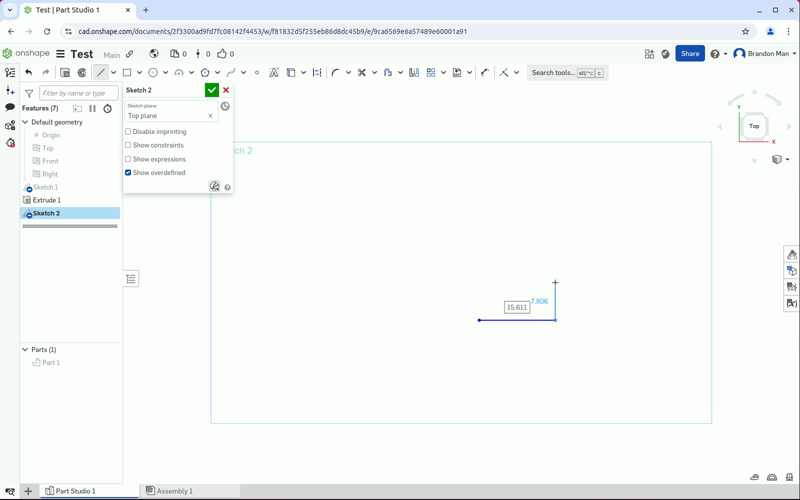
key_down(shift)
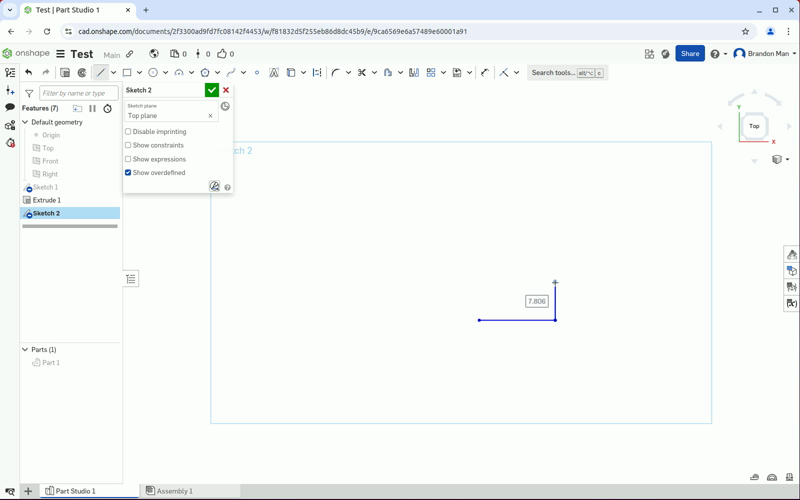
mouse_move(479, 282)
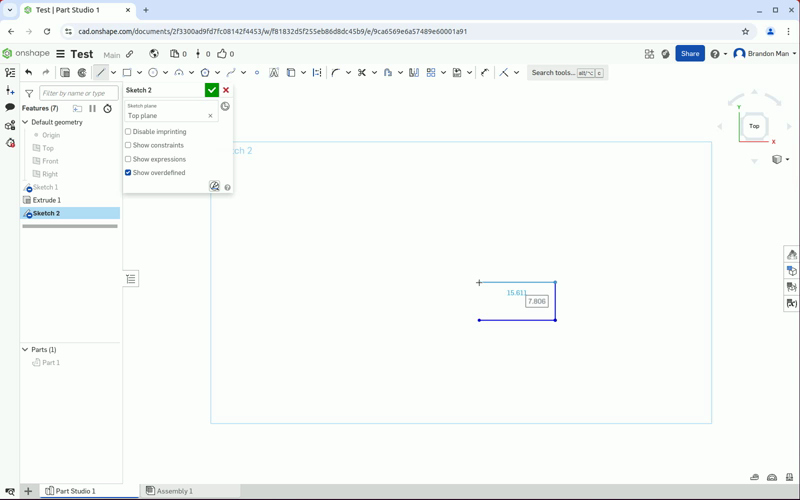
click(479, 282)
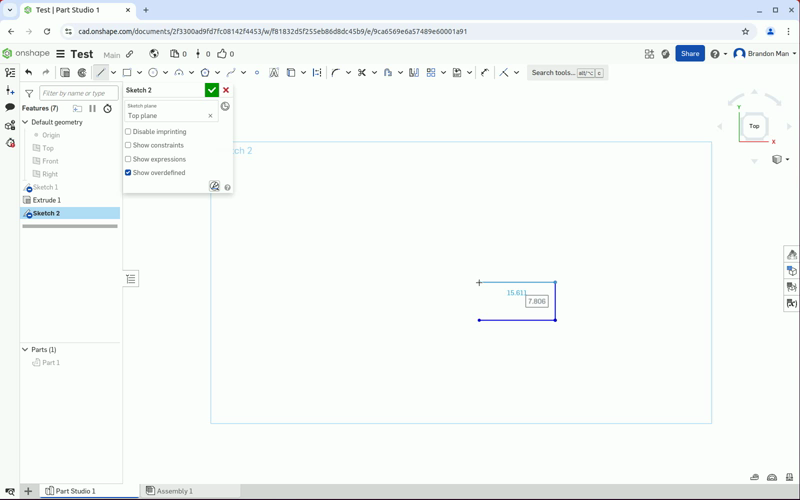
key_up(shift)
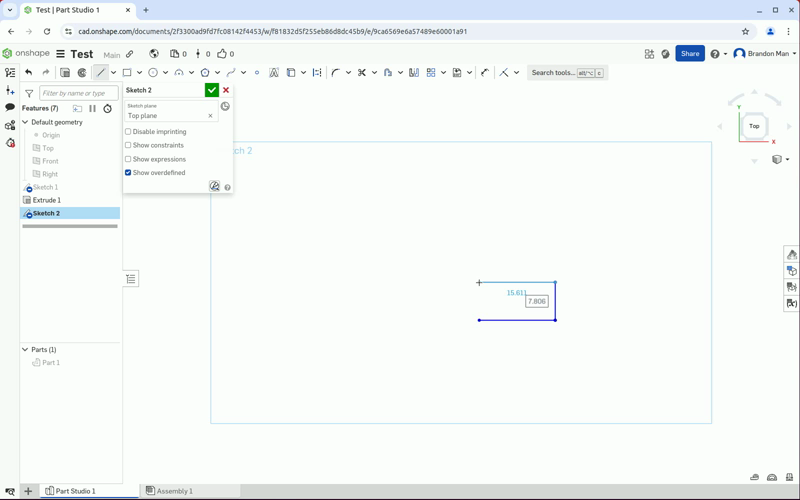
mouse_move(509, 282)
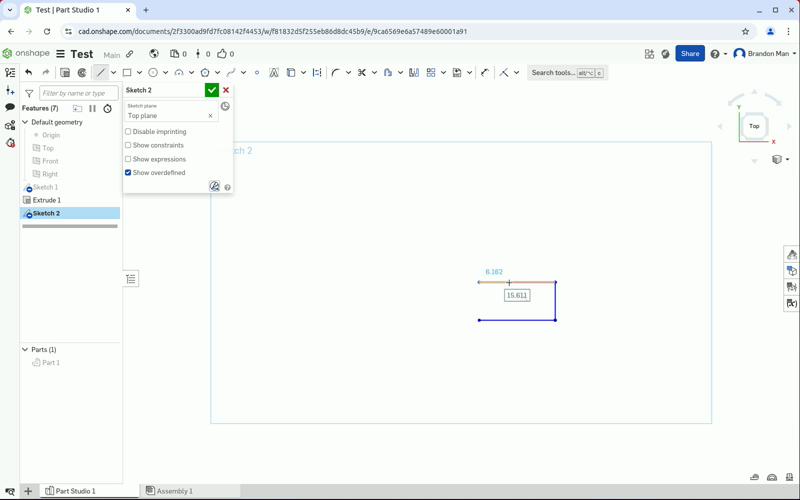
key_down(shift)
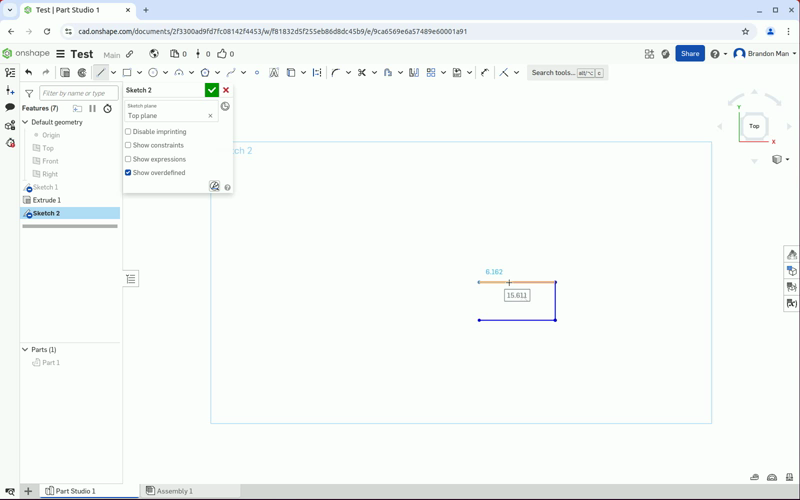
mouse_move(479, 320)
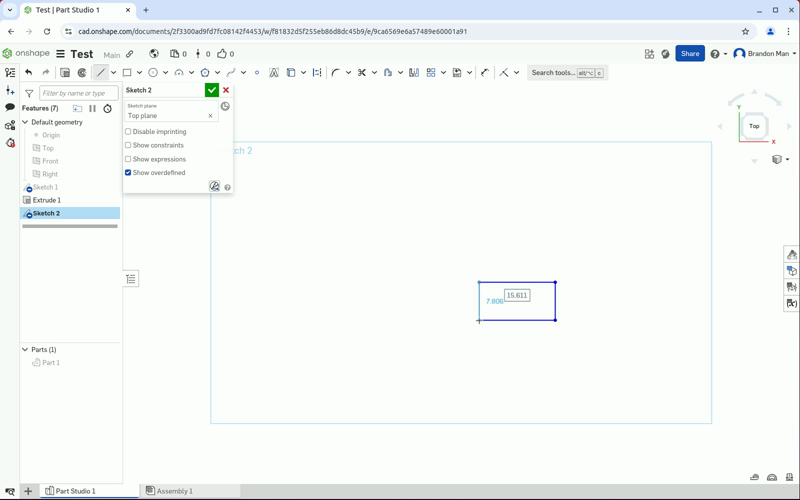
key_up(shift)
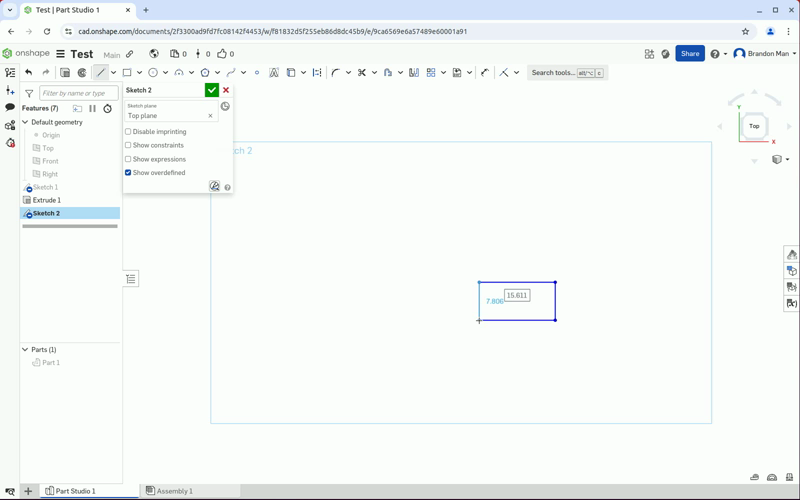
click(479, 320)
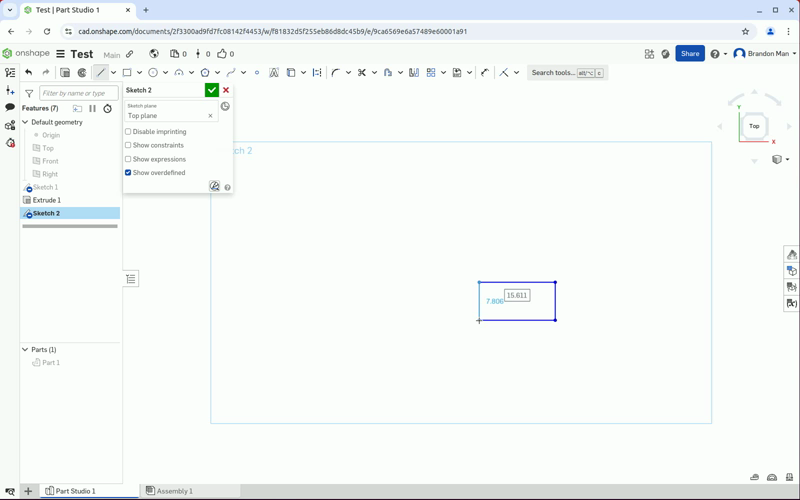
key(esc)
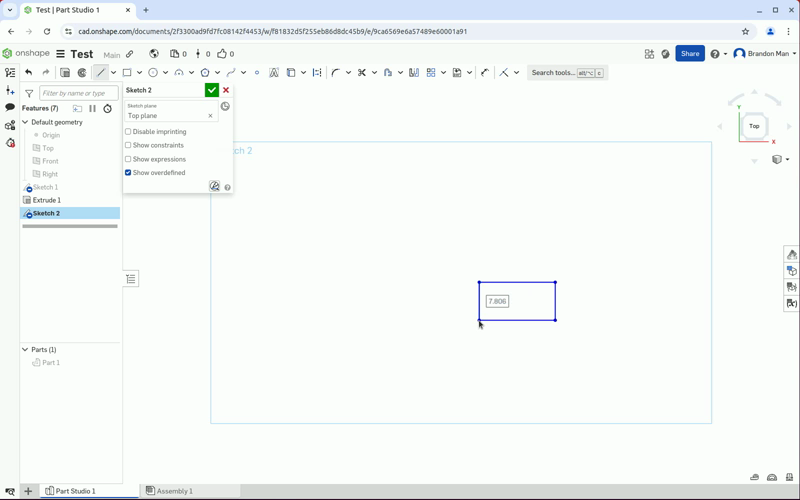
mouse_move(547, 286)
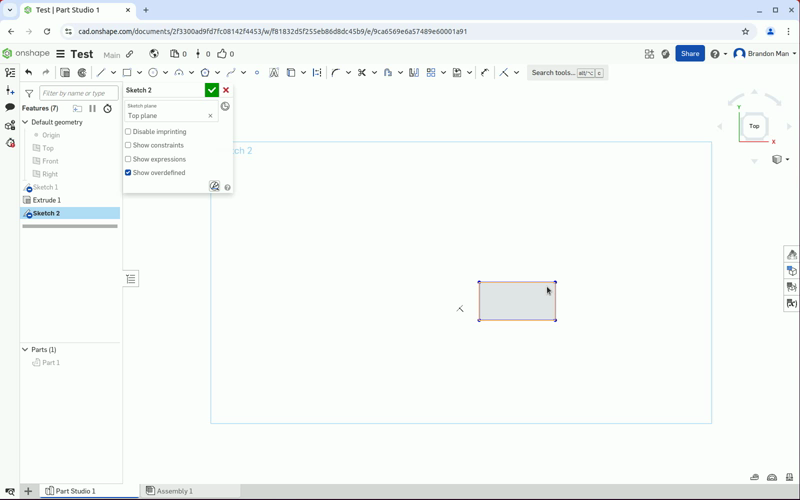
click(547, 286)
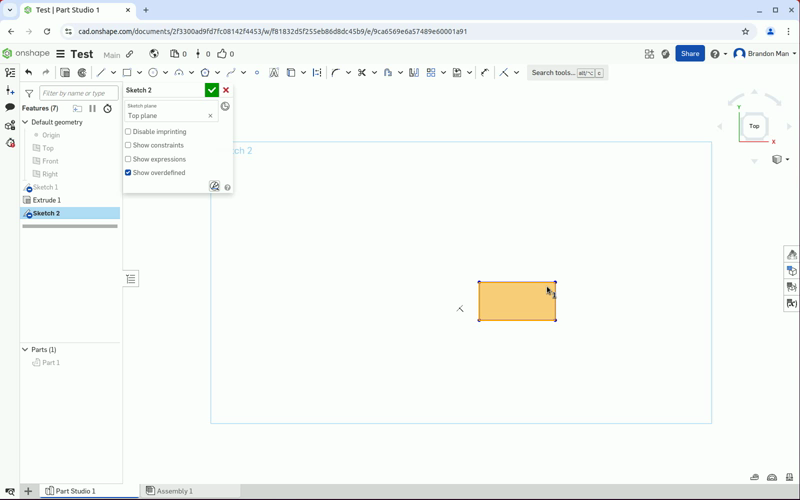
mouse_move(73, 352)
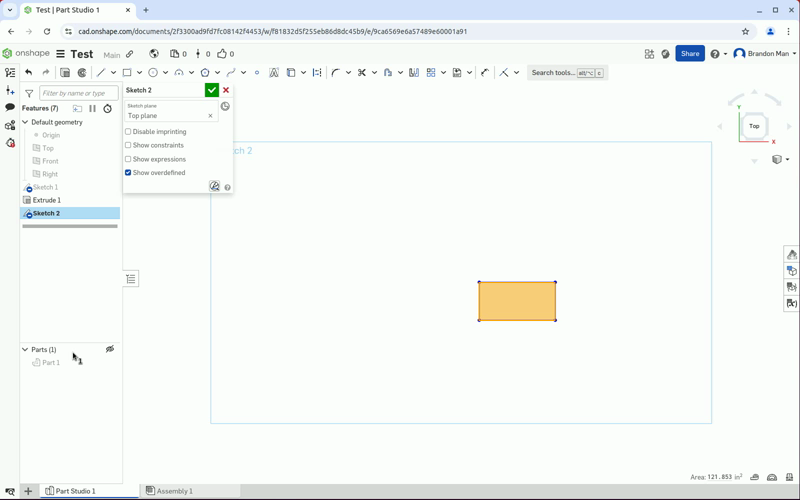
key(shift+y)
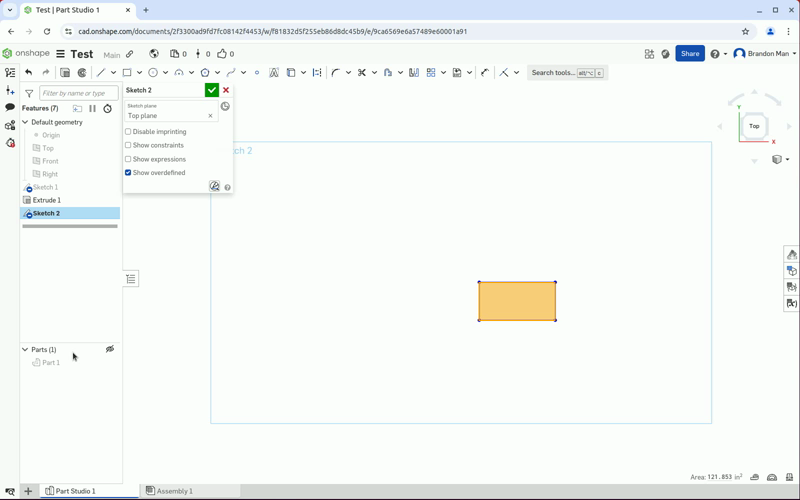
key(shift+e)
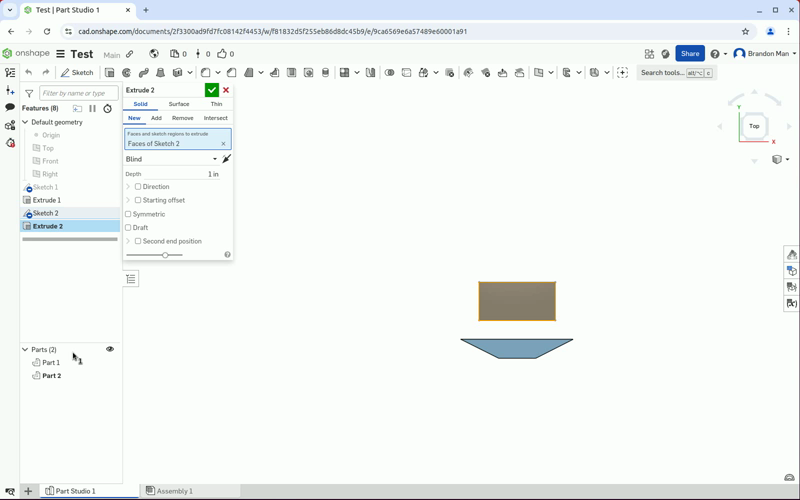
mouse_move(143, 106)
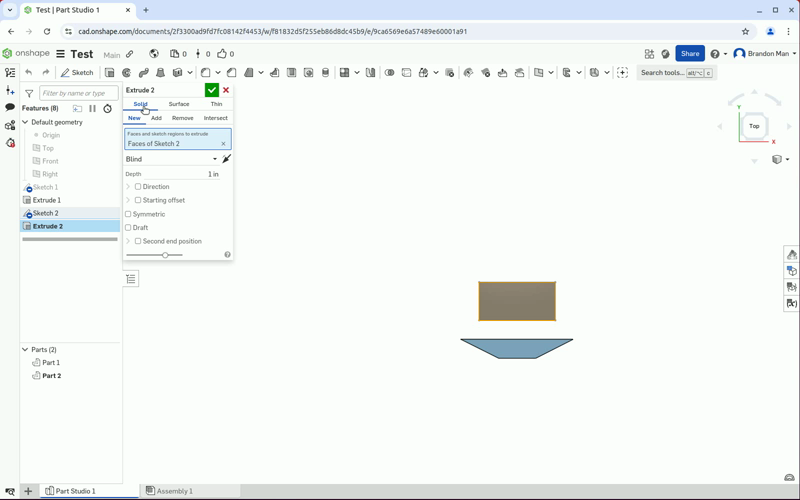
click(143, 106)
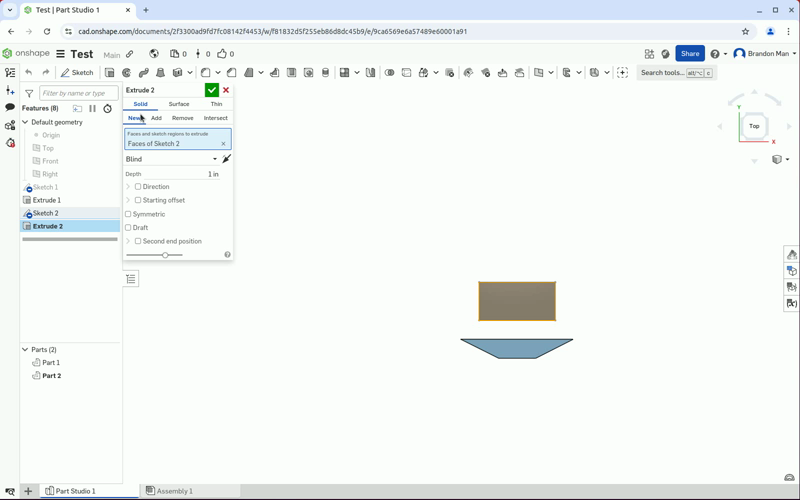
mouse_move(137, 120)
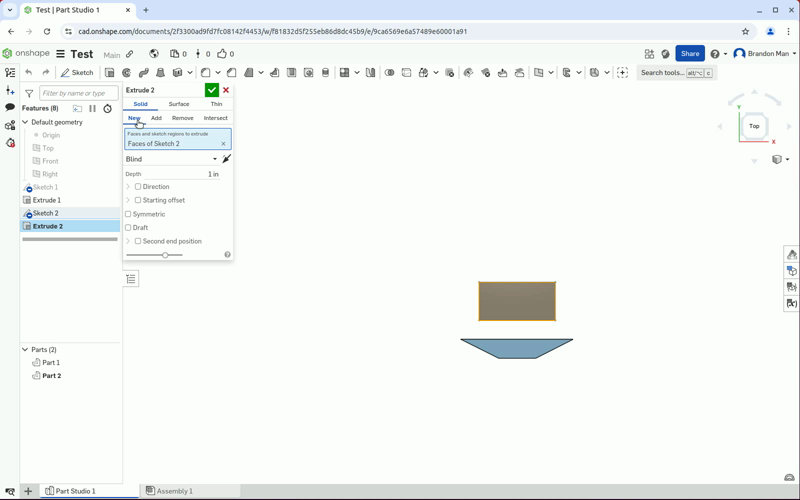
click(137, 120)
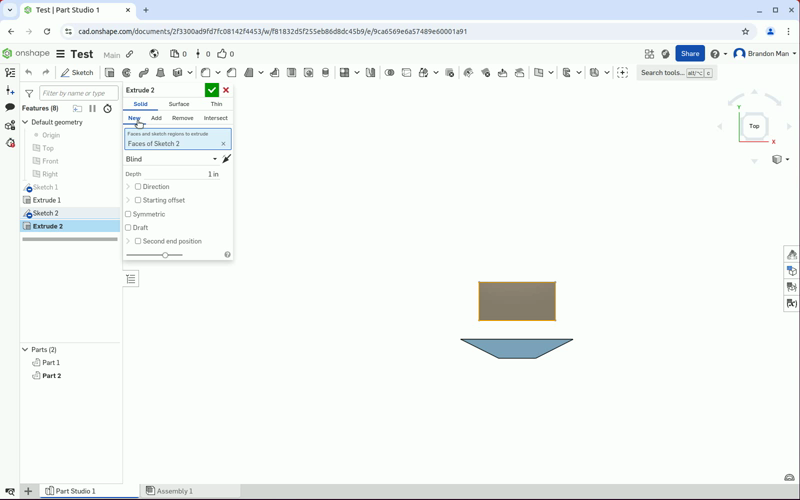
key(tab, 4)
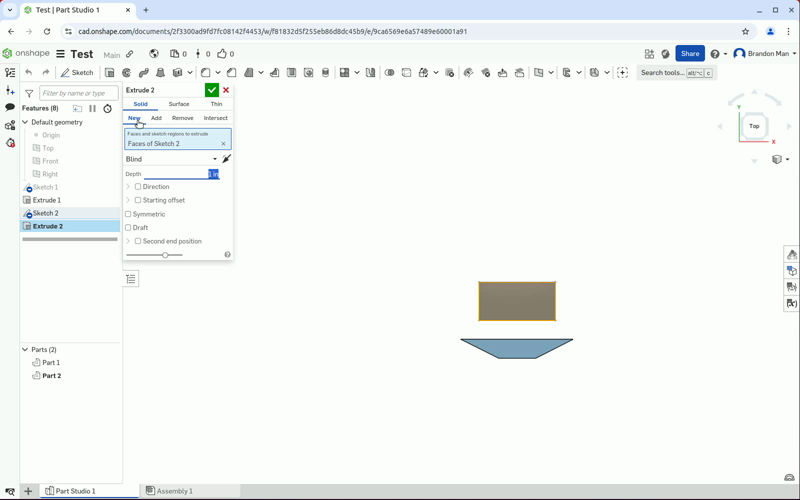
text(15.405)
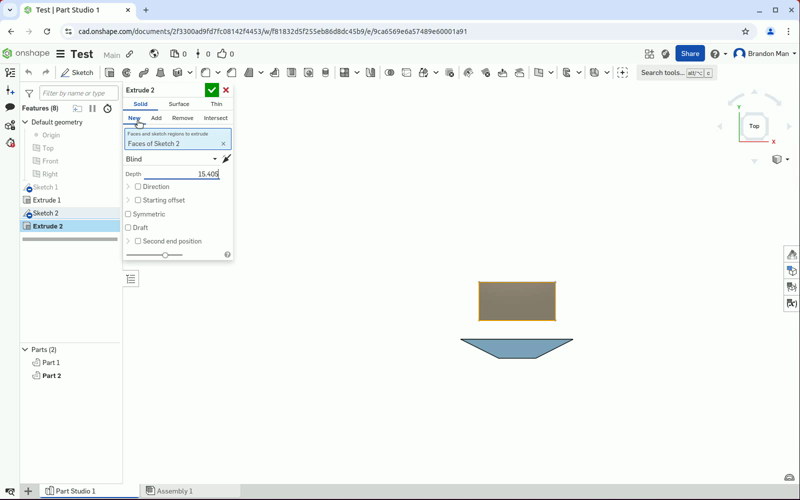
key(enter)
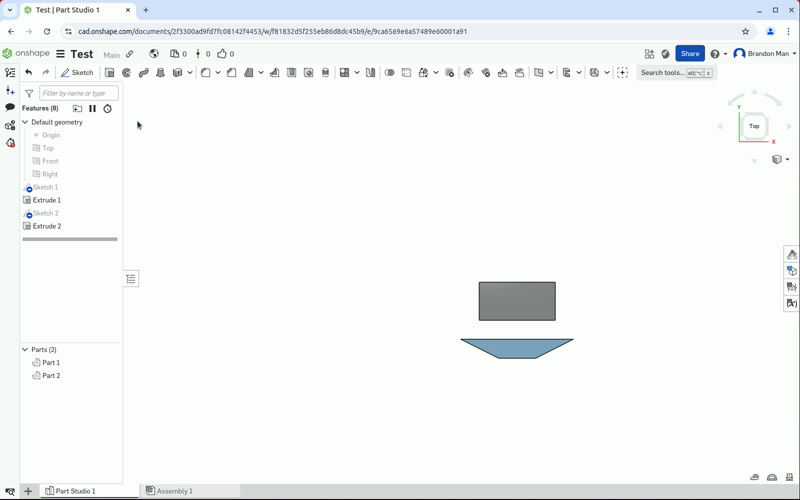
key(shift+h)
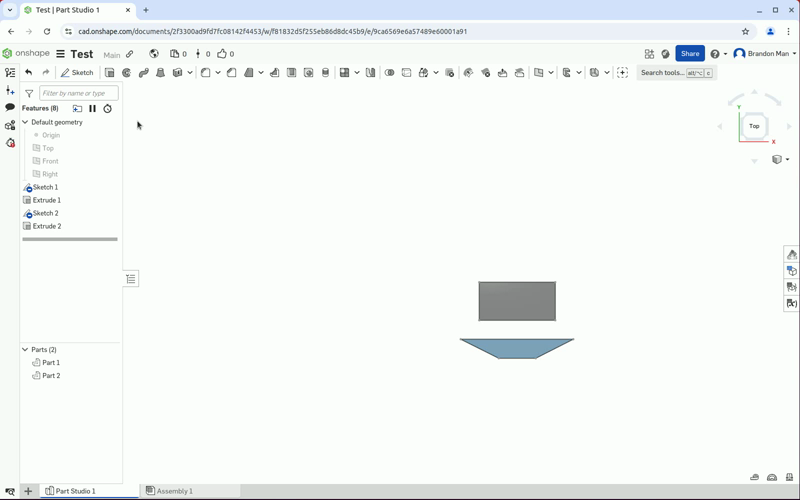
key(shift+h)
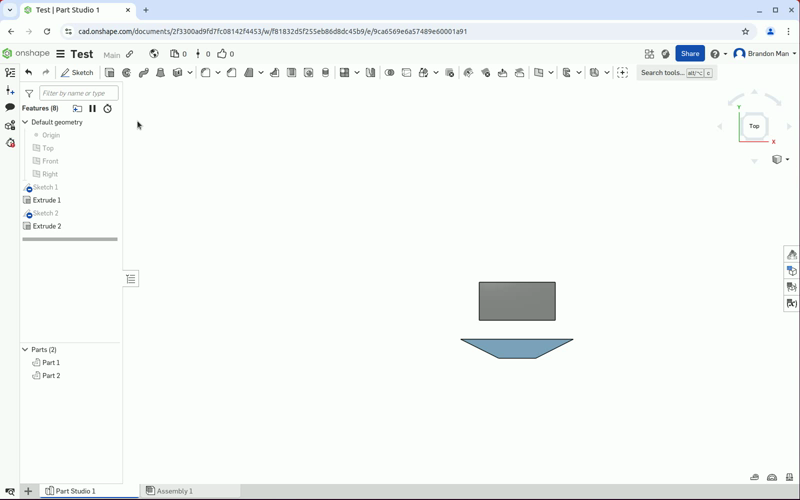
mouse_move(73, 189)
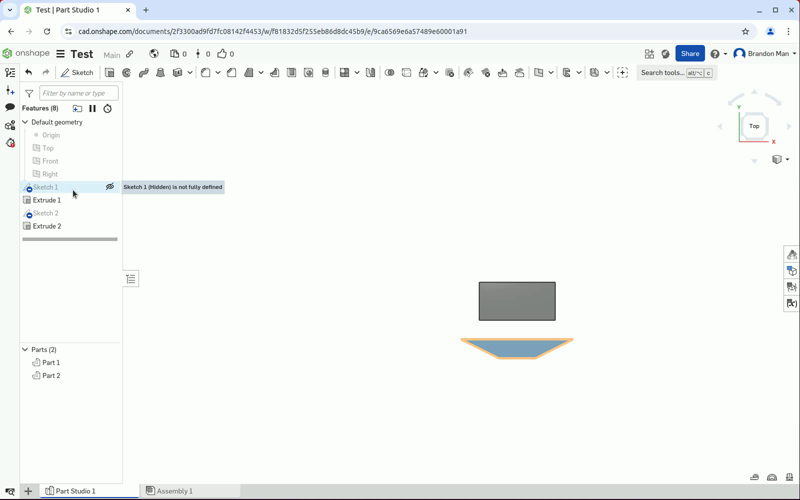
click(73, 189)
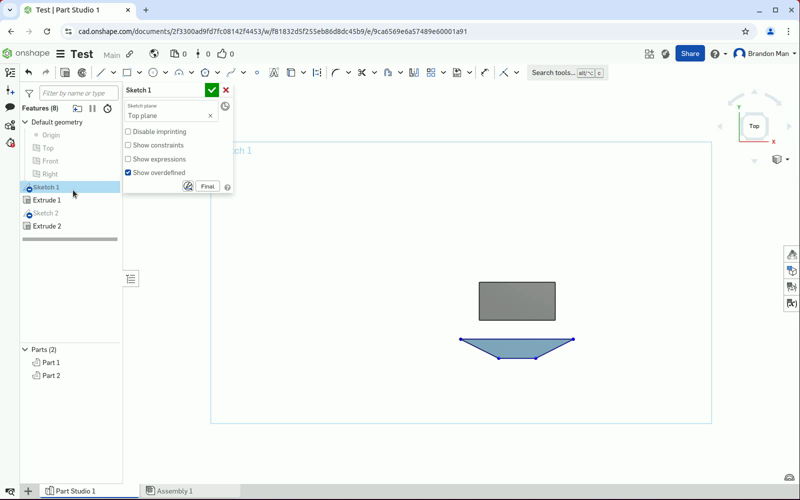
mouse_move(229, 92)
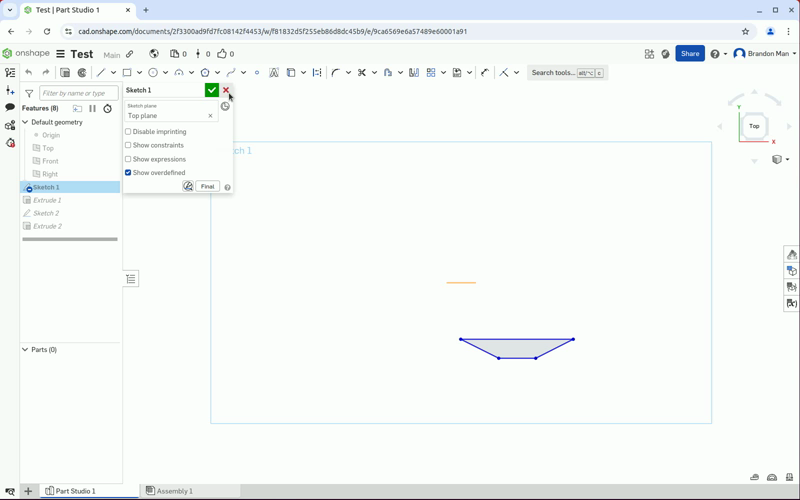
click(229, 92)
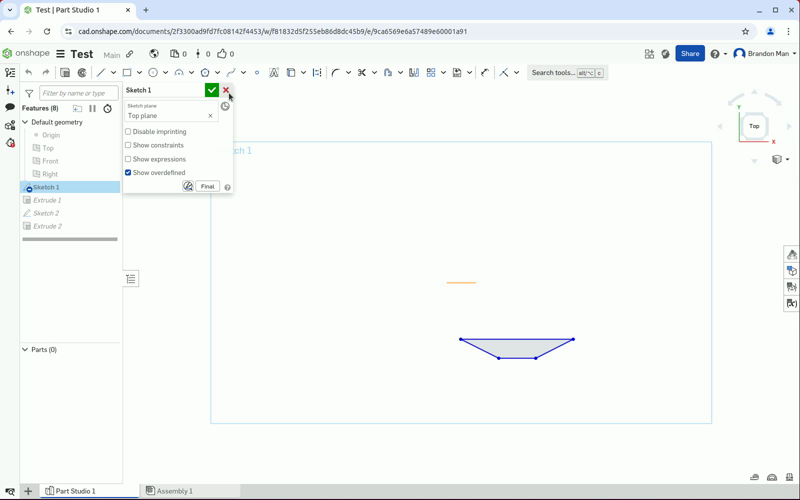
key(shift+s)
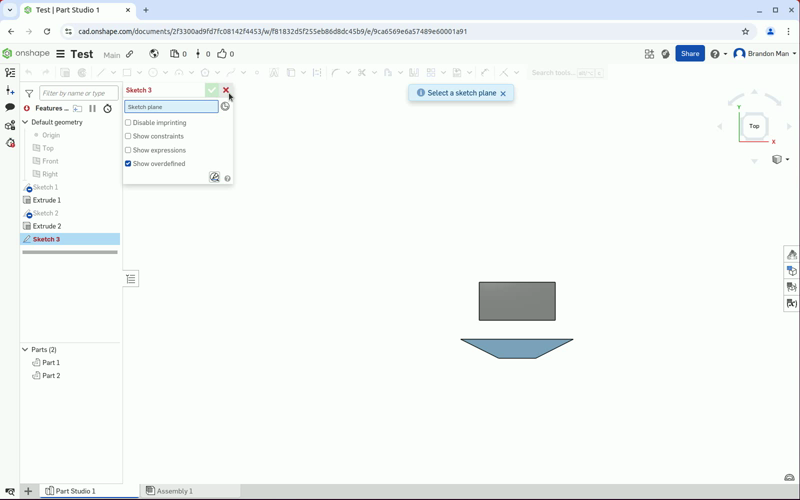
mouse_move(73, 150)
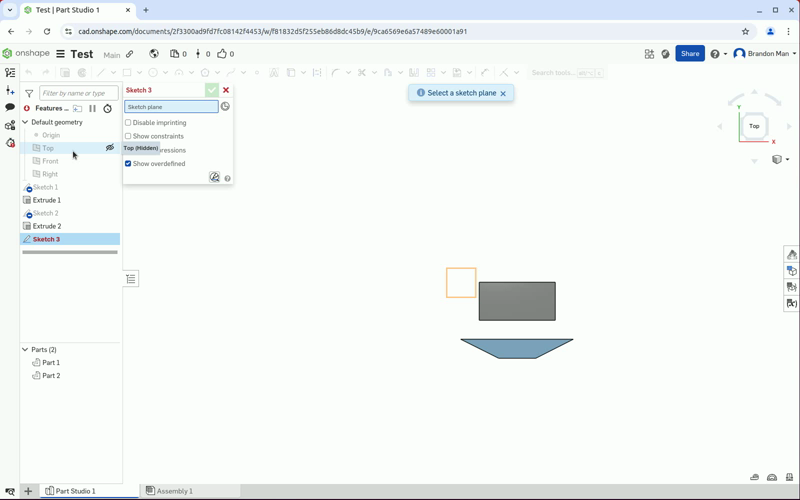
click(73, 150)
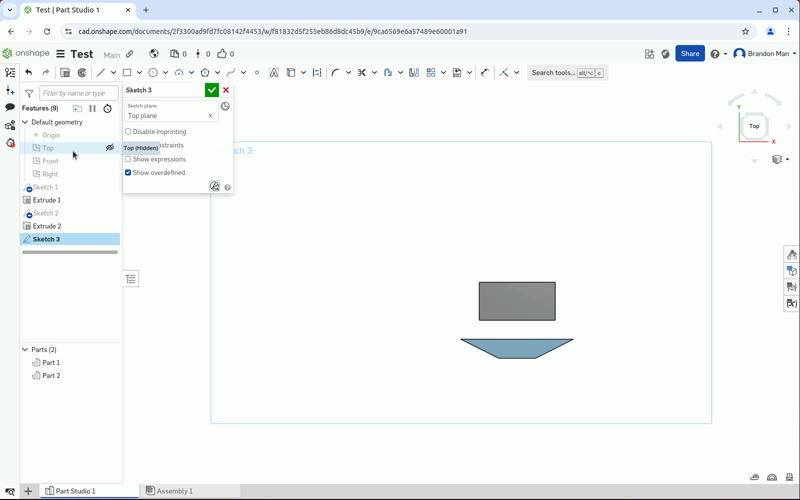
mouse_move(73, 352)
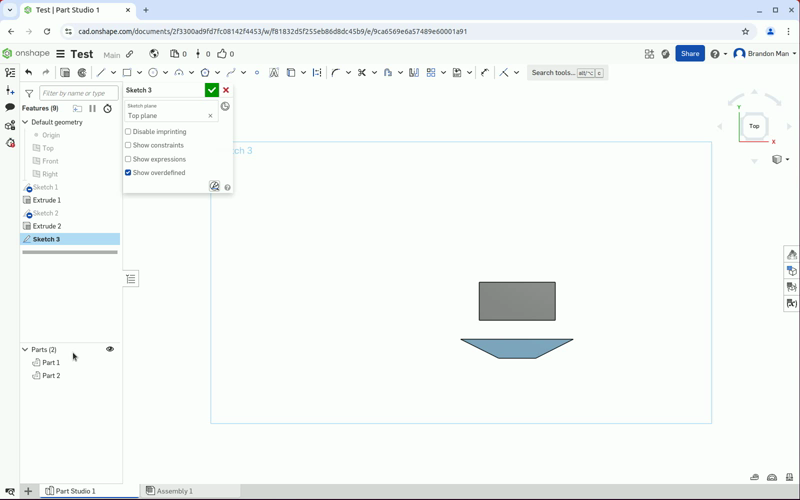
key(y)
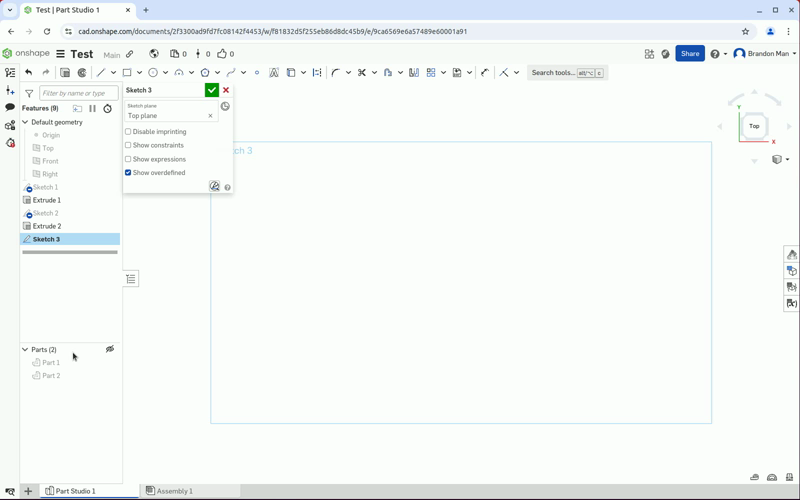
key(l)
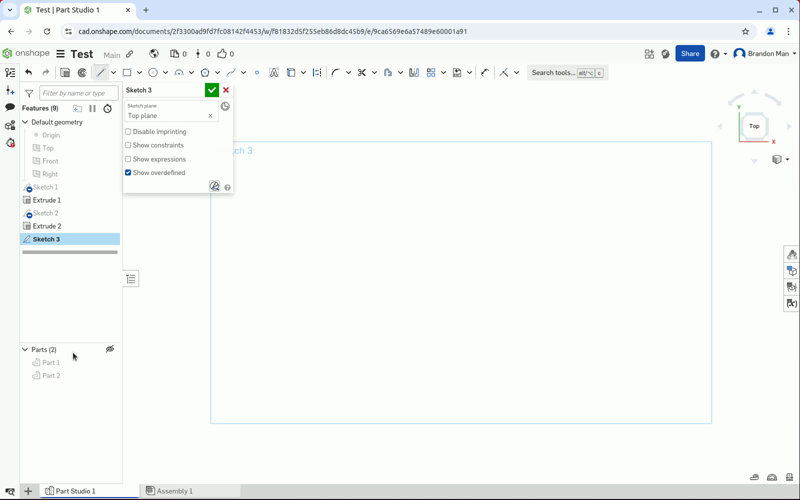
key_down(shift)
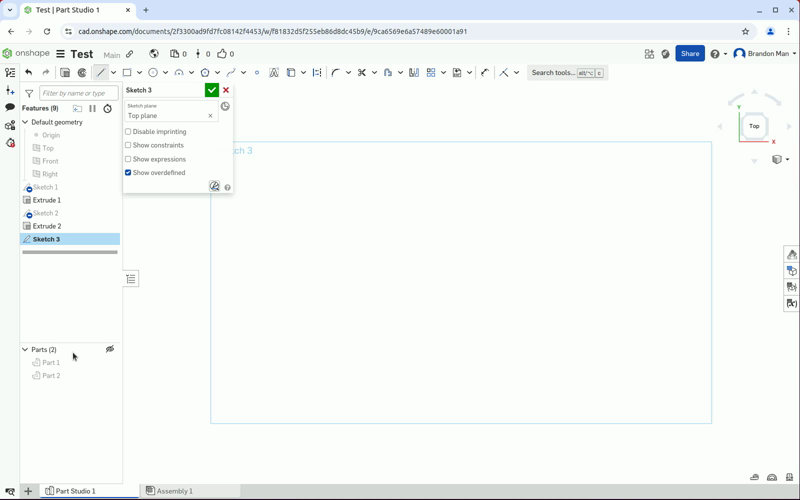
mouse_move(460, 339)
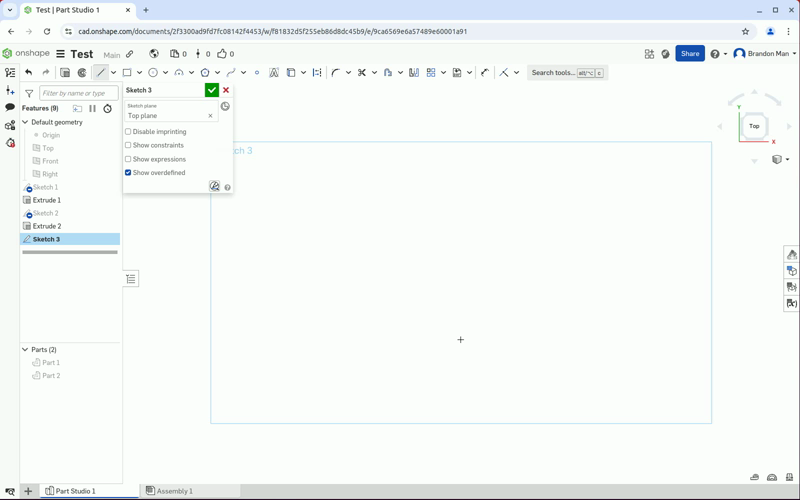
click(460, 339)
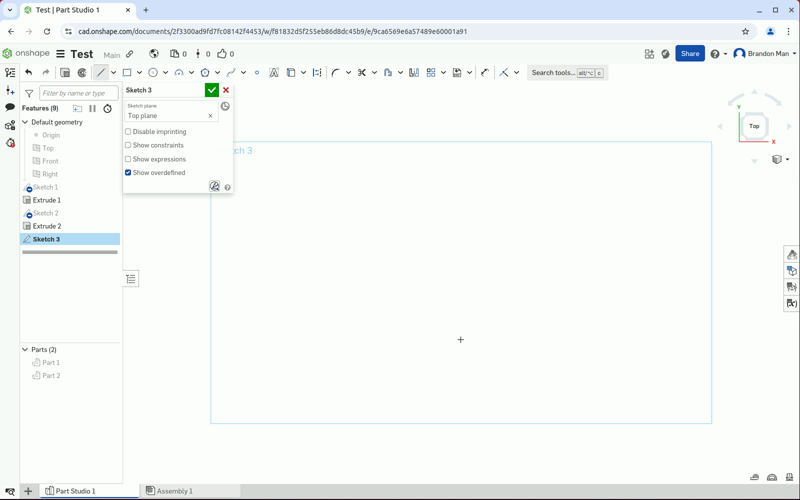
key_up(shift)
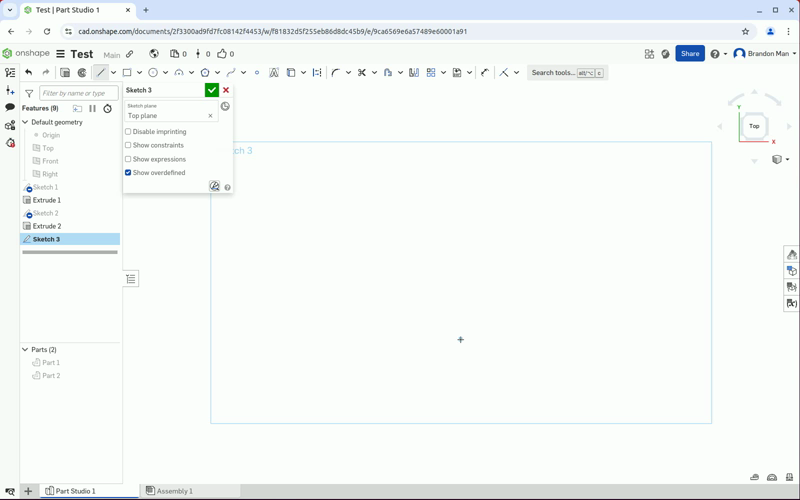
key_down(shift)
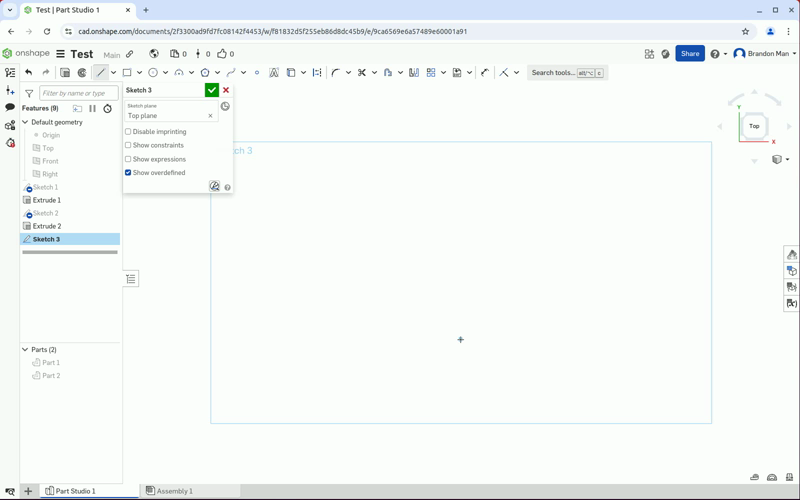
mouse_move(573, 339)
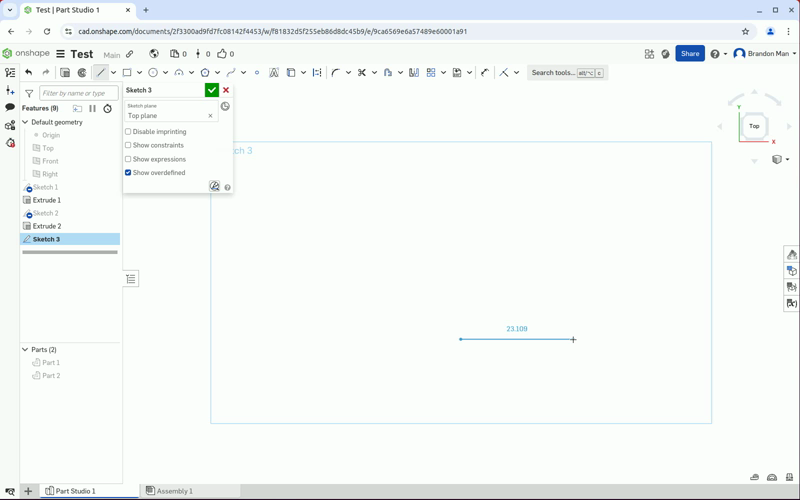
click(573, 339)
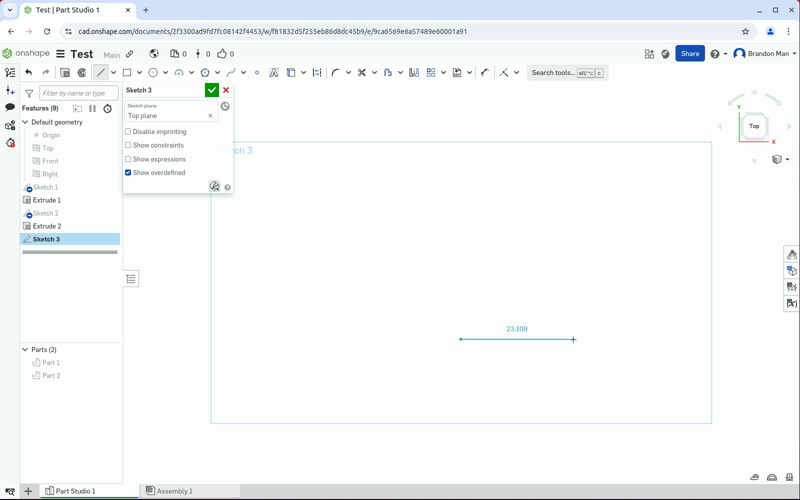
key_up(shift)
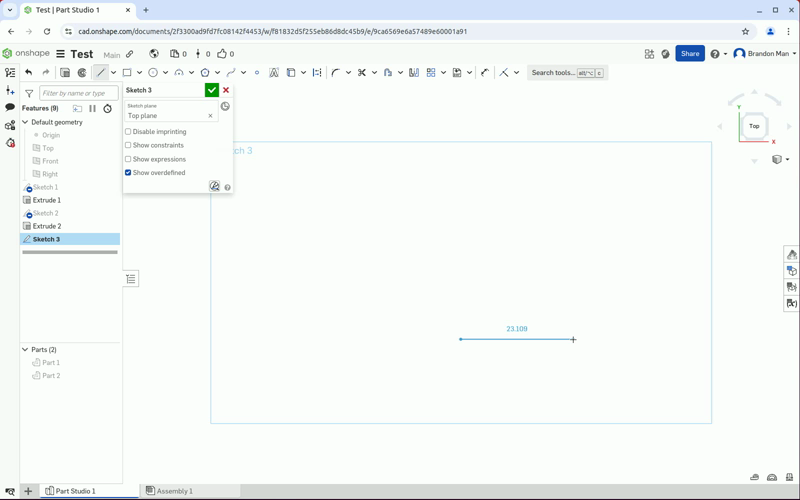
key_down(shift)
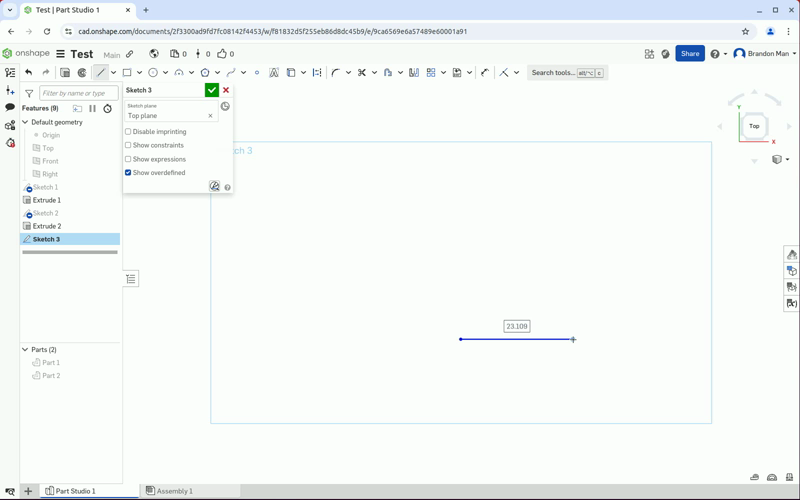
mouse_move(589, 339)
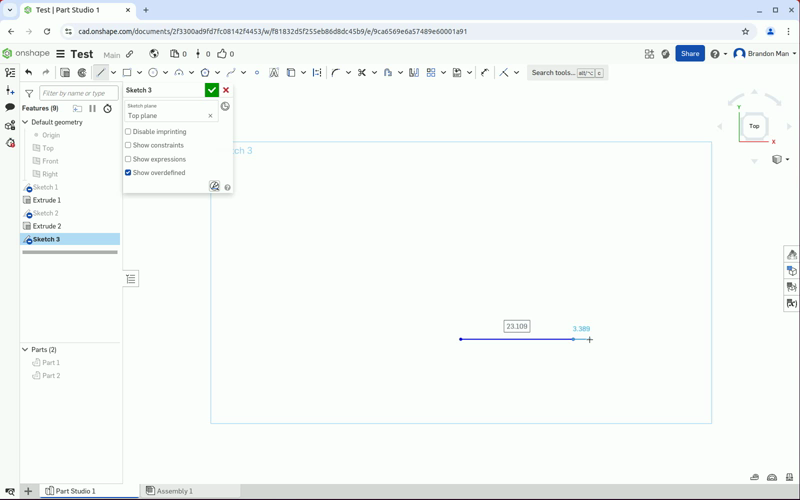
mouse_move(573, 320)
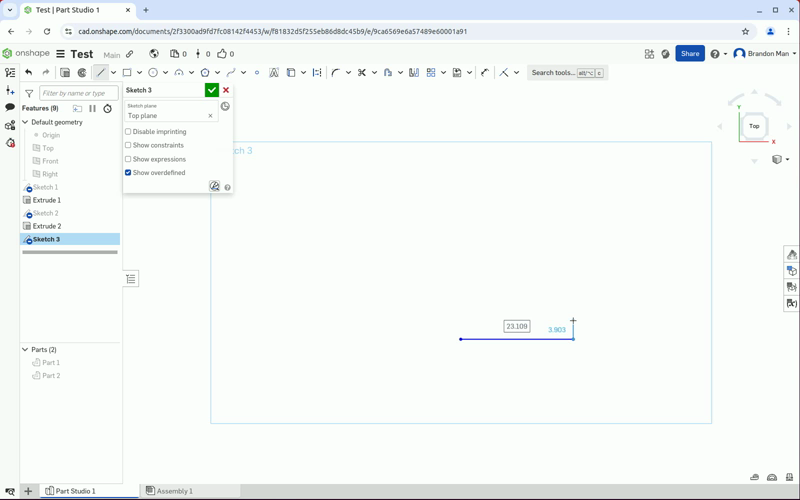
click(573, 320)
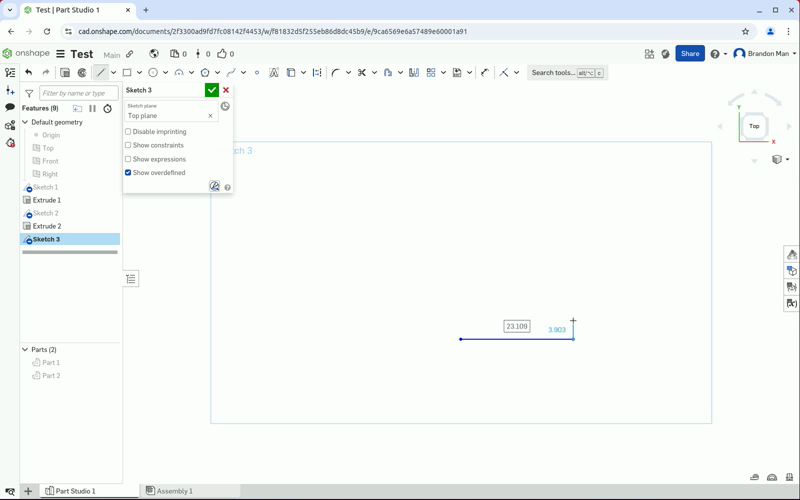
key_up(shift)
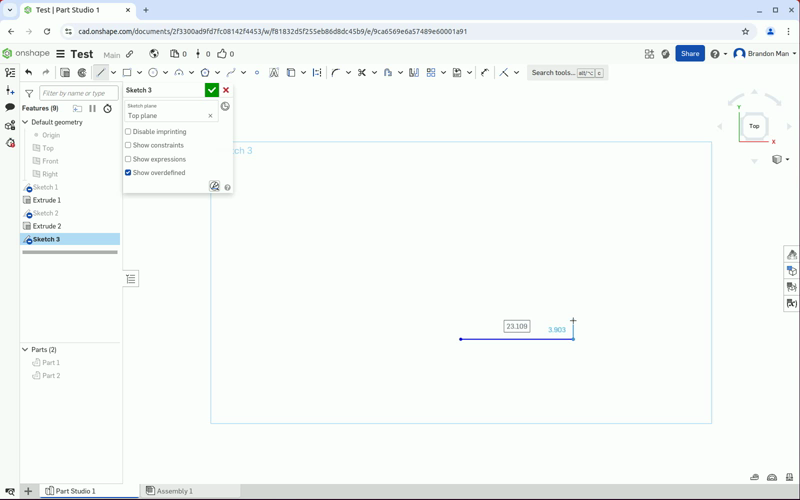
key_down(shift)
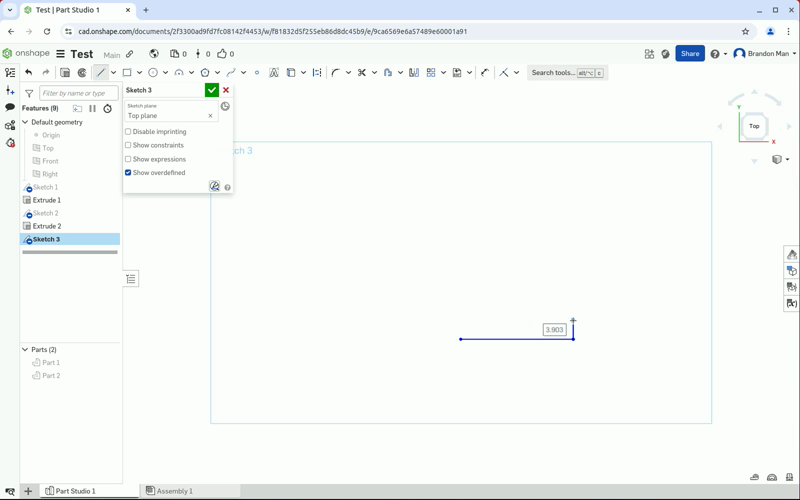
mouse_move(589, 320)
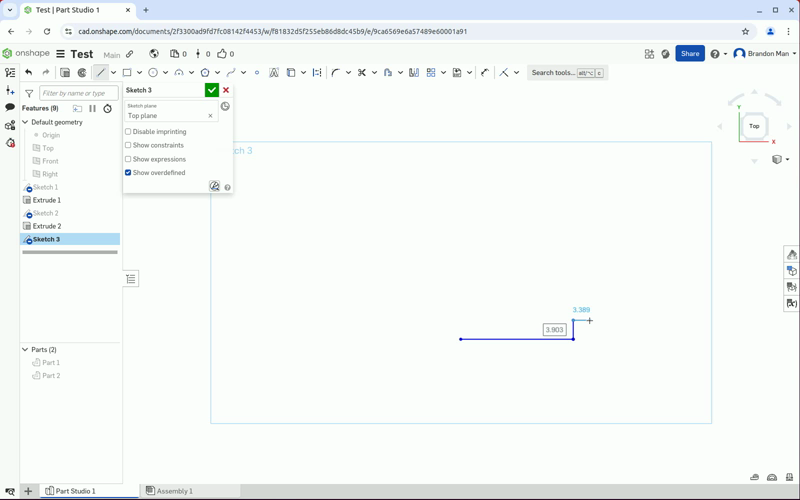
mouse_move(554, 320)
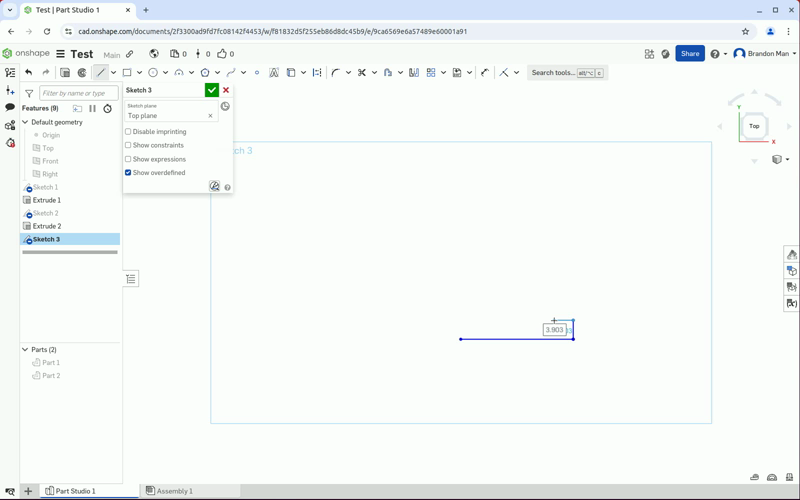
click(554, 320)
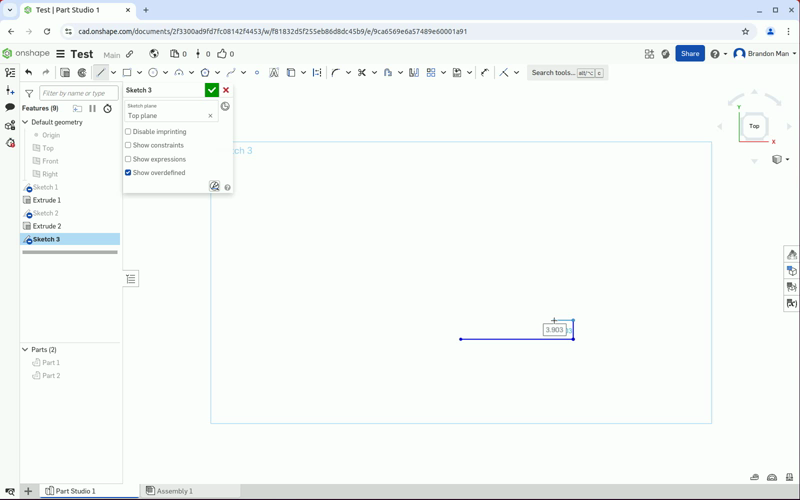
key_up(shift)
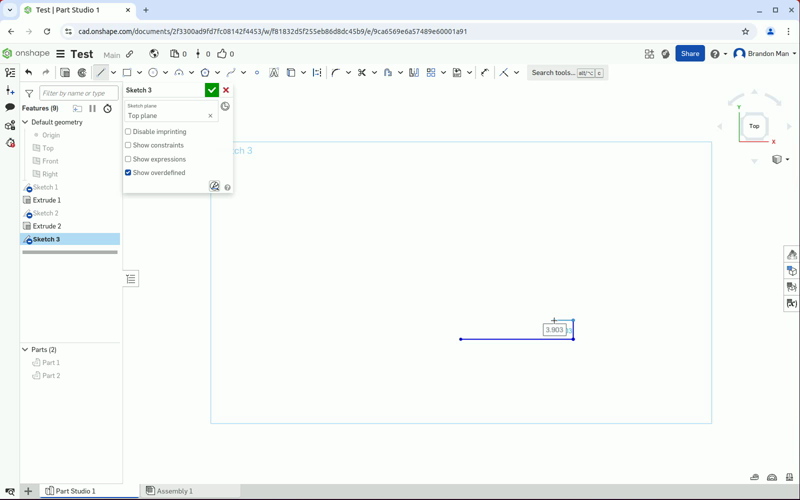
key_down(shift)
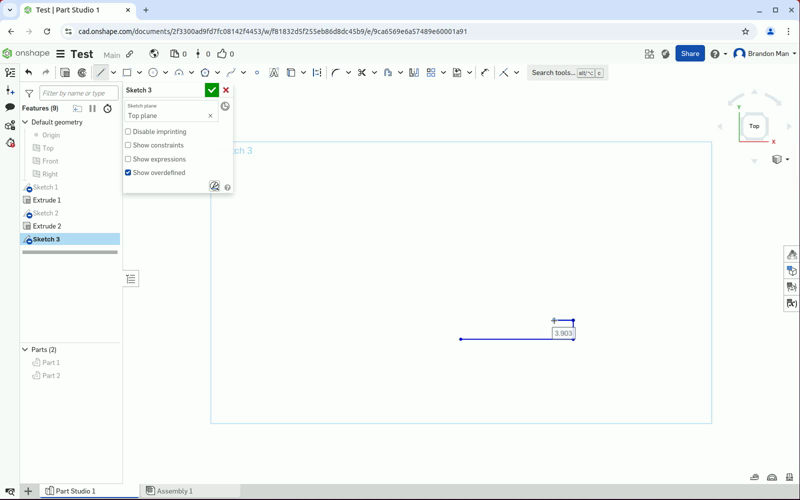
mouse_move(479, 320)
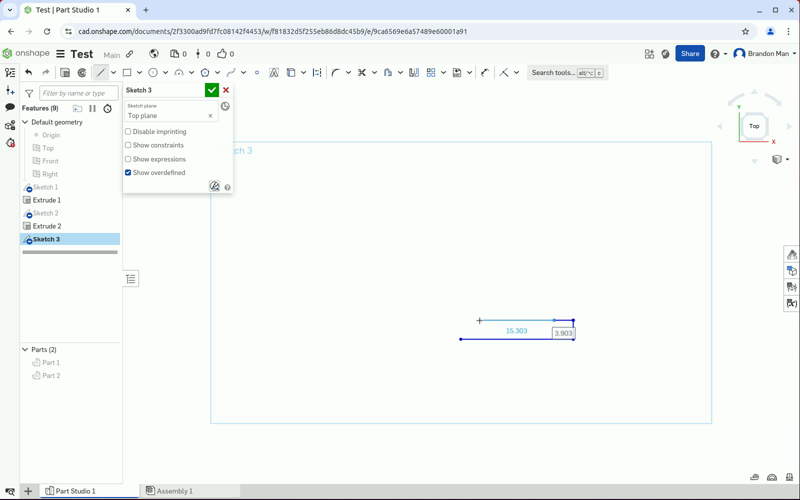
click(479, 320)
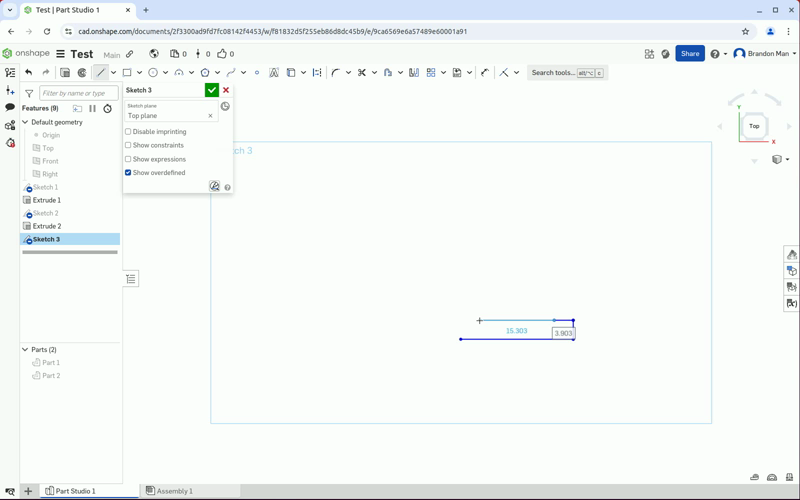
key_up(shift)
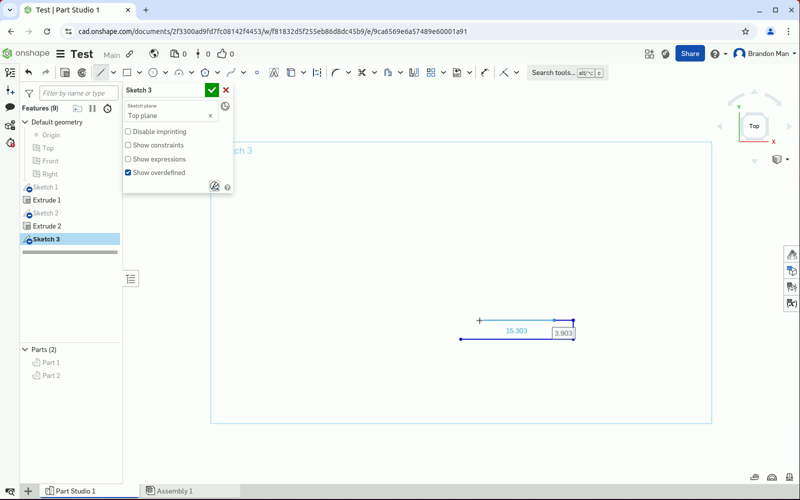
key_down(shift)
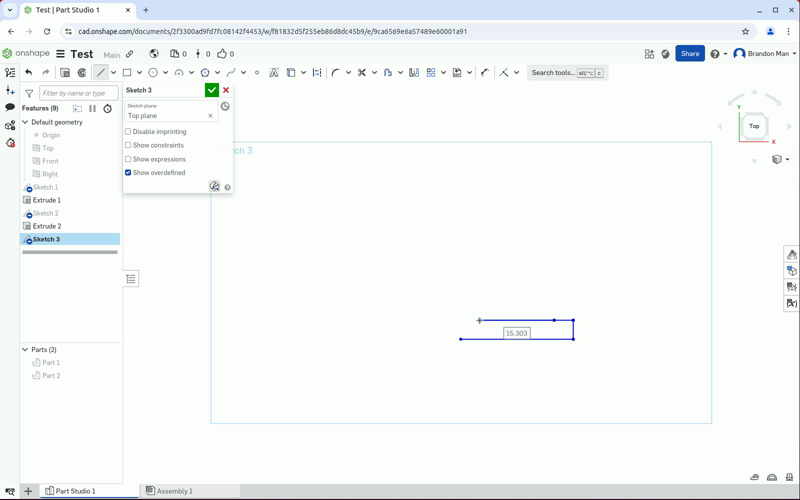
mouse_move(509, 320)
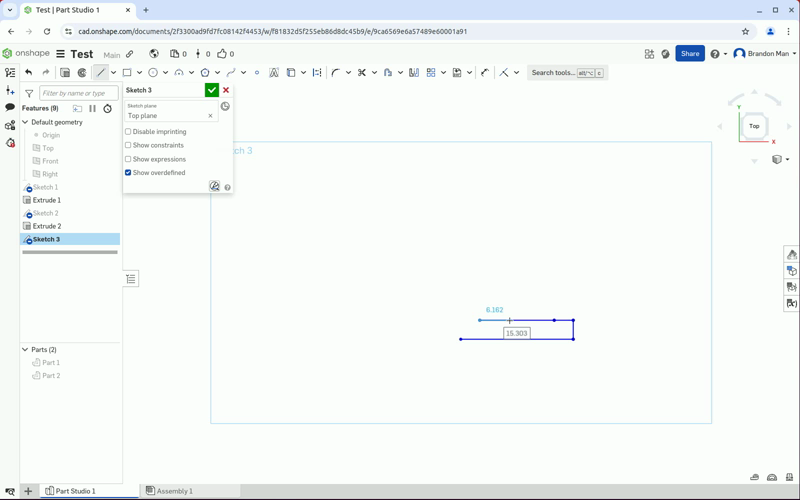
mouse_move(460, 320)
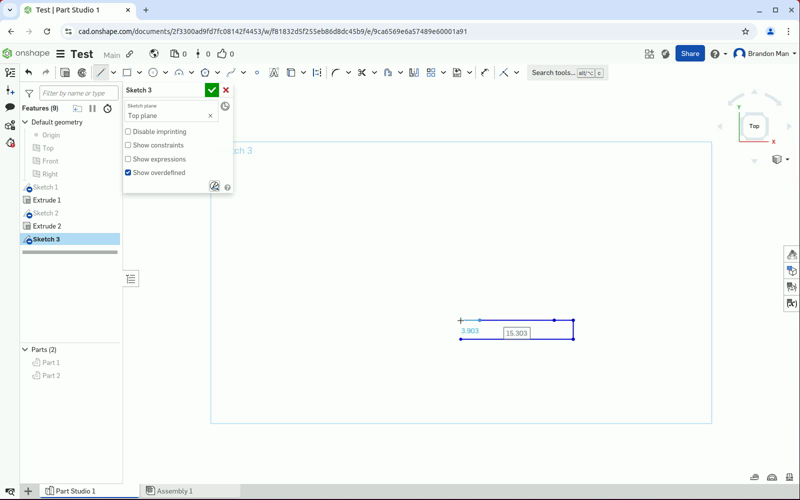
click(460, 320)
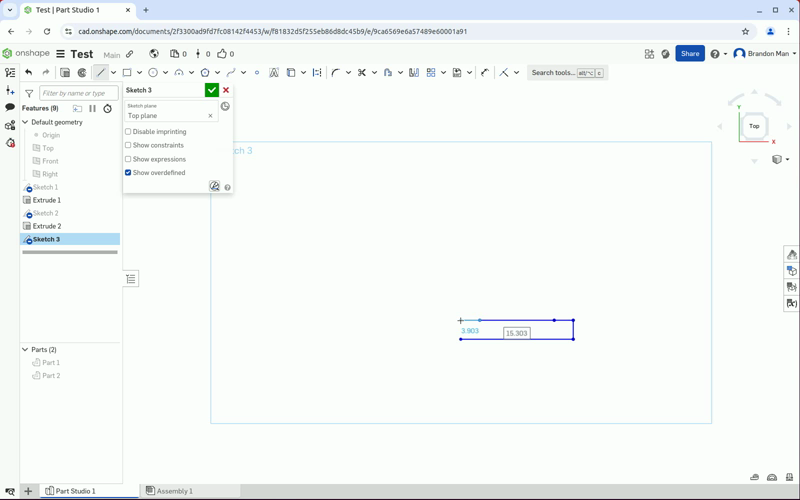
key_up(shift)
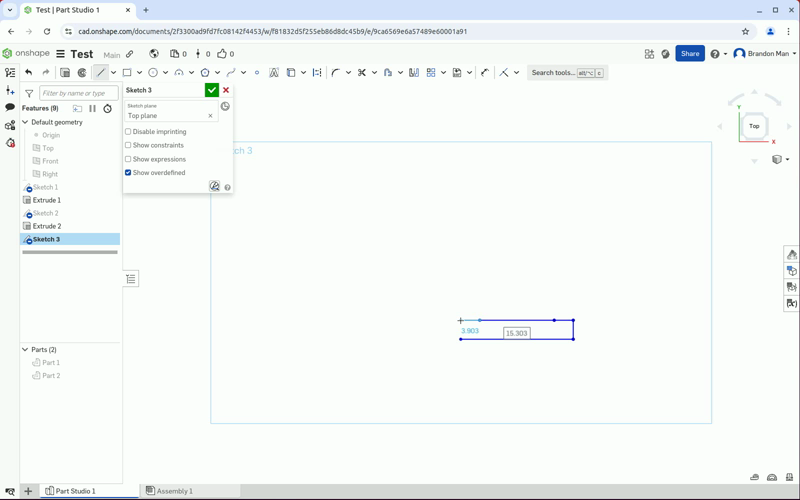
mouse_move(490, 320)
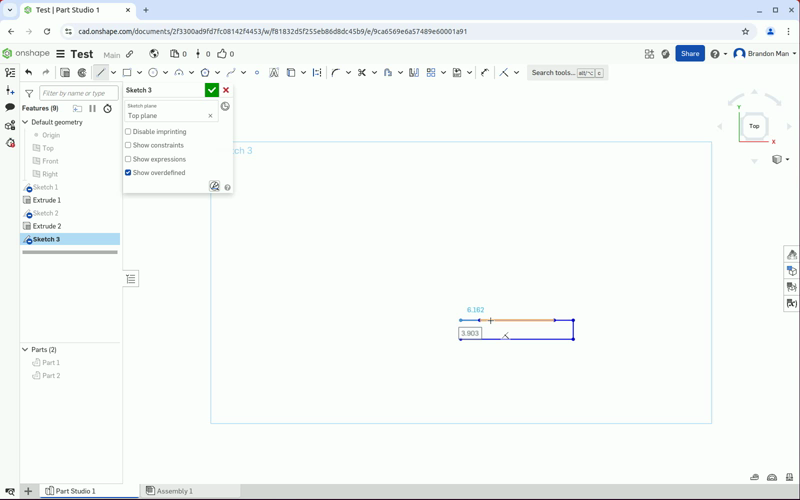
key_down(shift)
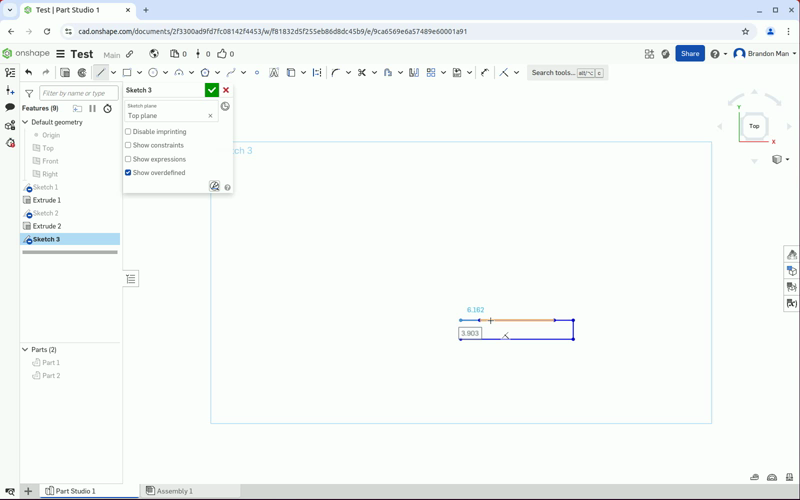
mouse_move(460, 339)
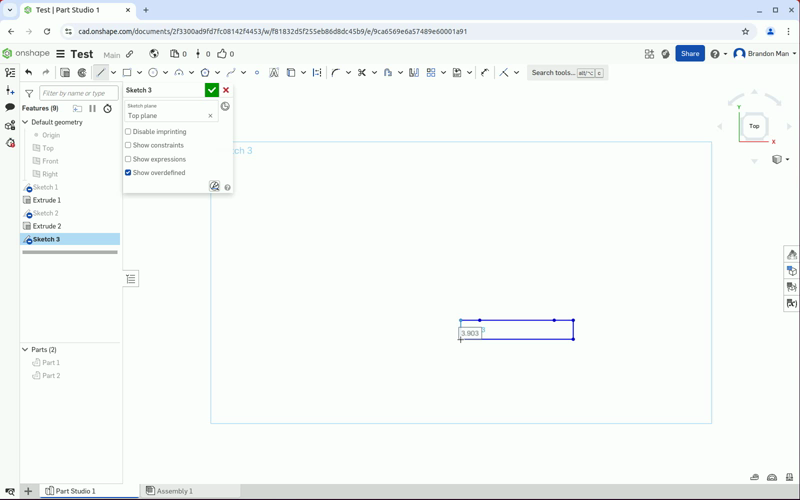
key_up(shift)
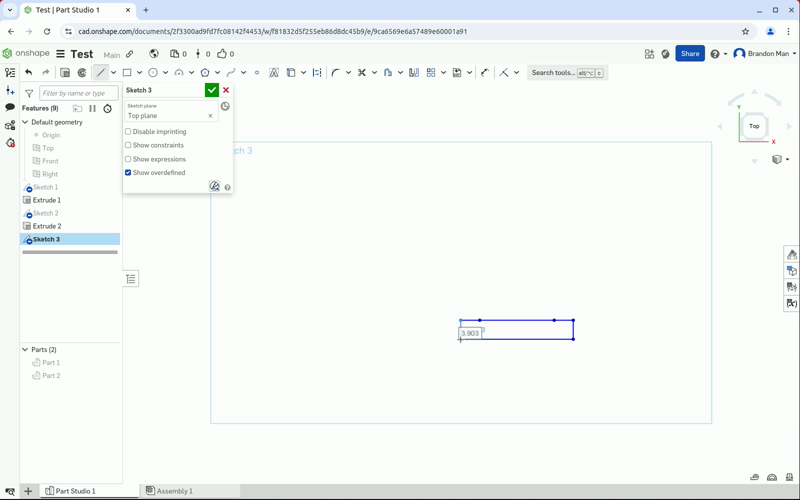
click(460, 339)
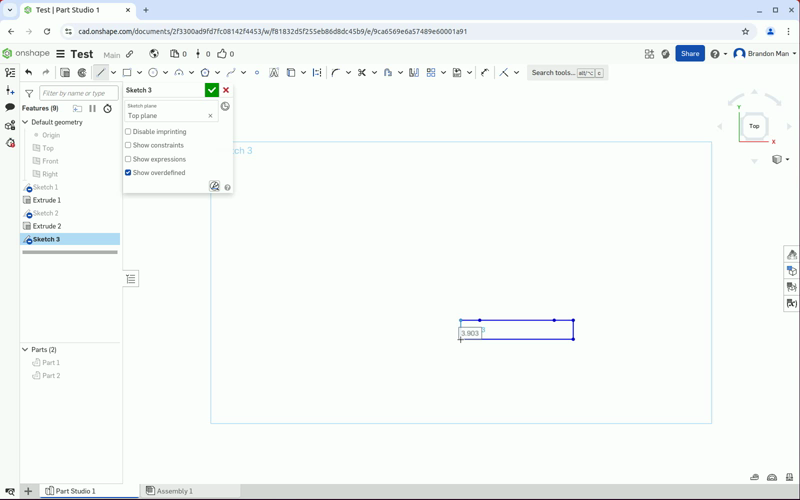
key(esc)
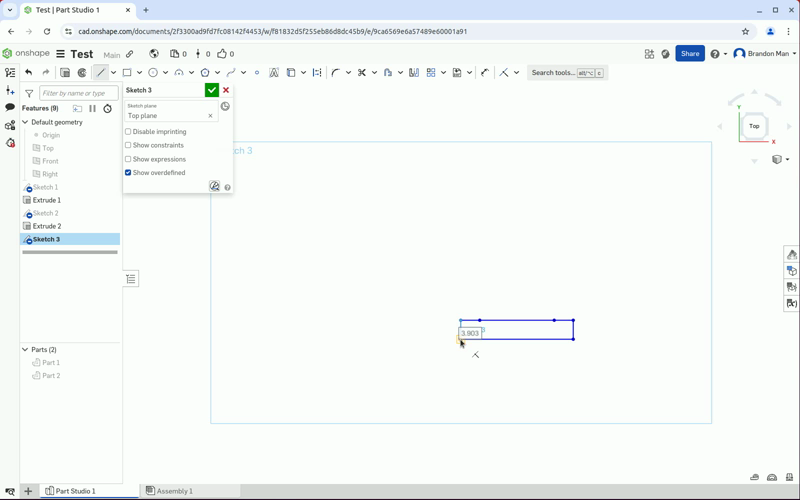
mouse_move(523, 327)
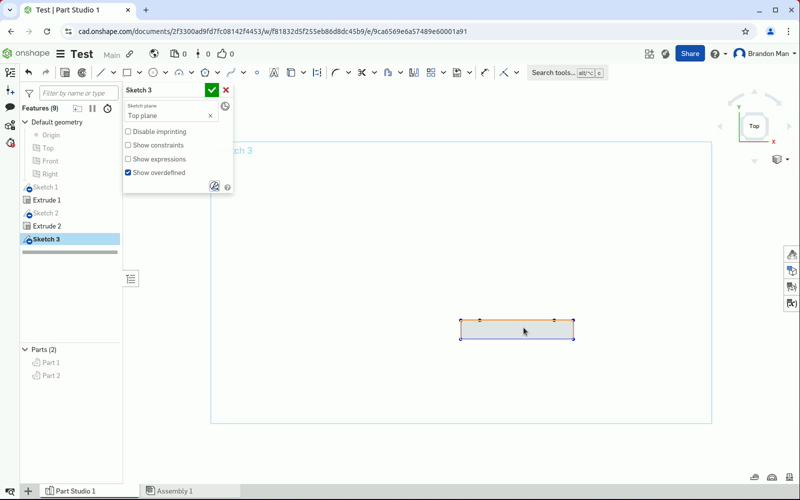
click(523, 327)
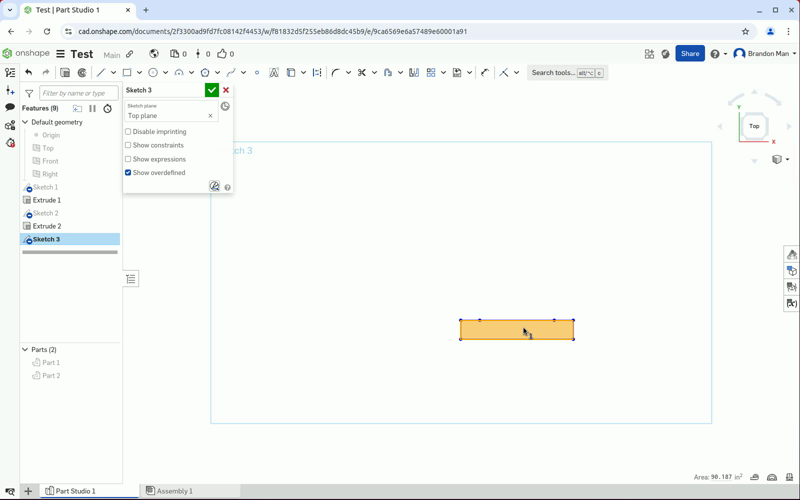
mouse_move(73, 352)
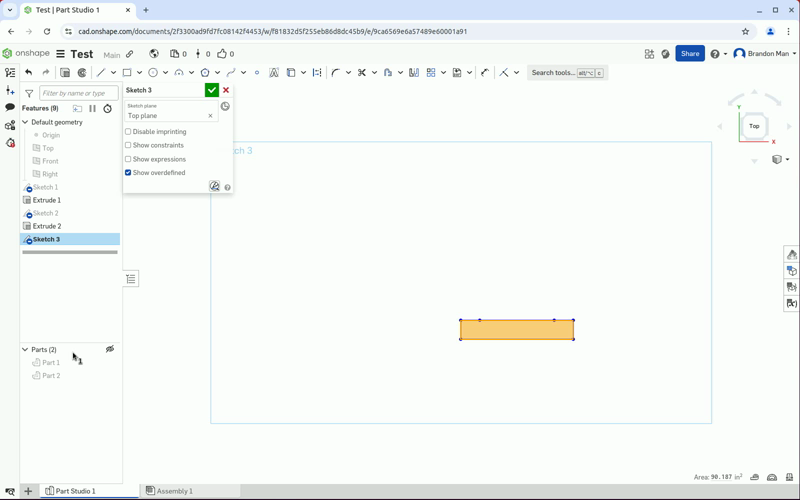
key(shift+y)
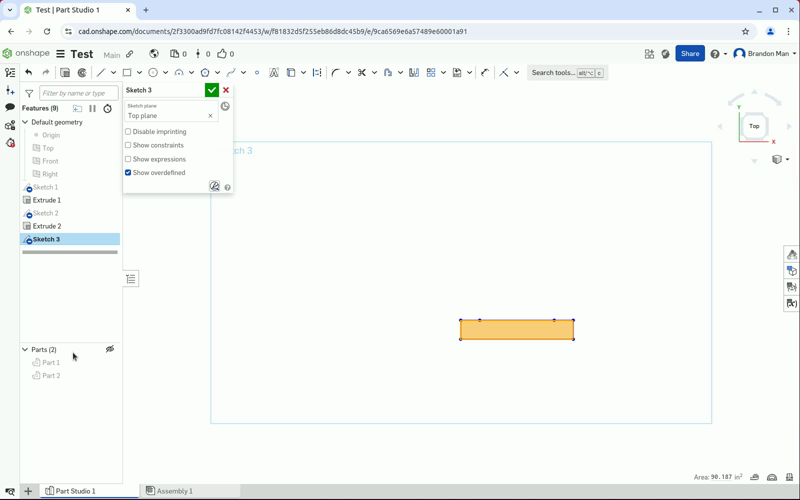
key(shift+e)
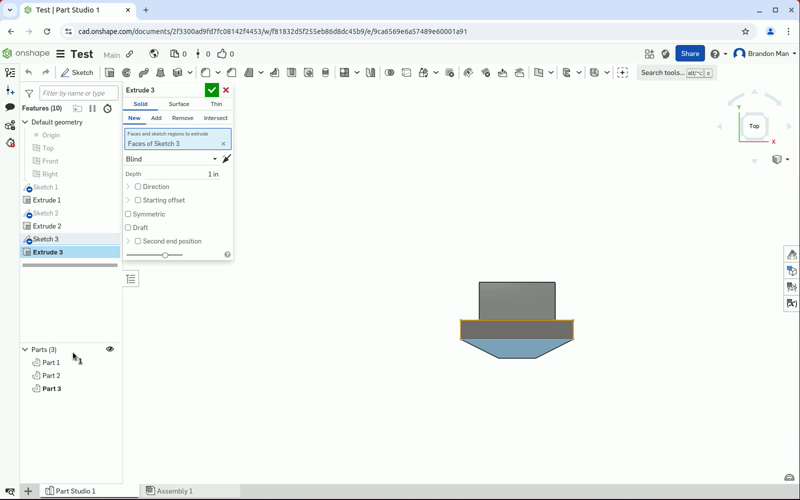
mouse_move(143, 106)
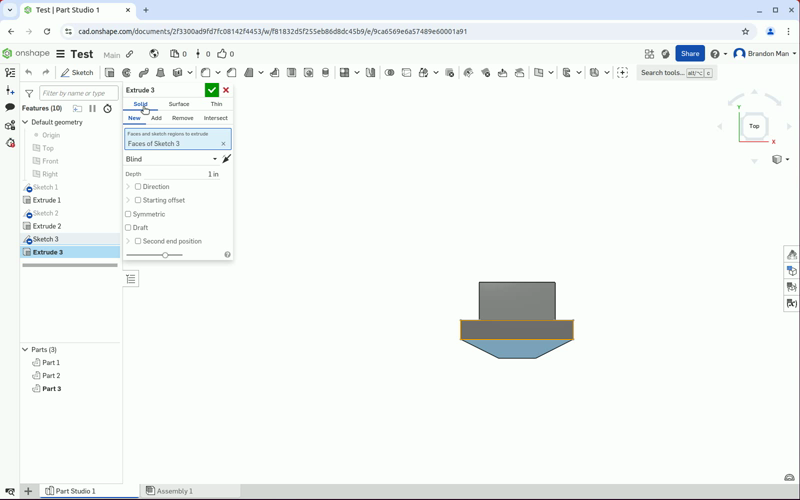
click(143, 106)
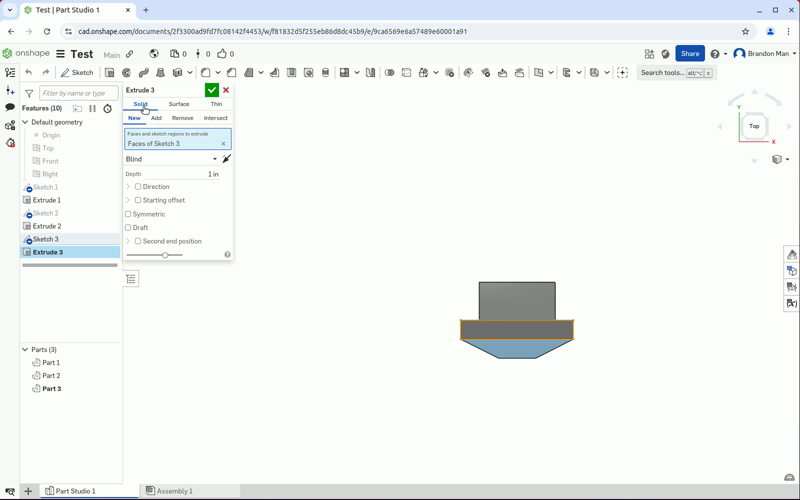
mouse_move(137, 120)
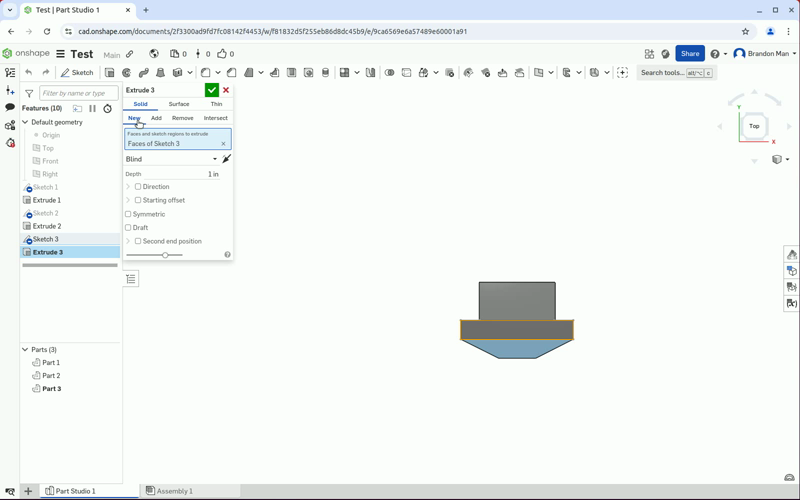
click(137, 120)
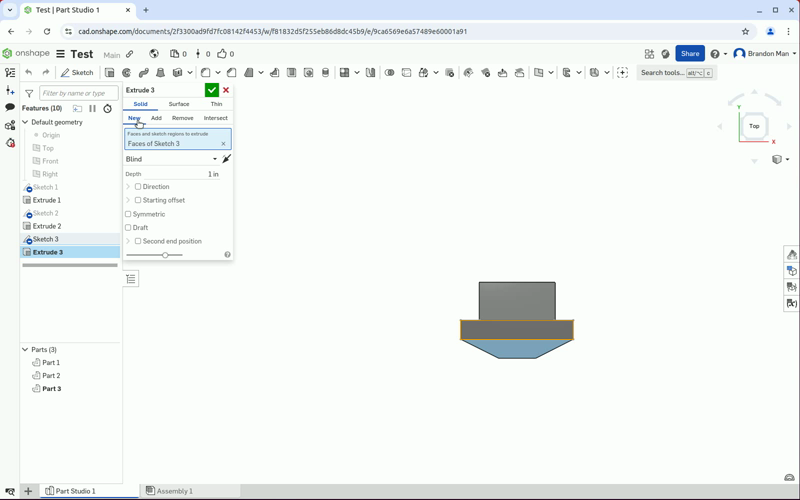
key(tab, 4)
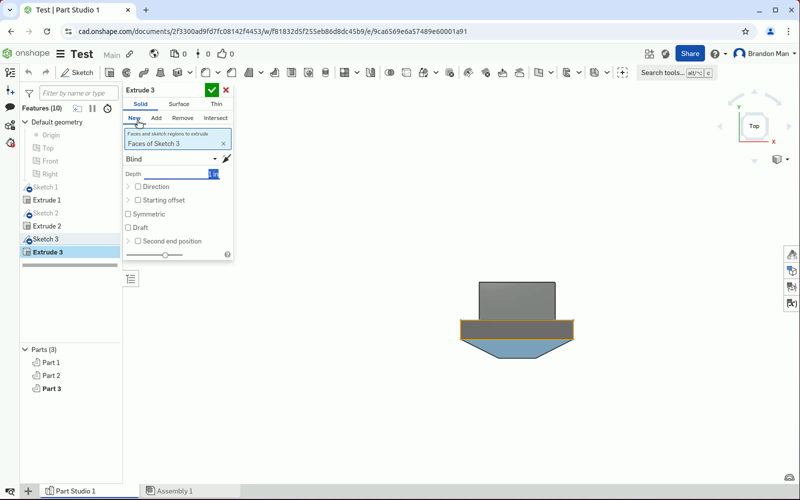
text(3.851)
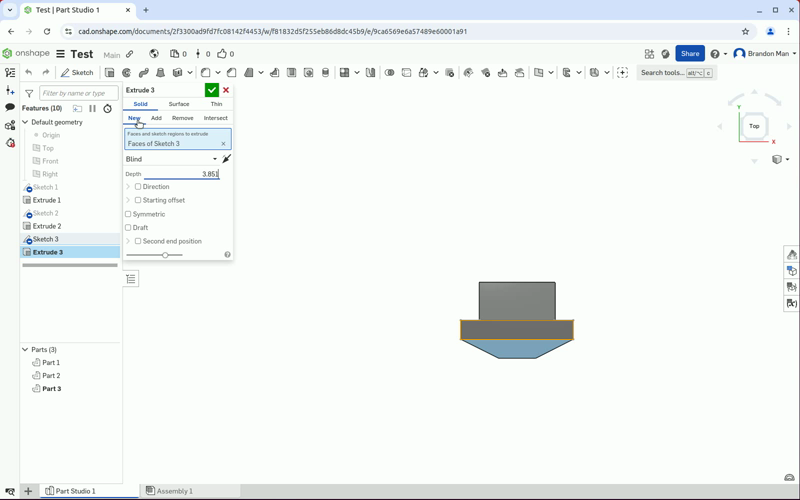
key(enter)
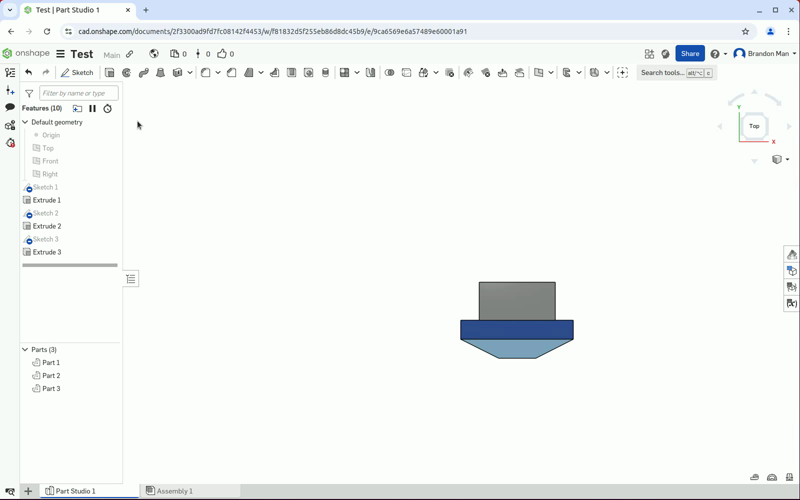
key(shift+h)
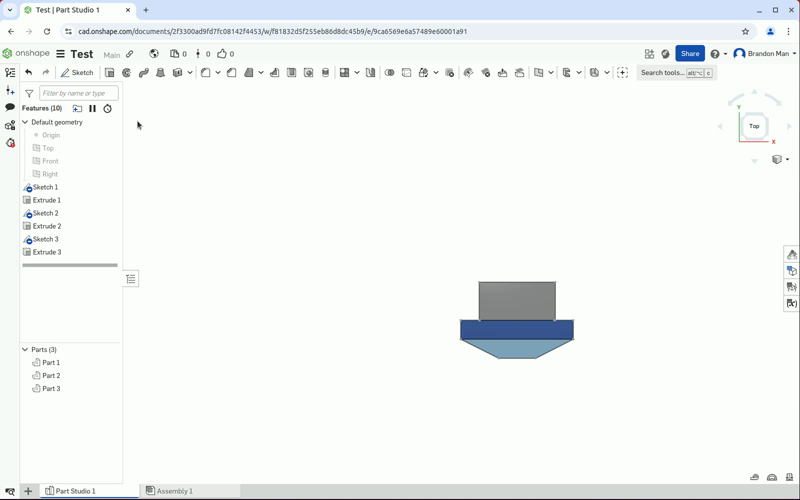
key(shift+h)
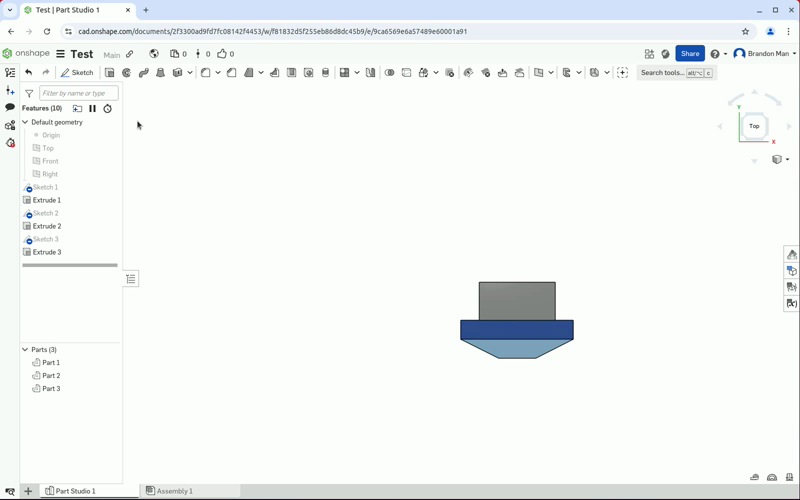
mouse_move(73, 189)
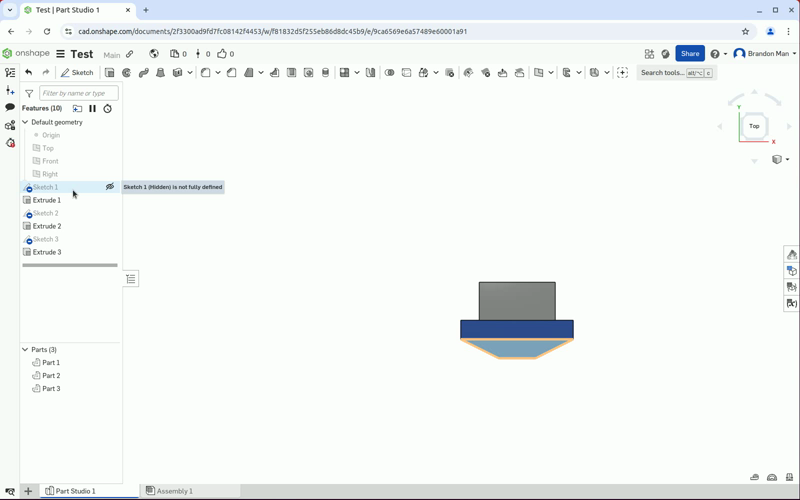
click(73, 189)
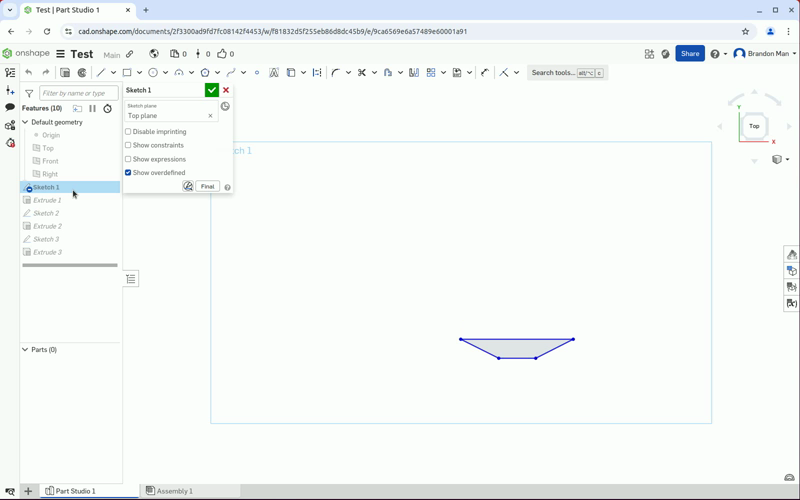
mouse_move(229, 92)
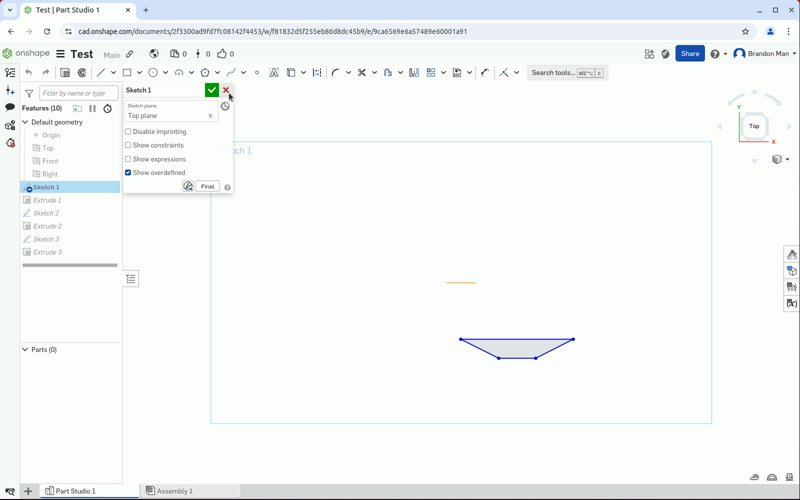
click(229, 92)
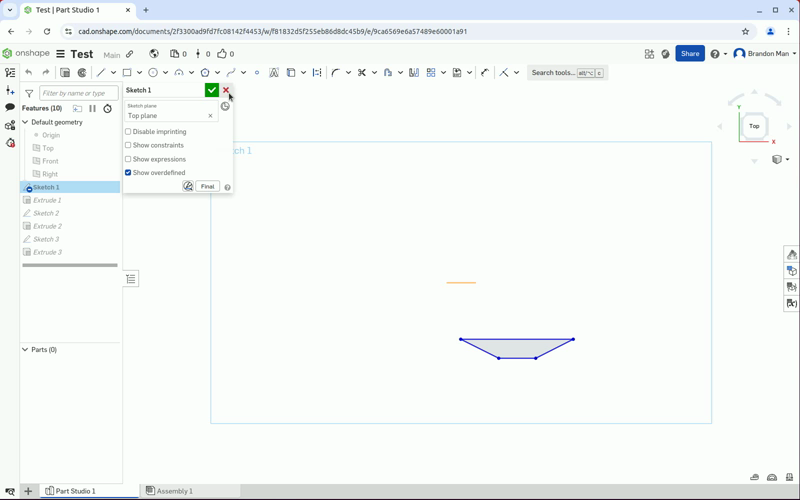
key(shift+s)
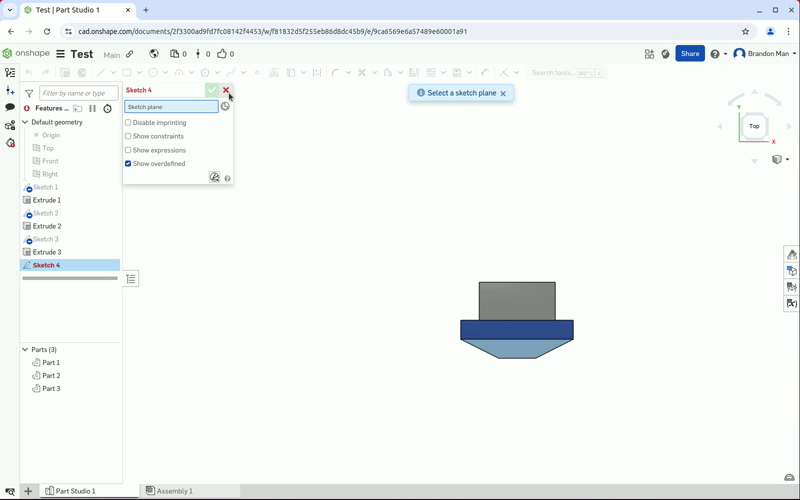
mouse_move(73, 150)
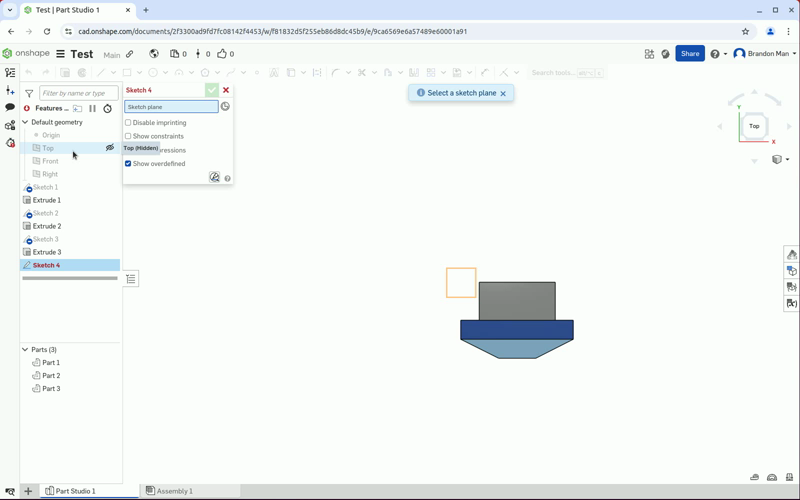
click(73, 150)
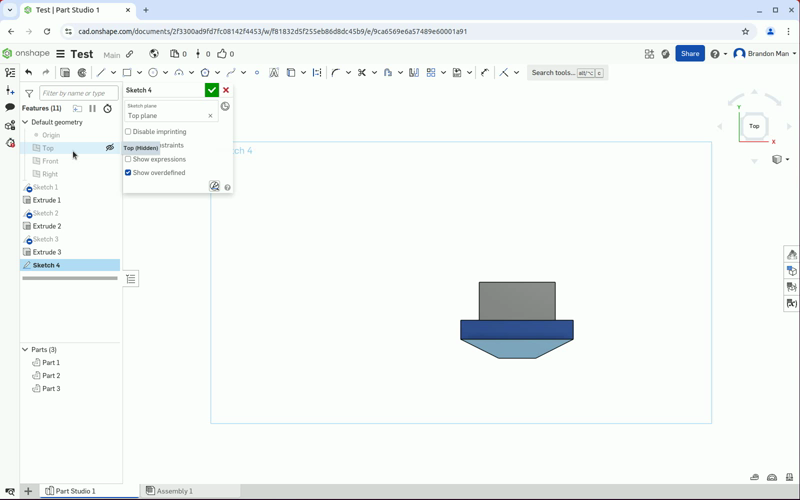
mouse_move(73, 352)
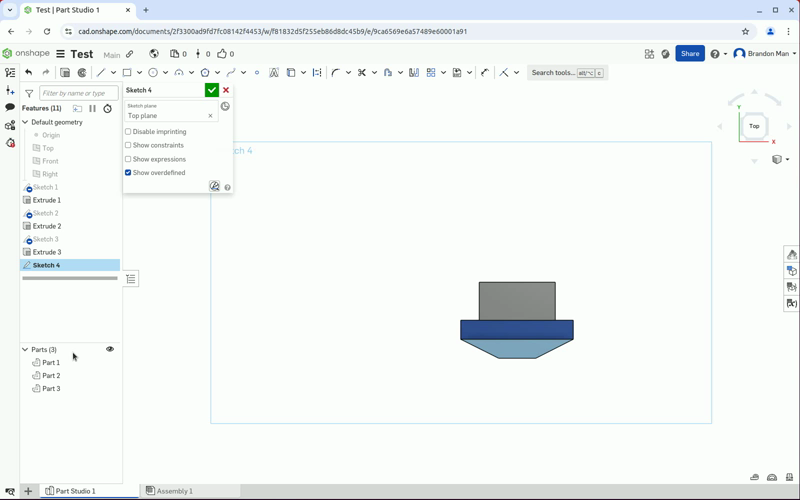
key(y)
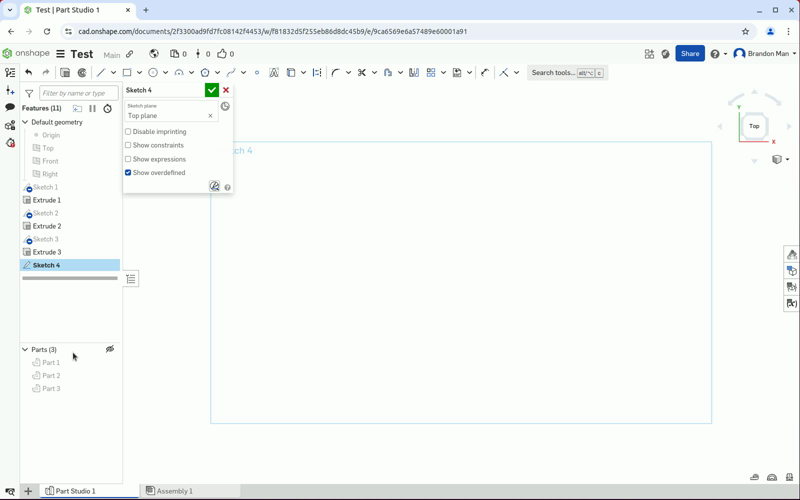
key(l)
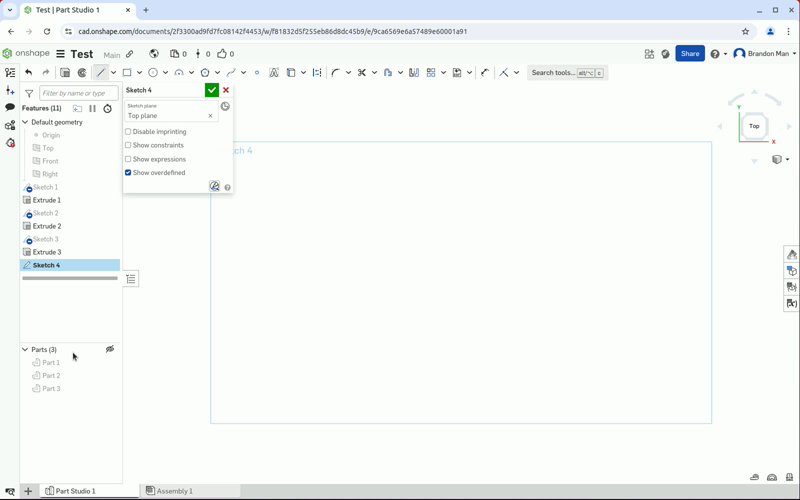
key_down(shift)
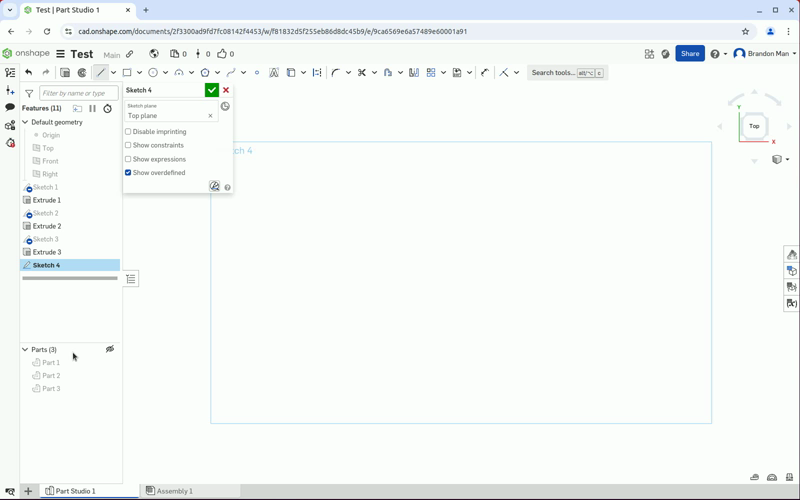
mouse_move(460, 320)
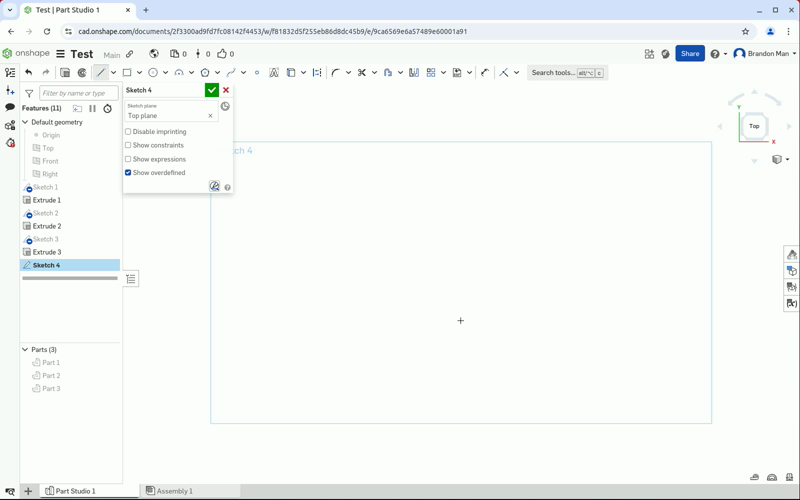
click(460, 320)
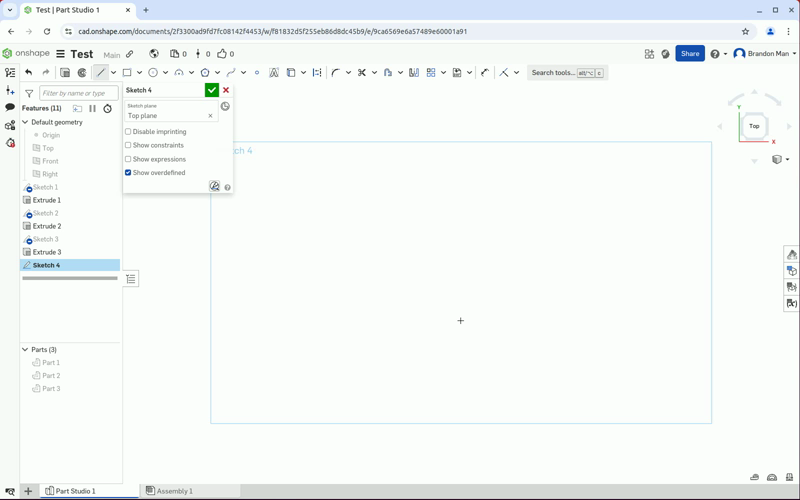
key_up(shift)
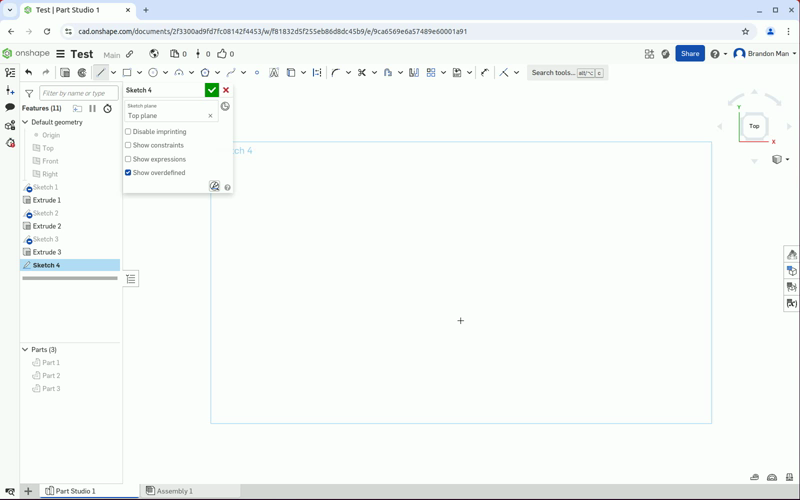
key_down(shift)
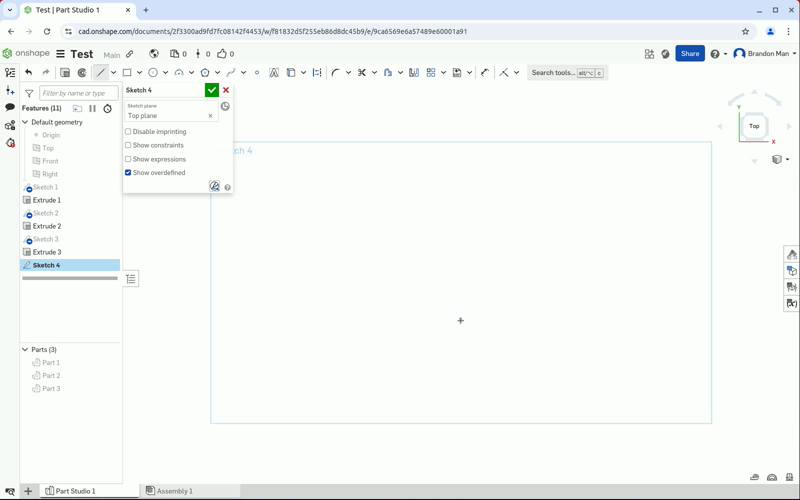
mouse_move(490, 320)
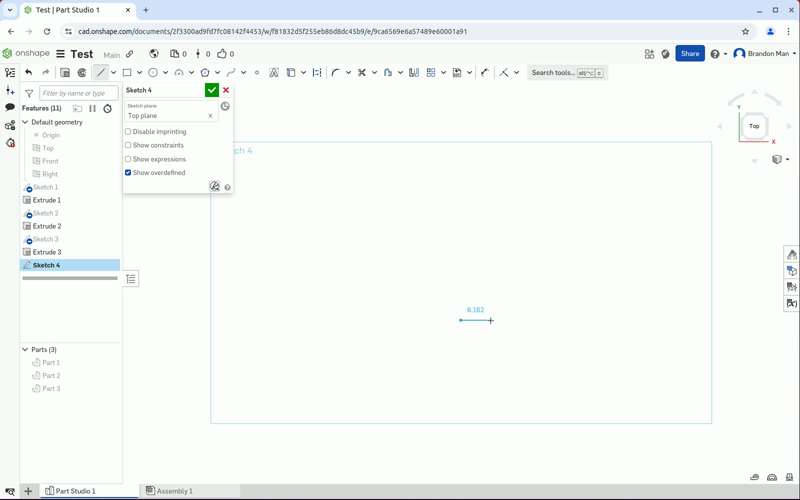
mouse_move(480, 320)
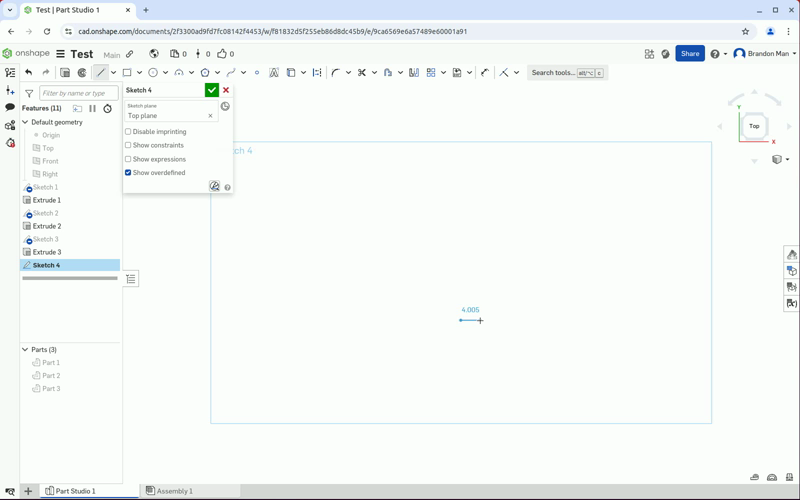
click(480, 320)
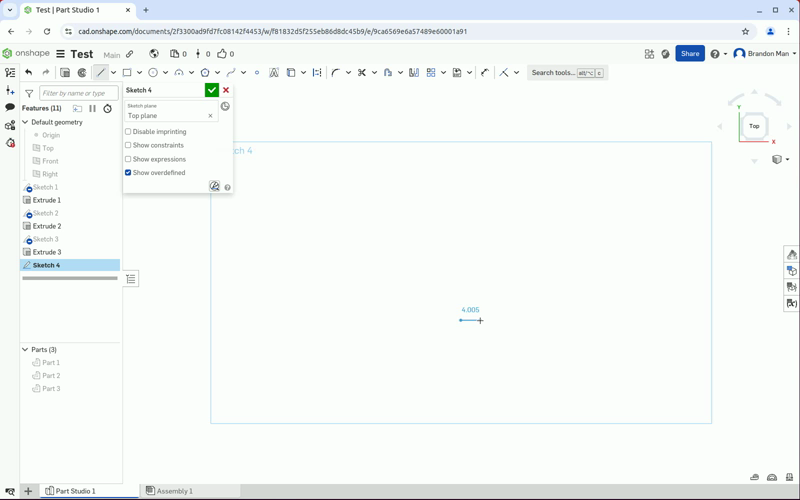
key_up(shift)
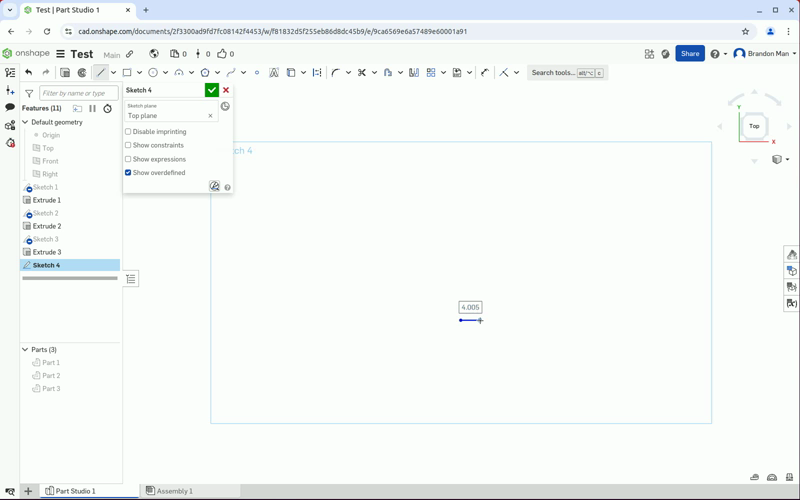
key_down(shift)
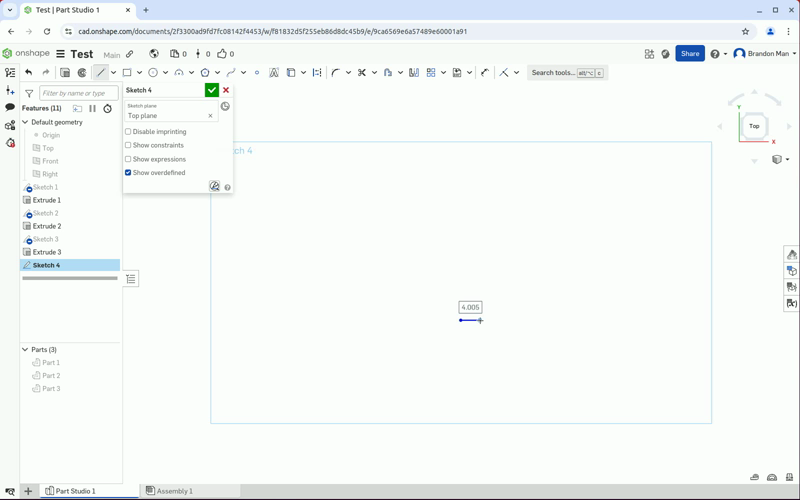
mouse_move(510, 320)
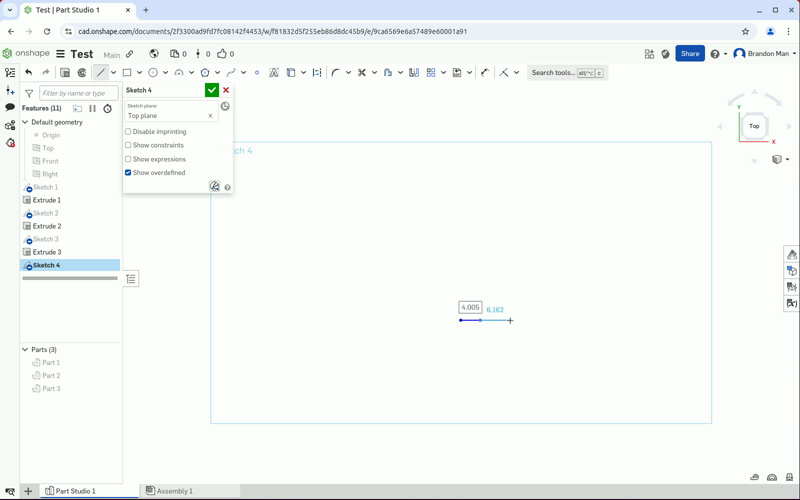
mouse_move(480, 282)
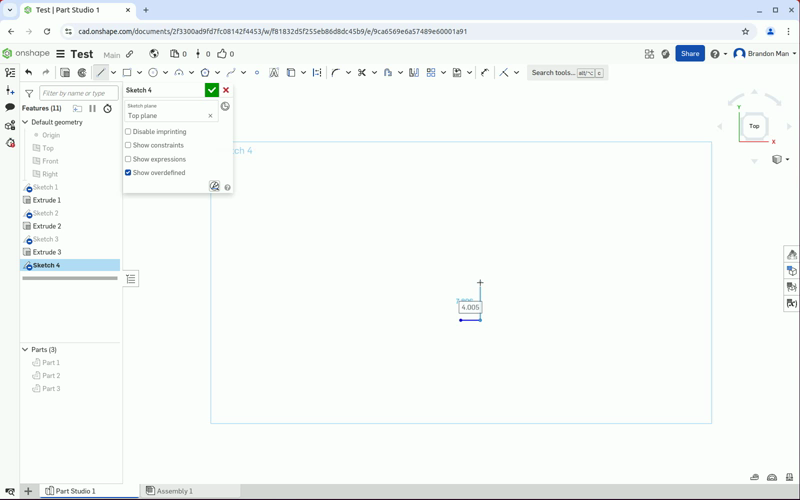
click(480, 282)
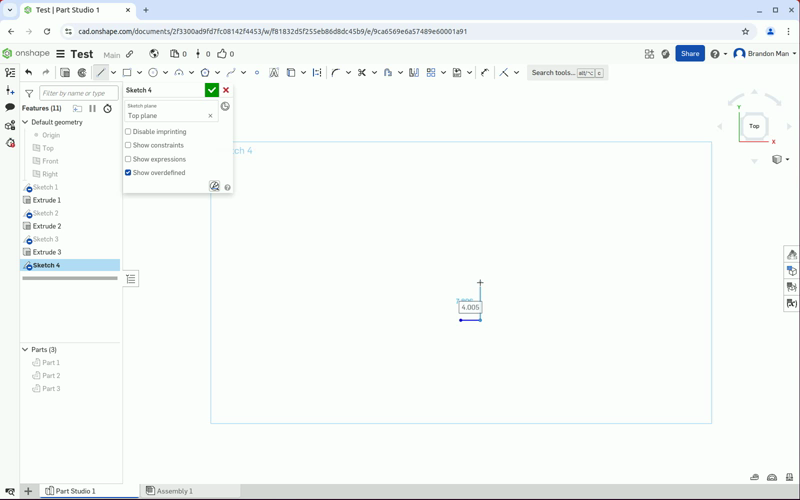
key_up(shift)
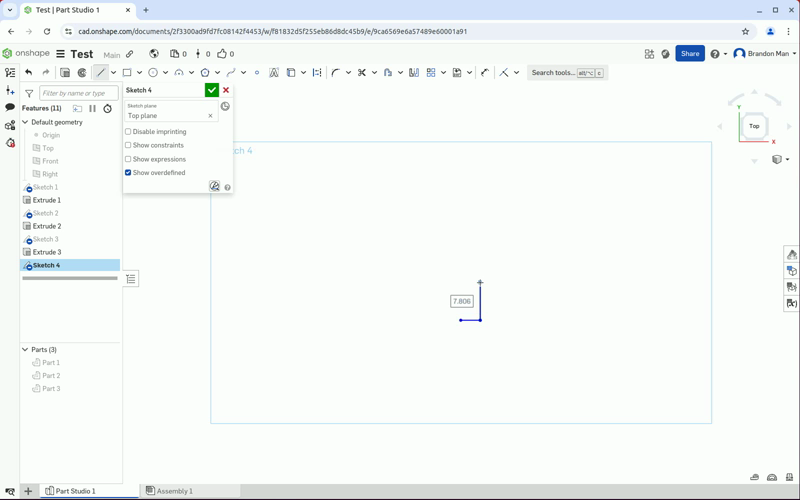
key_down(shift)
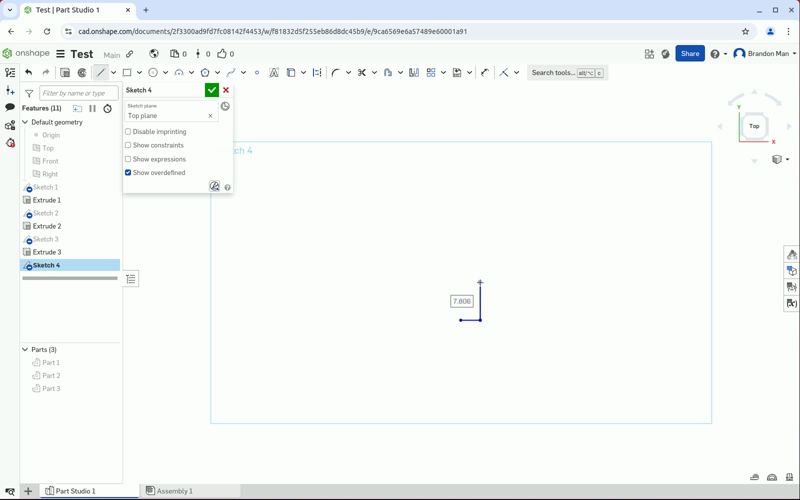
mouse_move(510, 282)
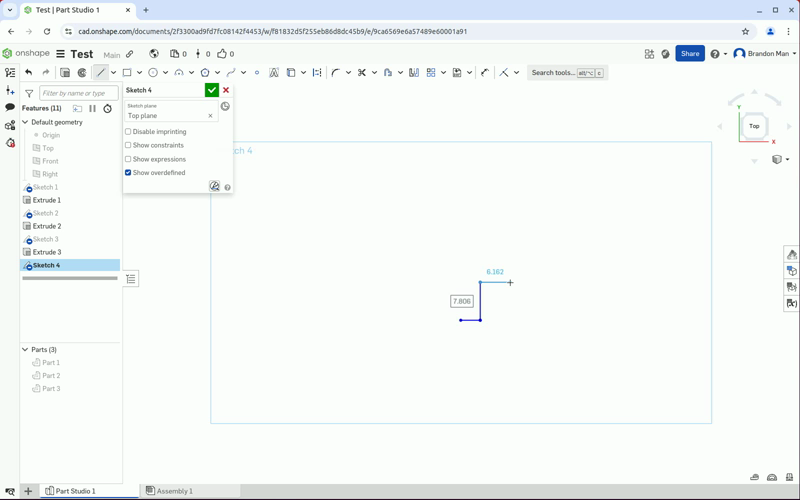
mouse_move(460, 282)
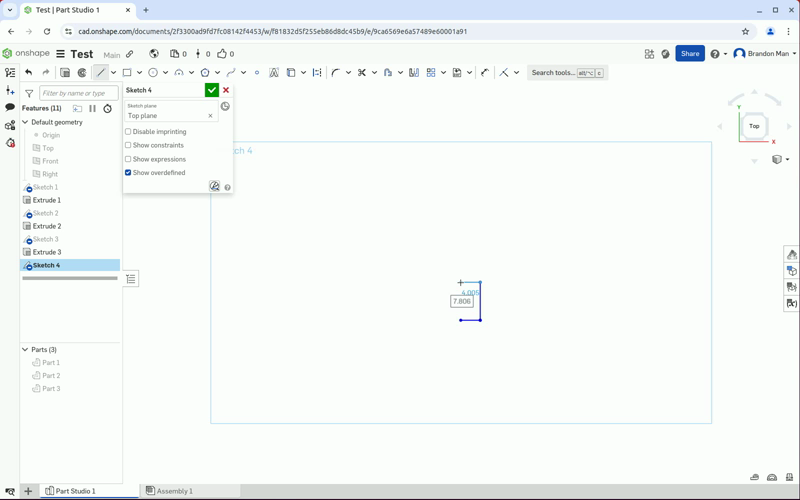
click(460, 282)
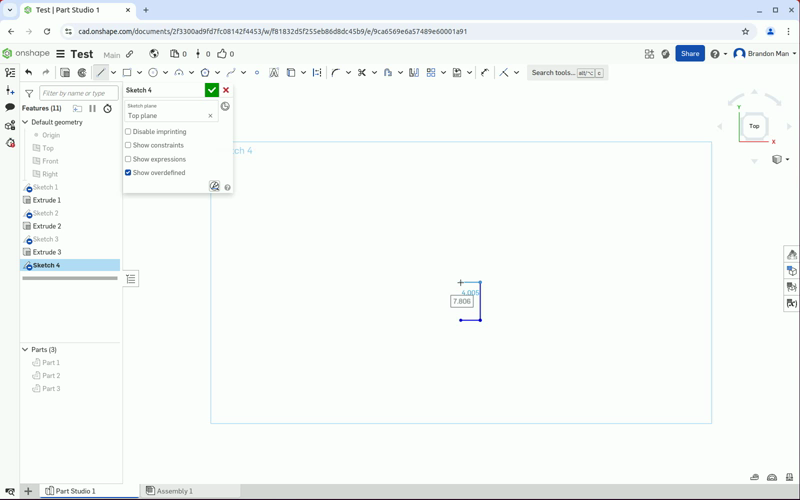
key_up(shift)
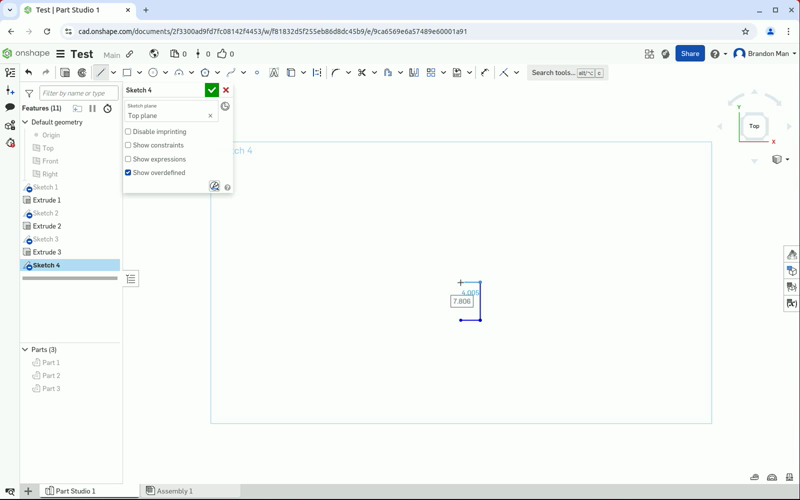
mouse_move(490, 282)
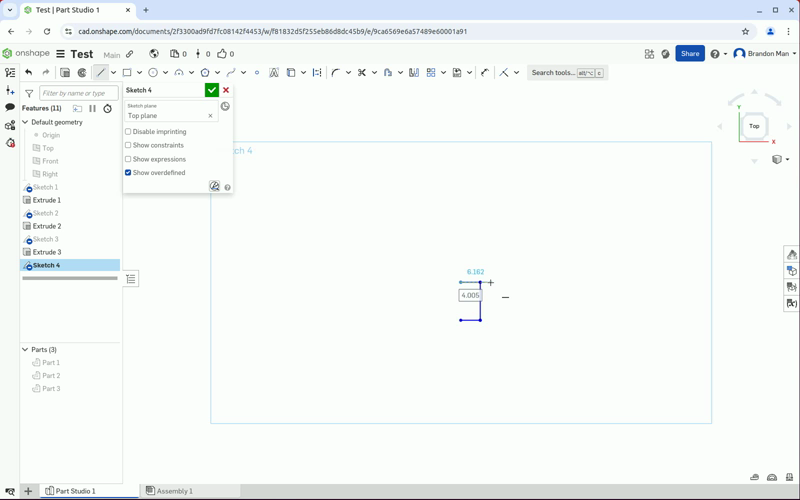
key_down(shift)
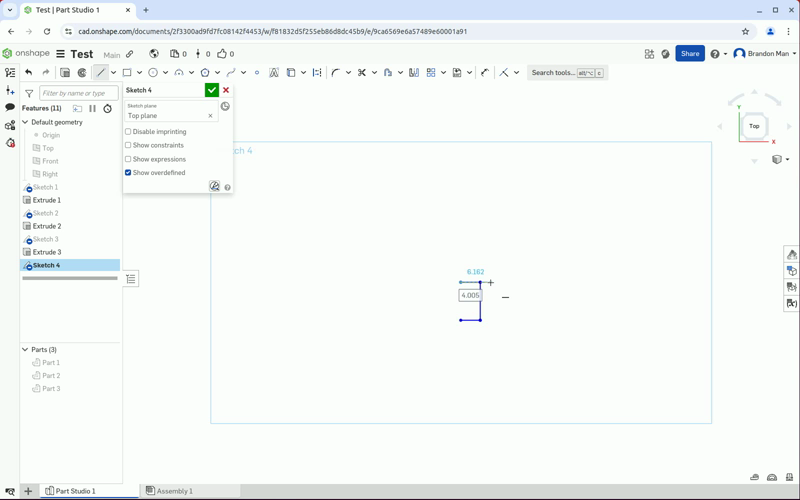
mouse_move(460, 320)
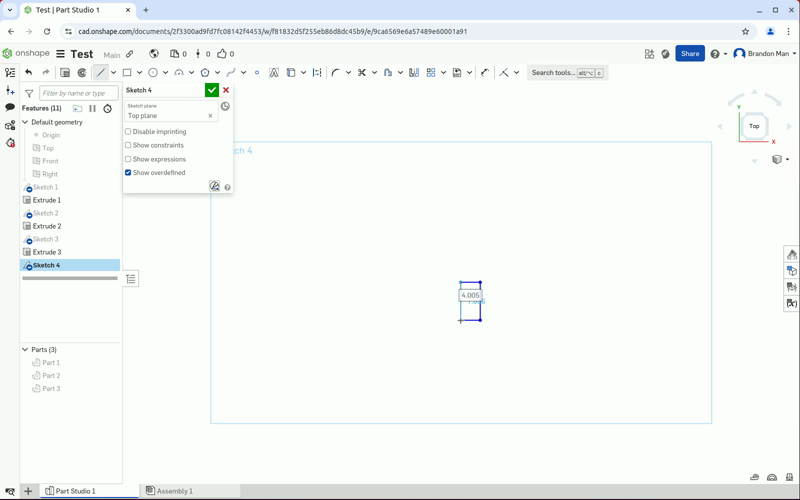
key_up(shift)
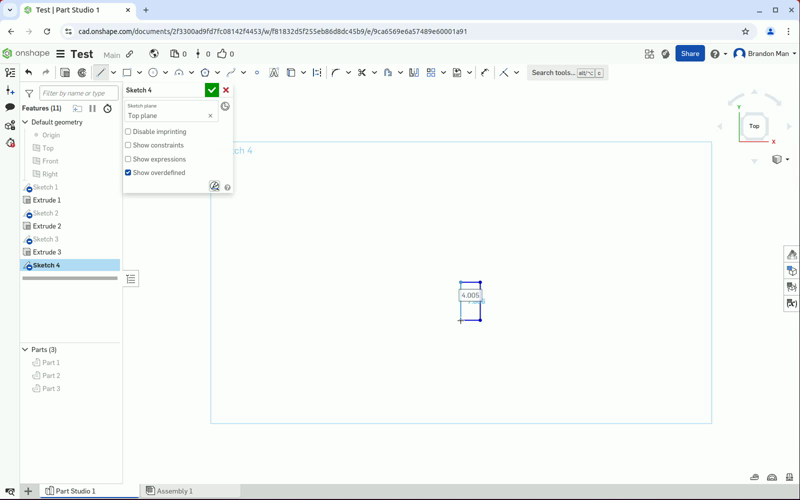
click(460, 320)
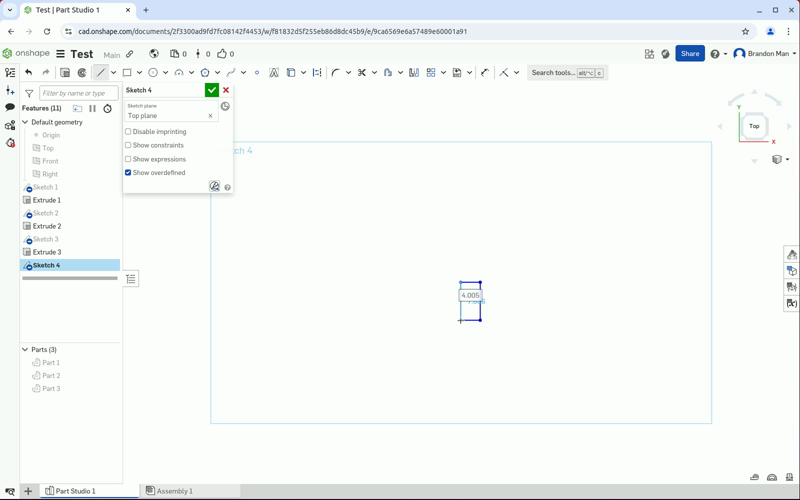
key(esc)
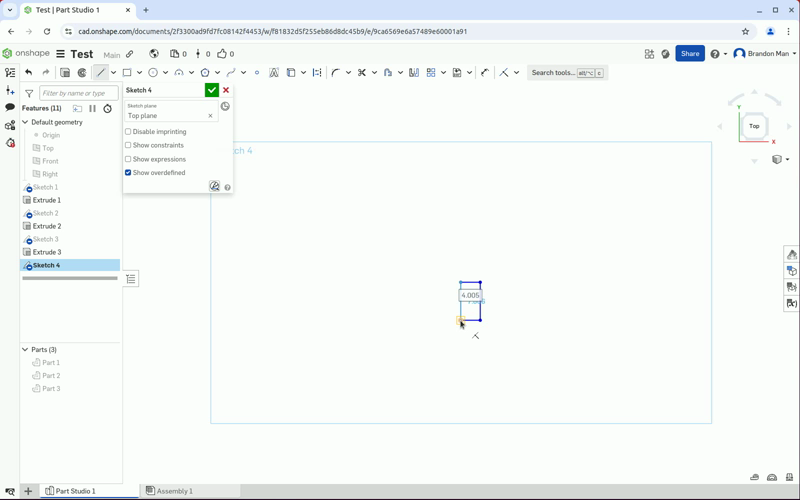
mouse_move(469, 292)
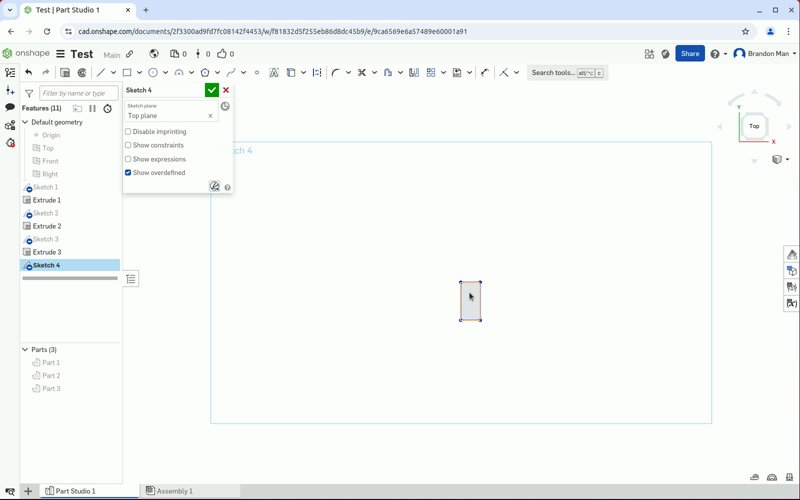
scroll(6)
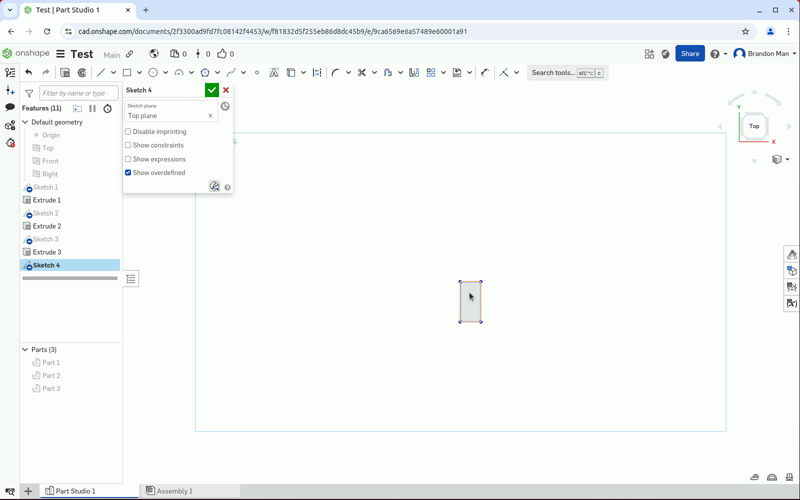
scroll(6)
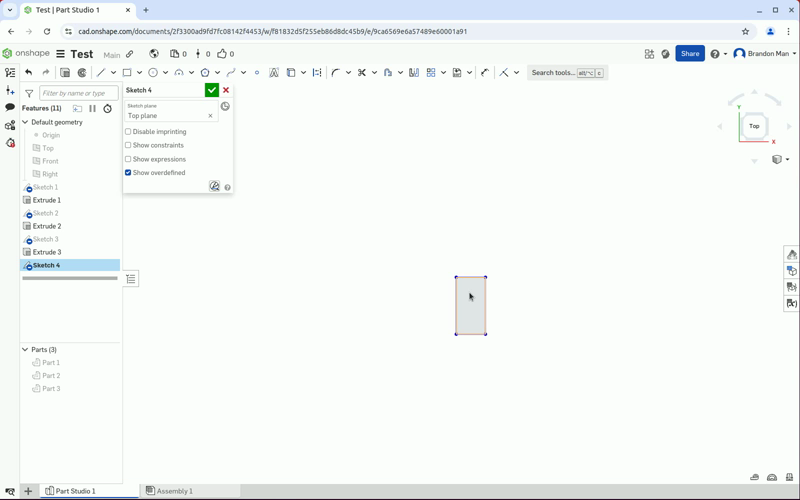
scroll(6)
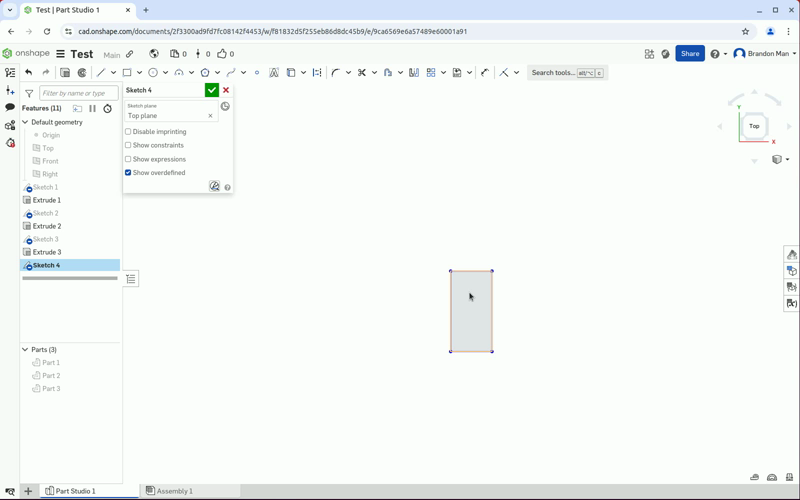
scroll(6)
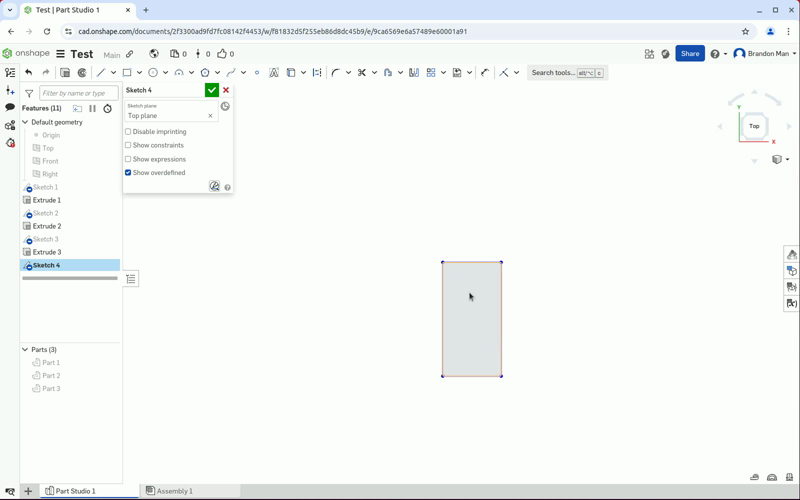
scroll(6)
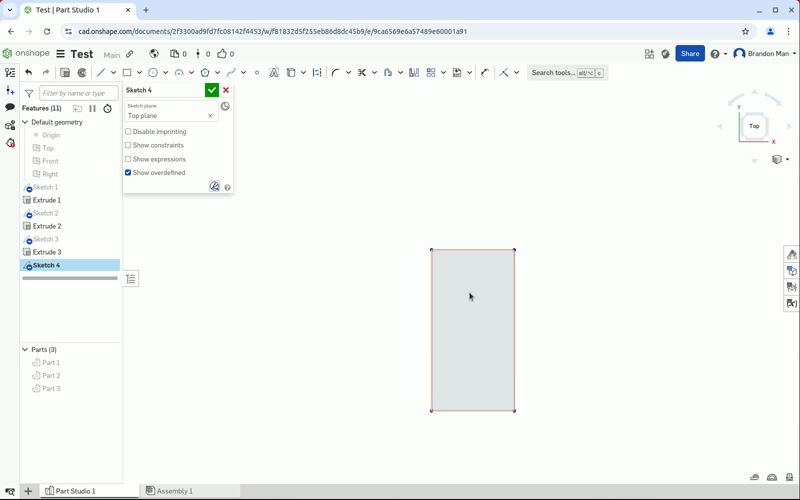
scroll(6)
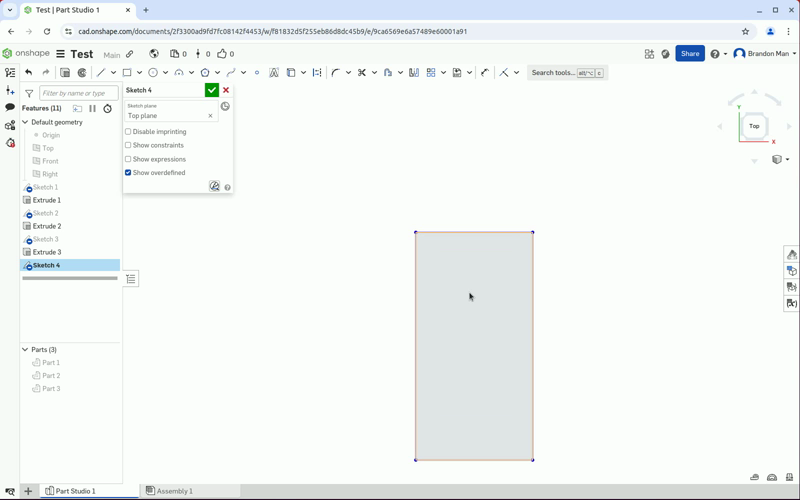
scroll(6)
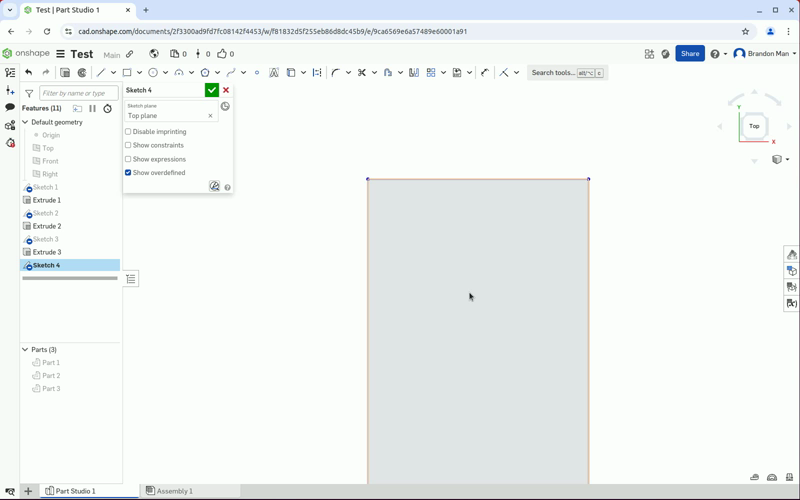
click(469, 292)
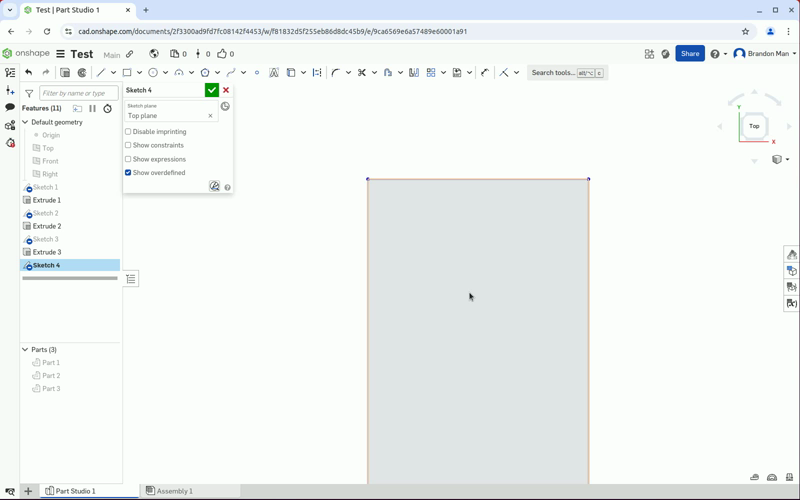
scroll(-6)
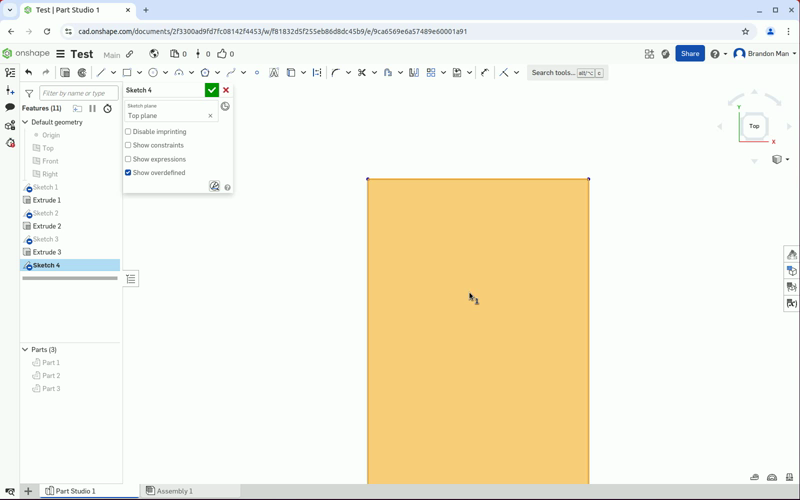
scroll(-6)
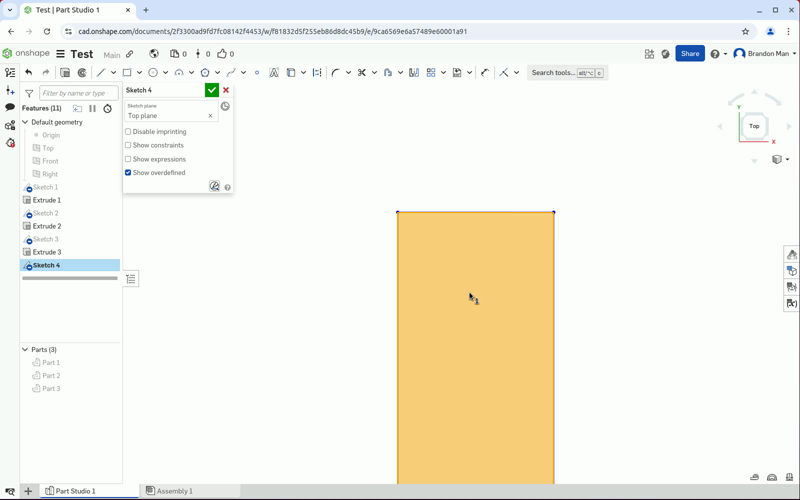
scroll(-6)
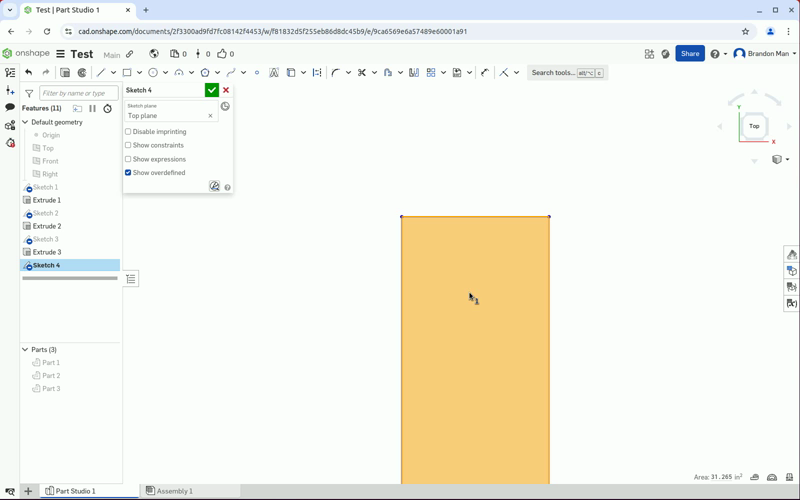
scroll(-6)
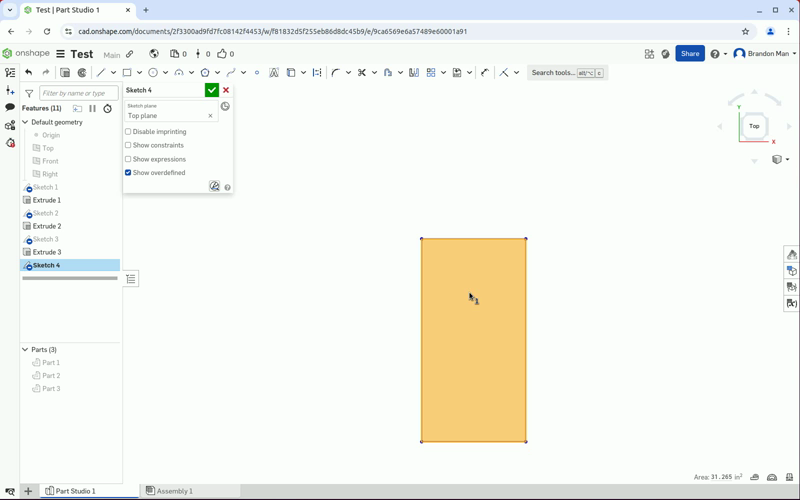
scroll(-6)
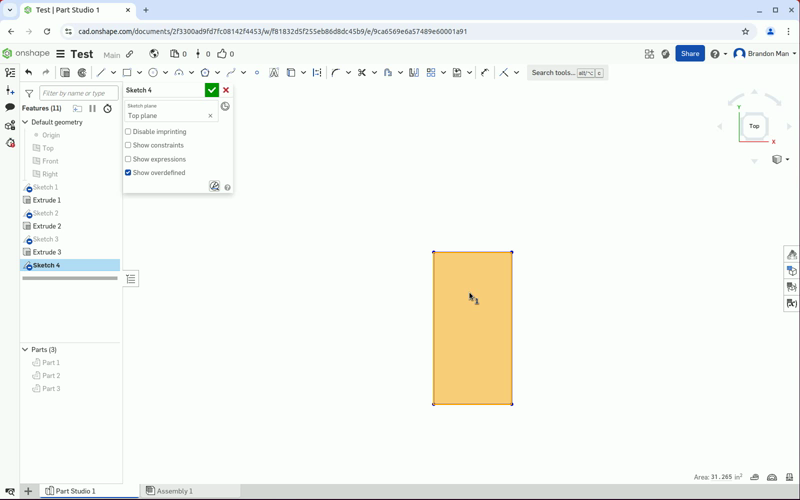
scroll(-6)
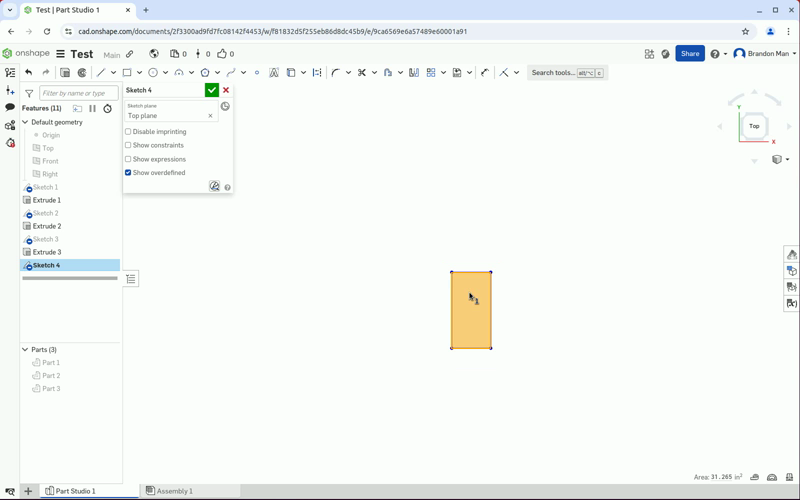
scroll(-6)
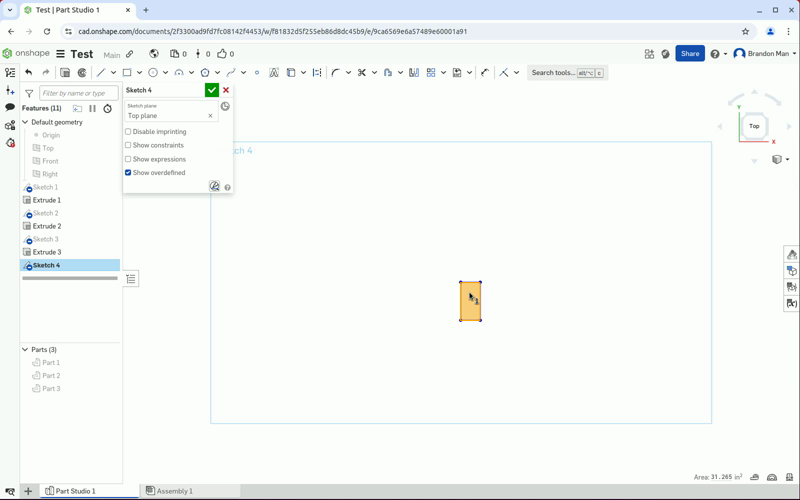
mouse_move(73, 352)
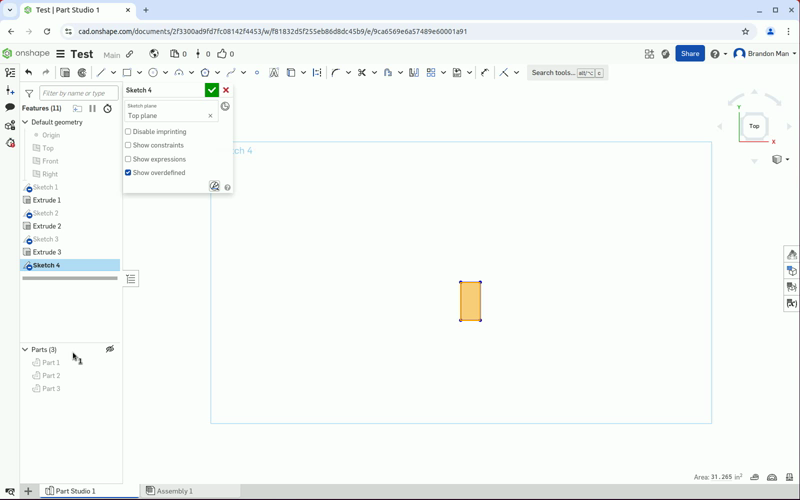
key(shift+y)
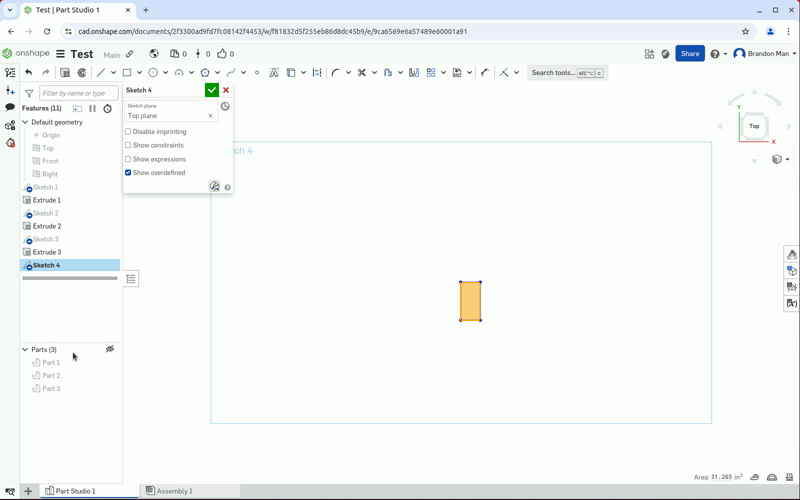
key(shift+e)
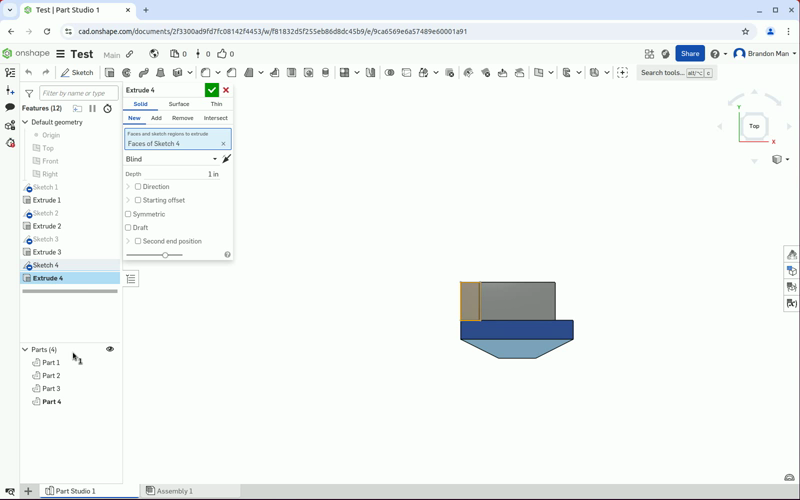
mouse_move(143, 106)
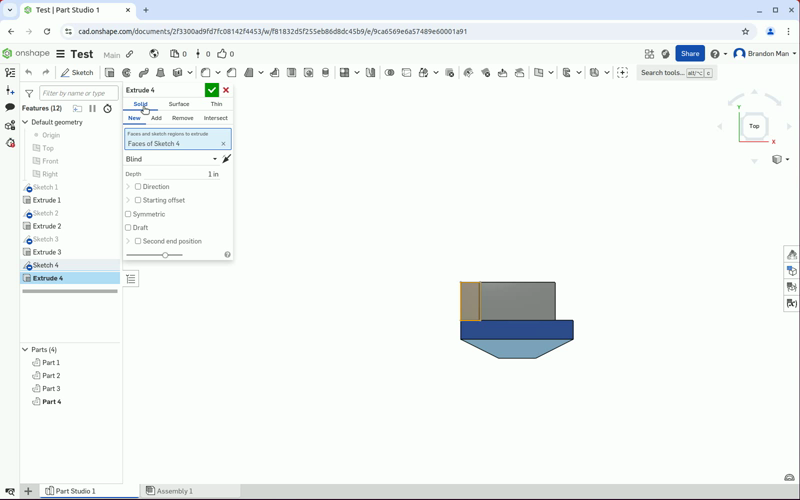
click(143, 106)
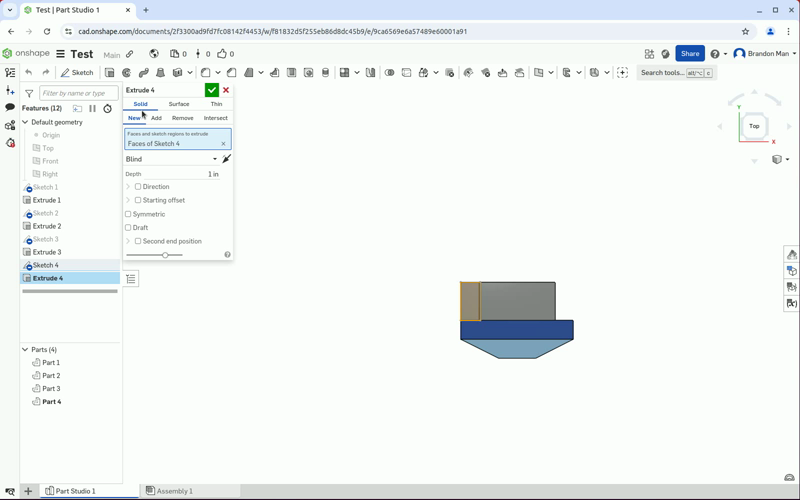
mouse_move(137, 120)
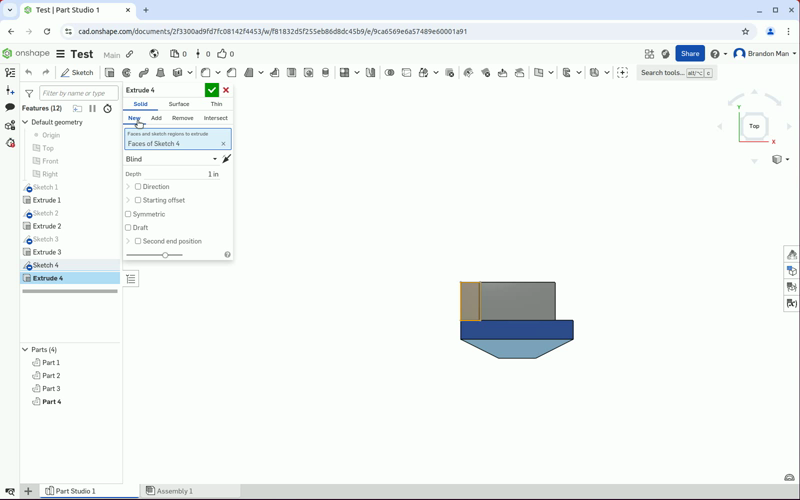
click(137, 120)
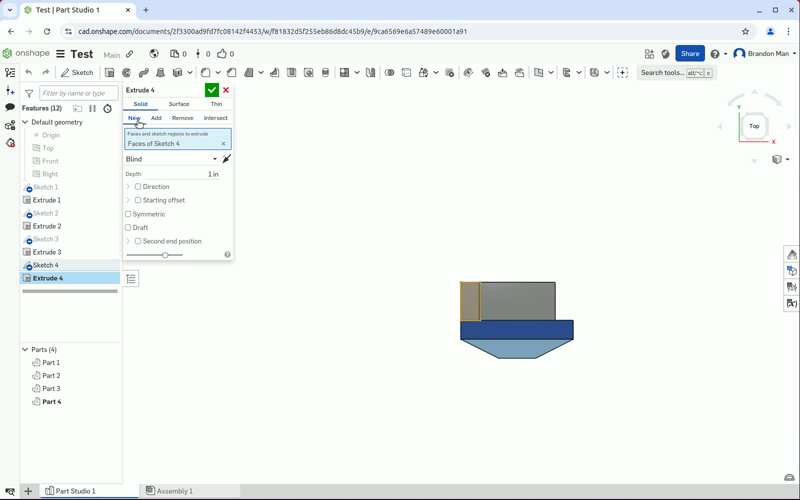
key(tab, 4)
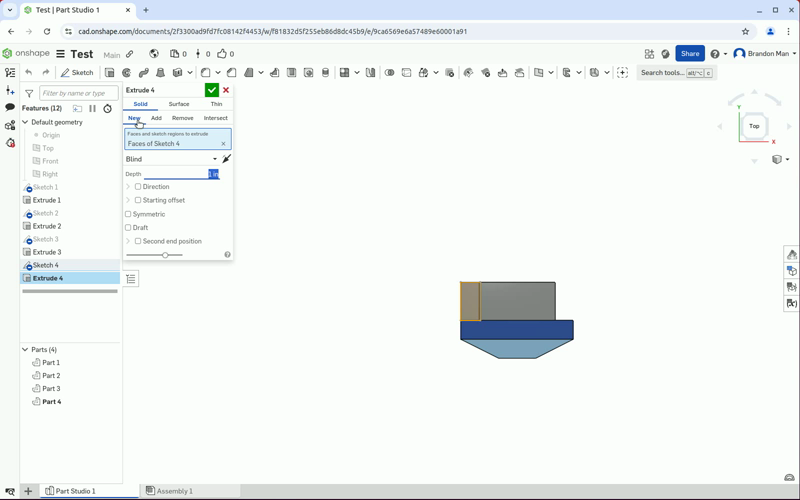
text(15.405)
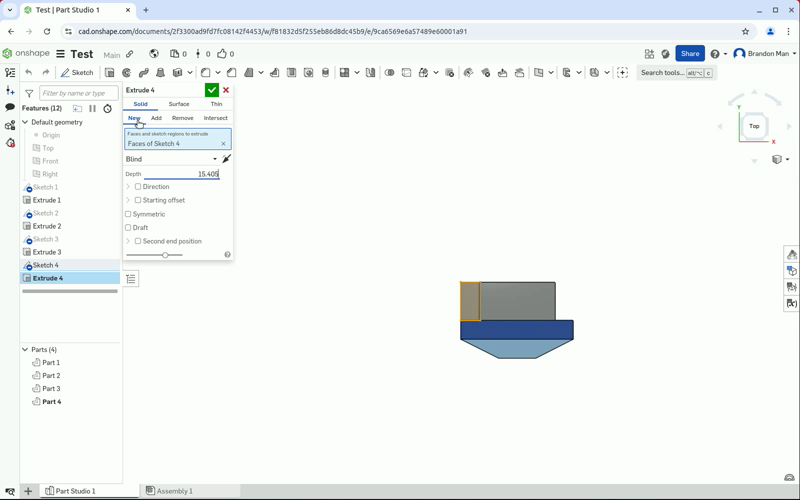
key(enter)
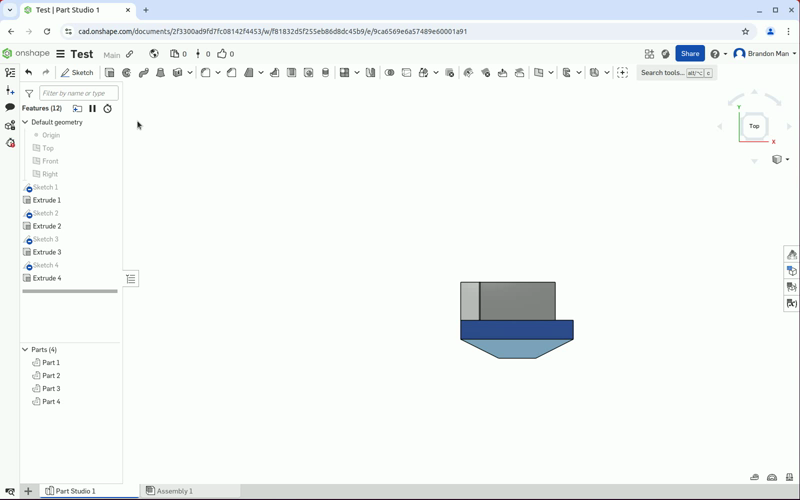
key(shift+h)
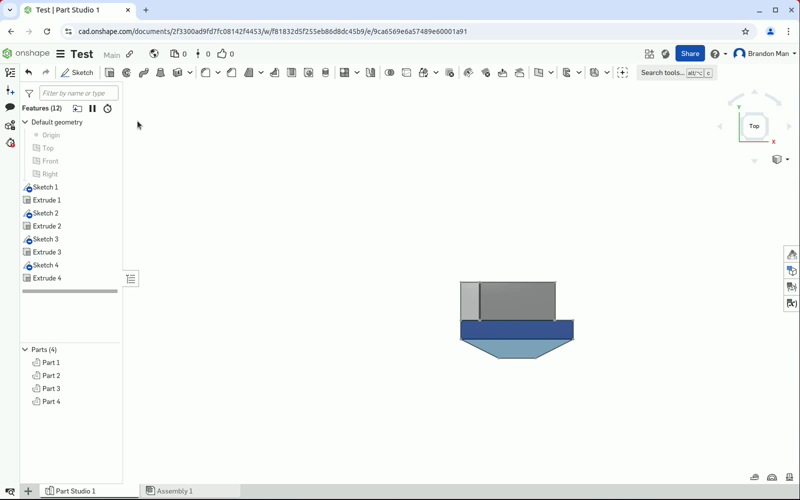
key(shift+h)
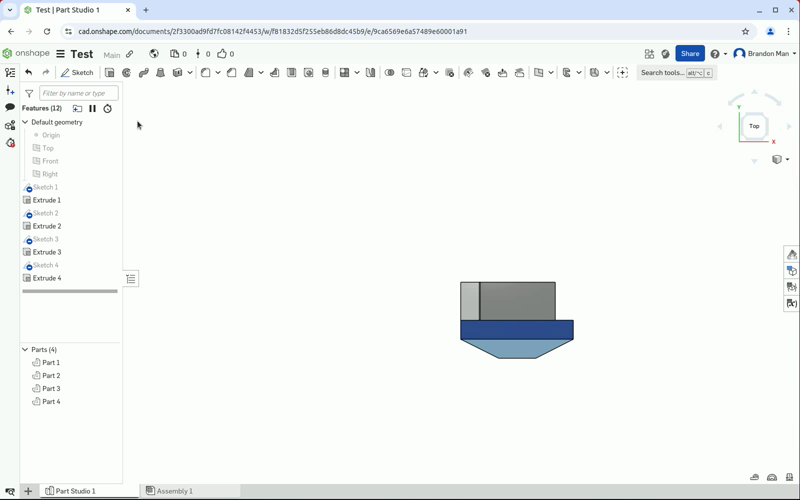
mouse_move(73, 189)
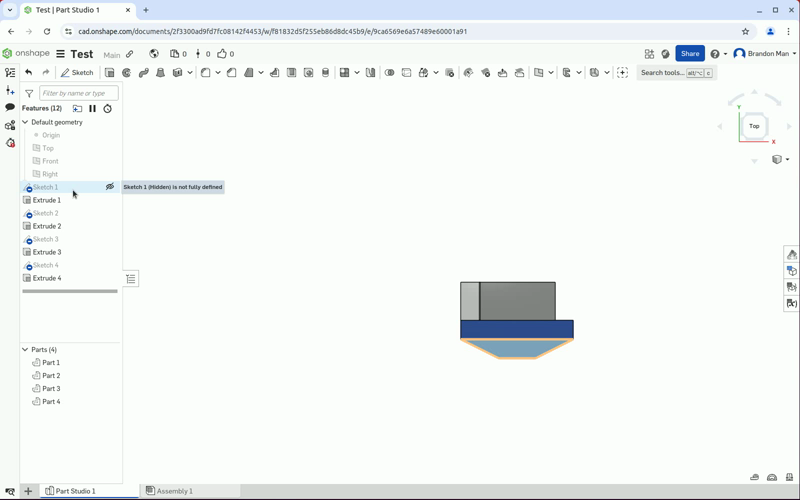
click(73, 189)
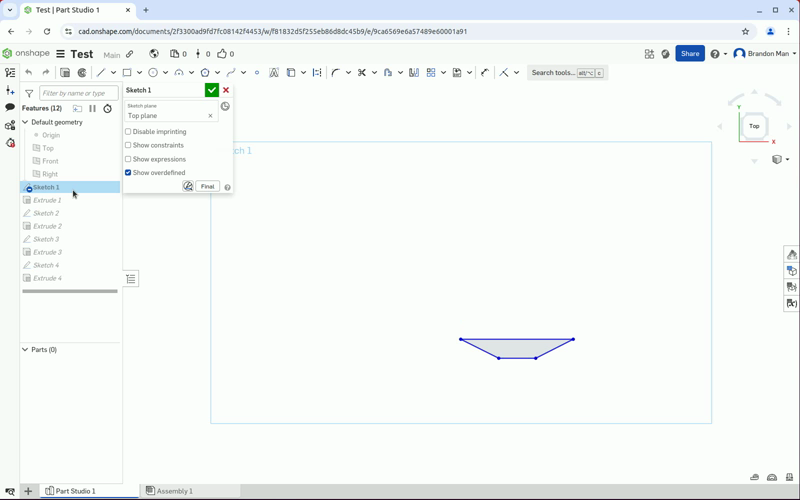
mouse_move(229, 92)
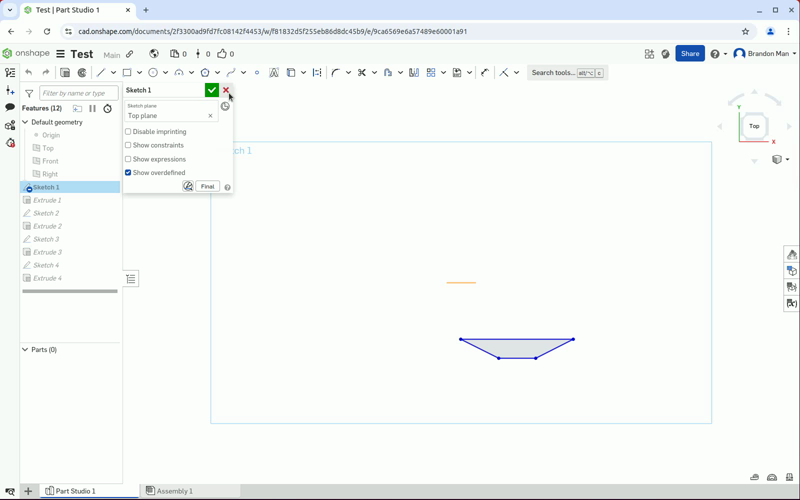
click(229, 92)
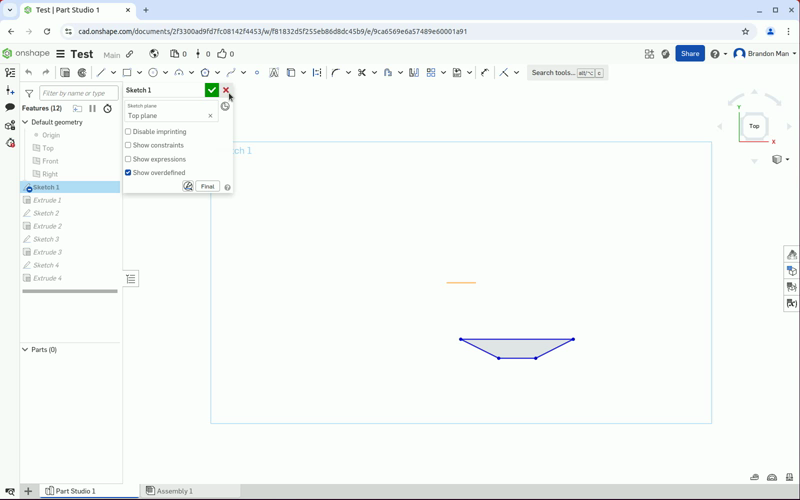
key(shift+s)
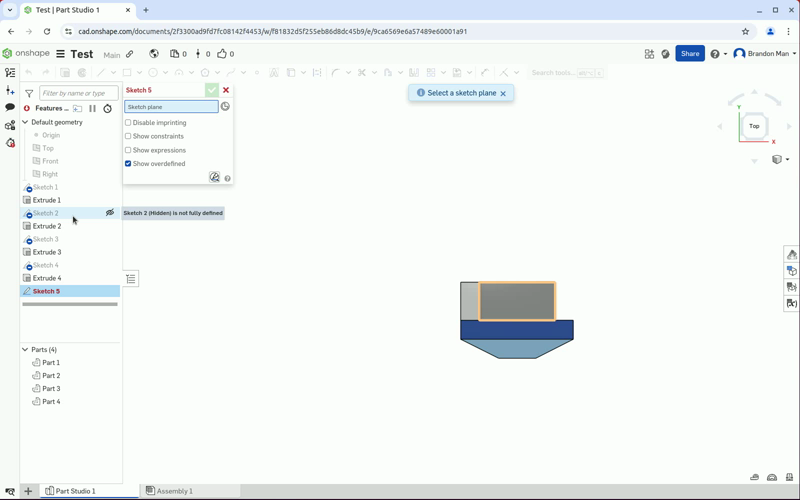
scroll(3)
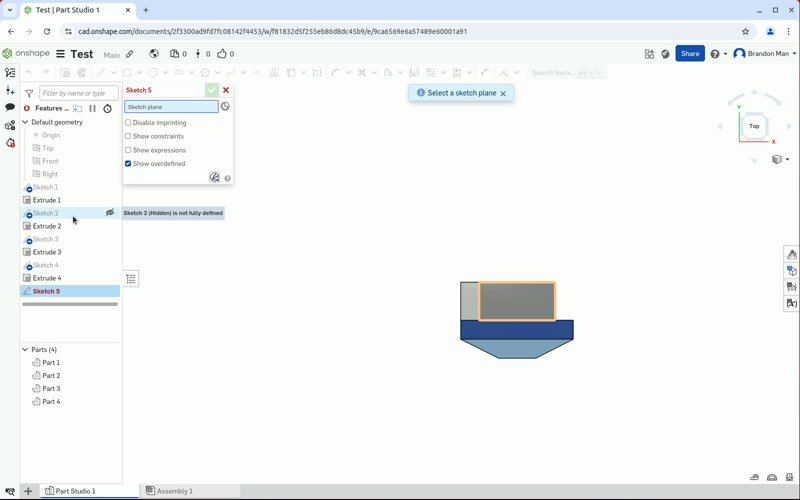
mouse_move(73, 150)
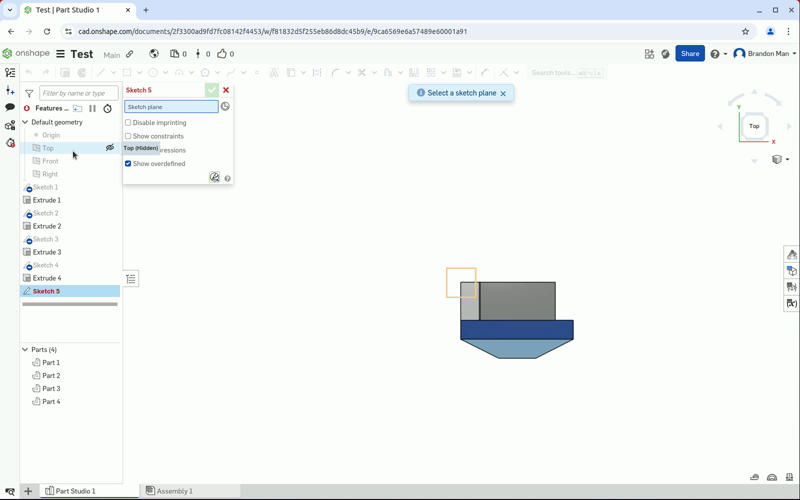
click(73, 150)
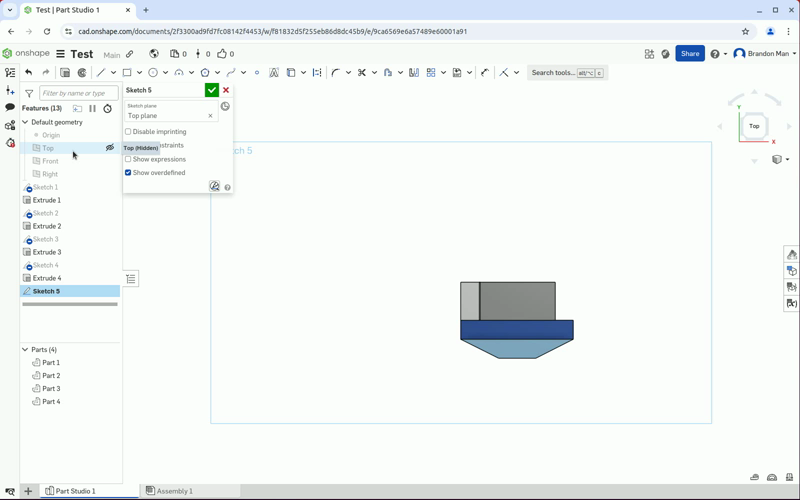
mouse_move(73, 352)
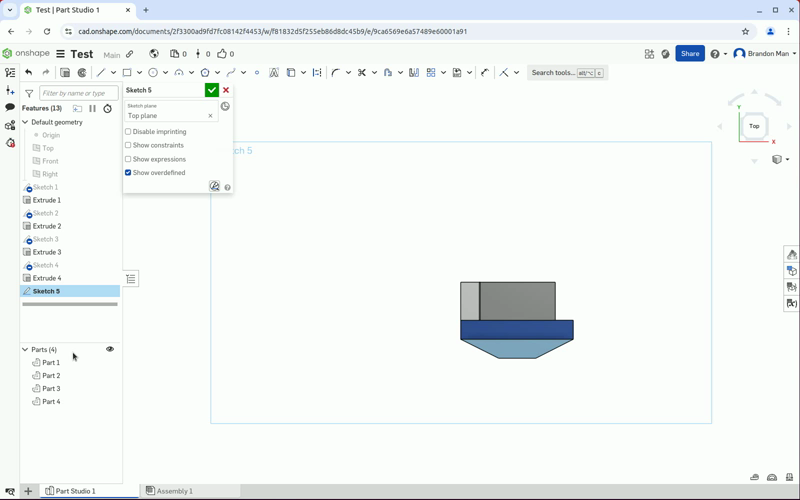
key(y)
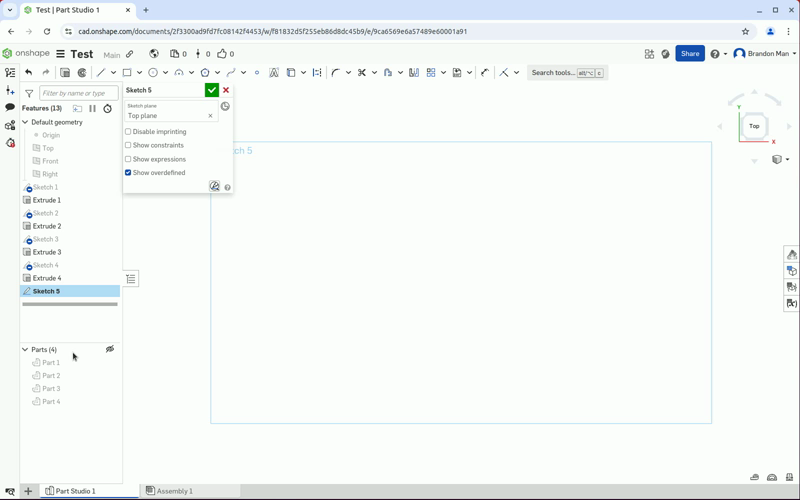
key(l)
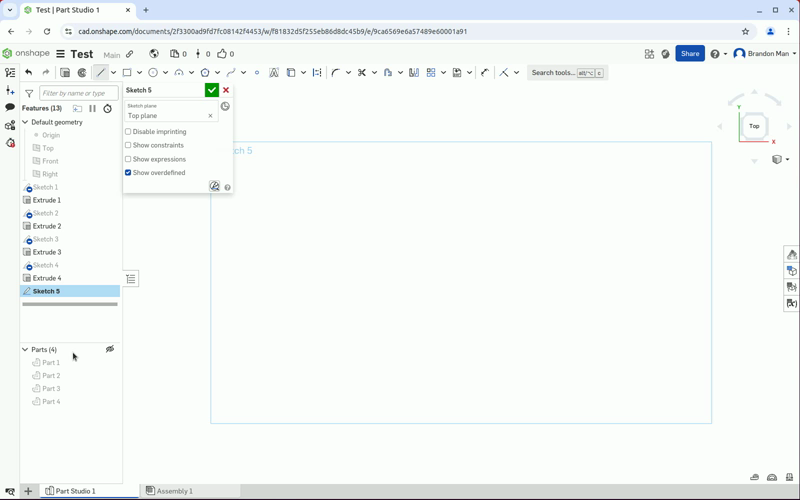
key_down(shift)
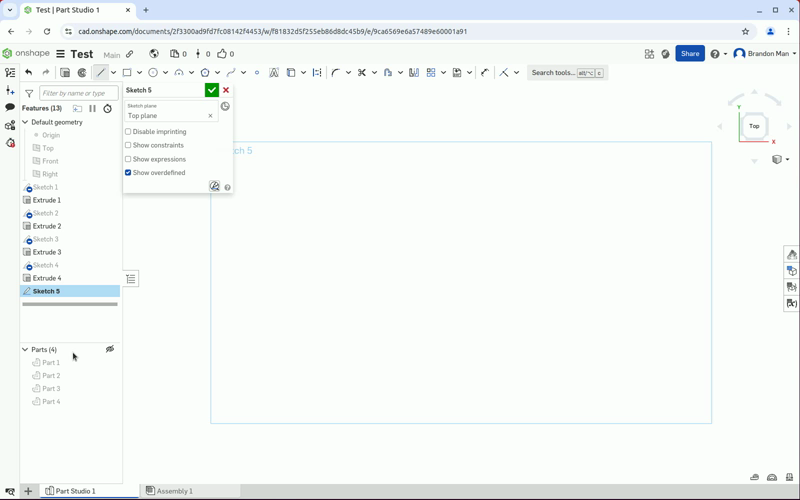
mouse_move(554, 320)
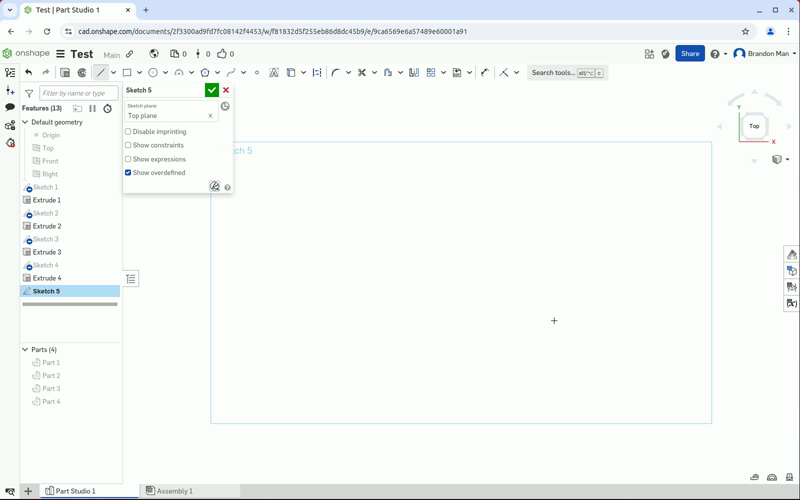
click(554, 320)
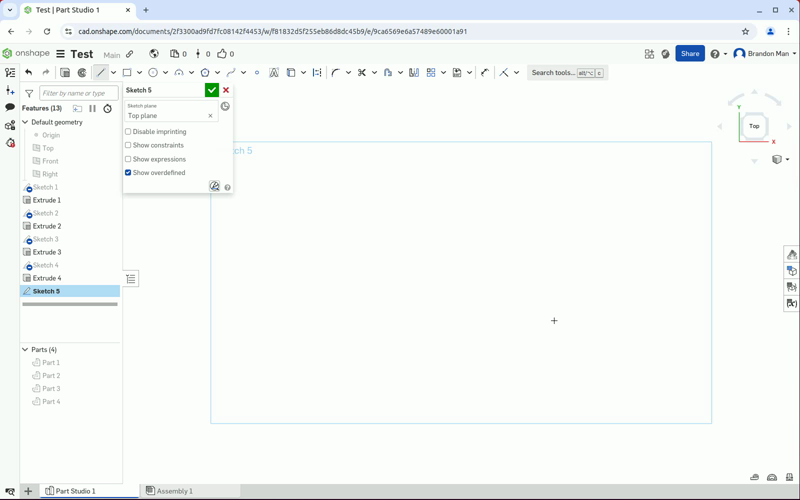
key_up(shift)
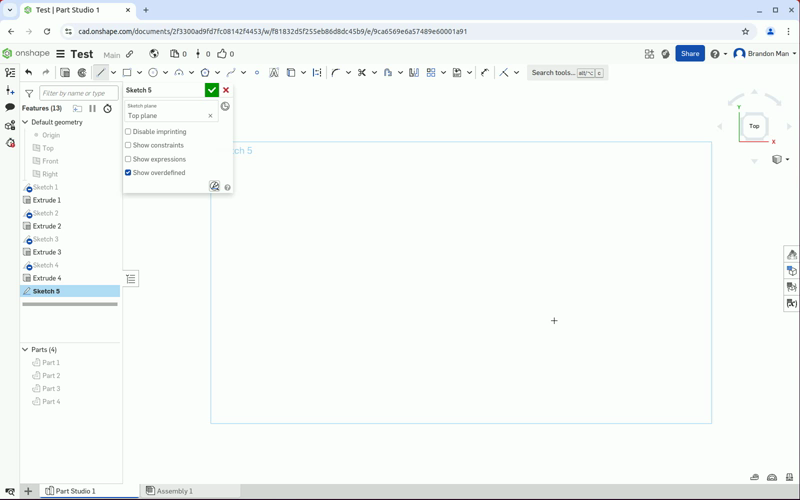
key_down(shift)
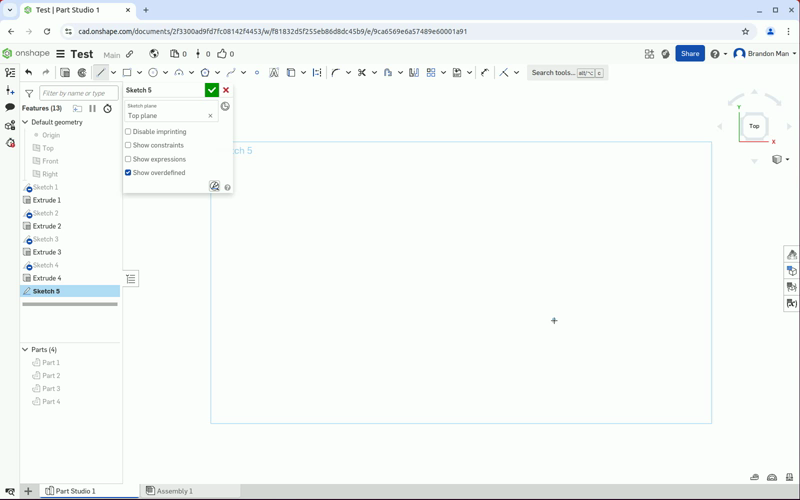
mouse_move(584, 320)
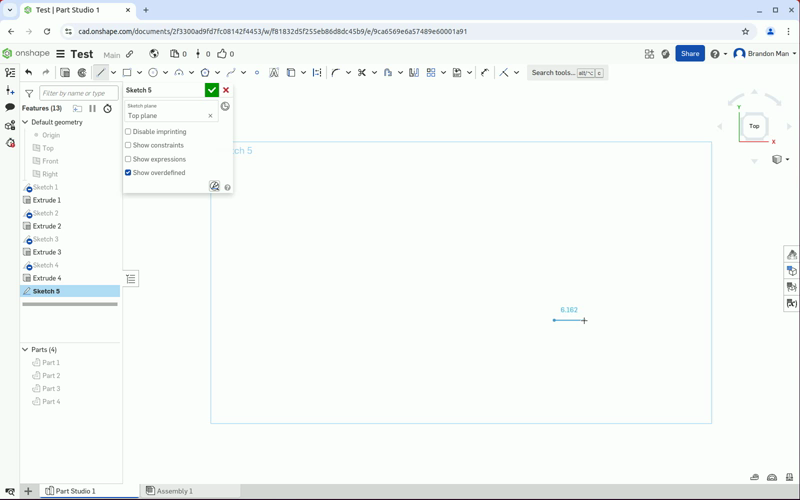
mouse_move(573, 320)
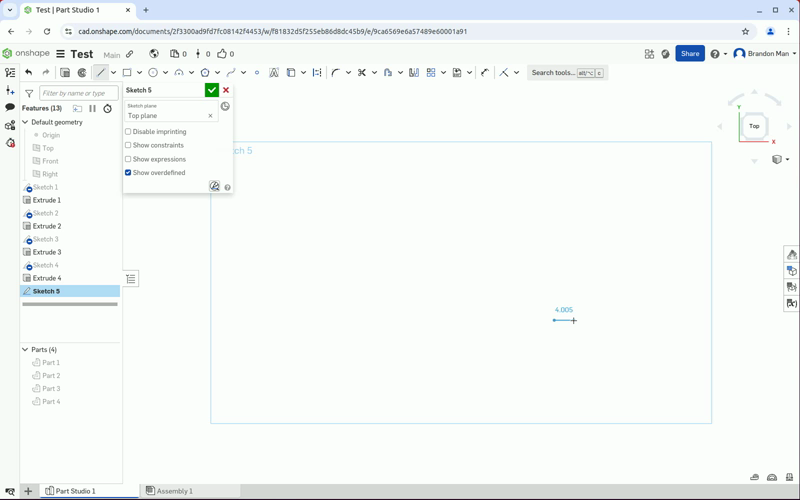
click(573, 320)
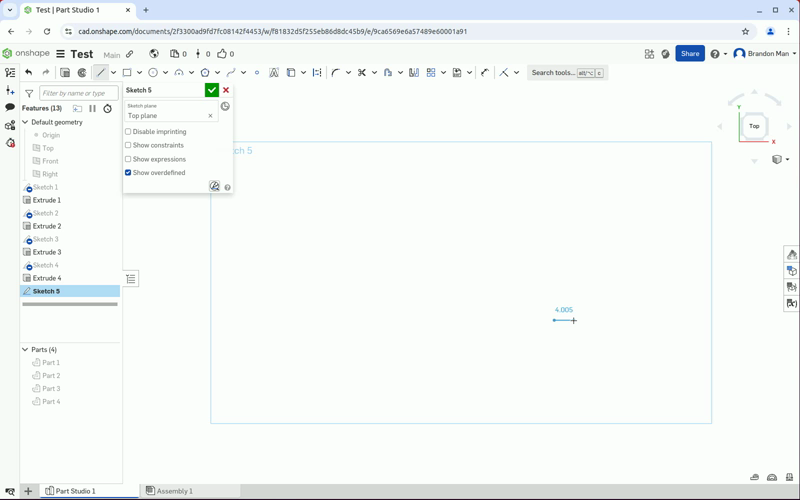
key_up(shift)
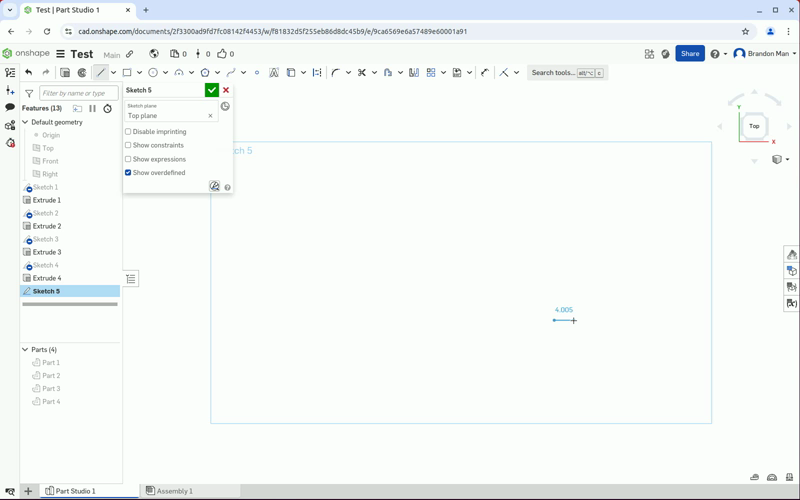
key_down(shift)
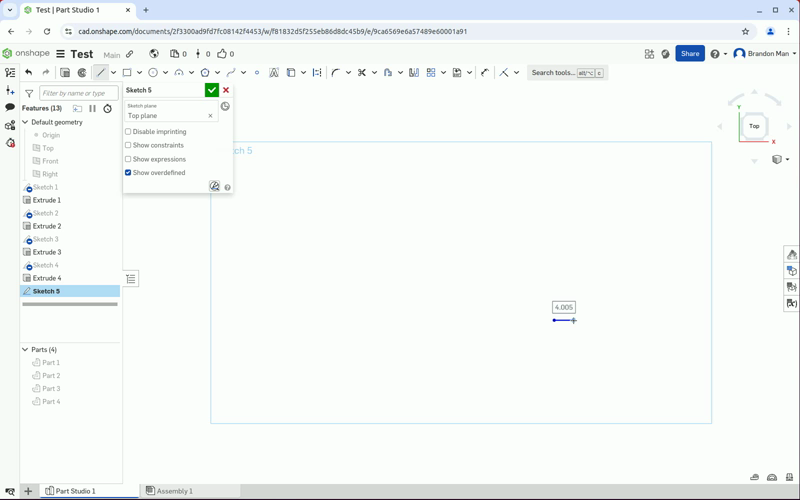
mouse_move(589, 320)
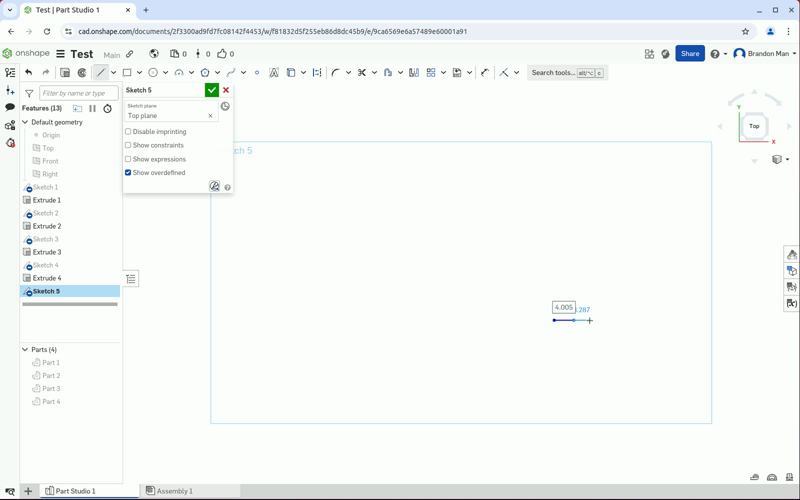
mouse_move(573, 282)
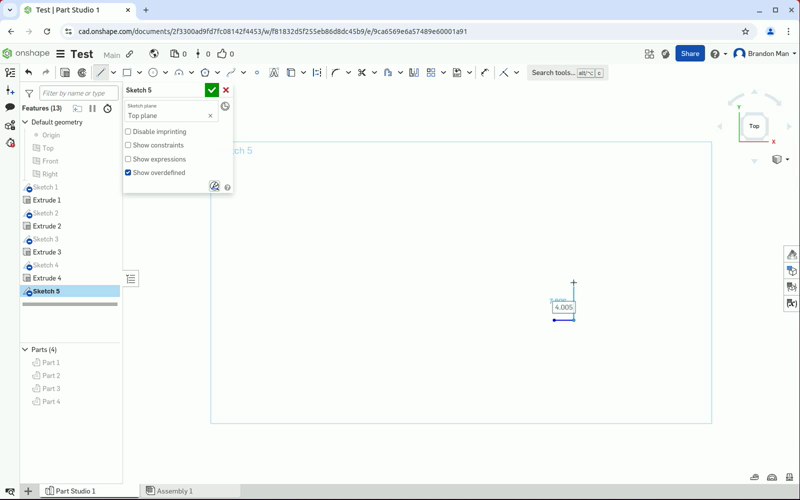
click(573, 282)
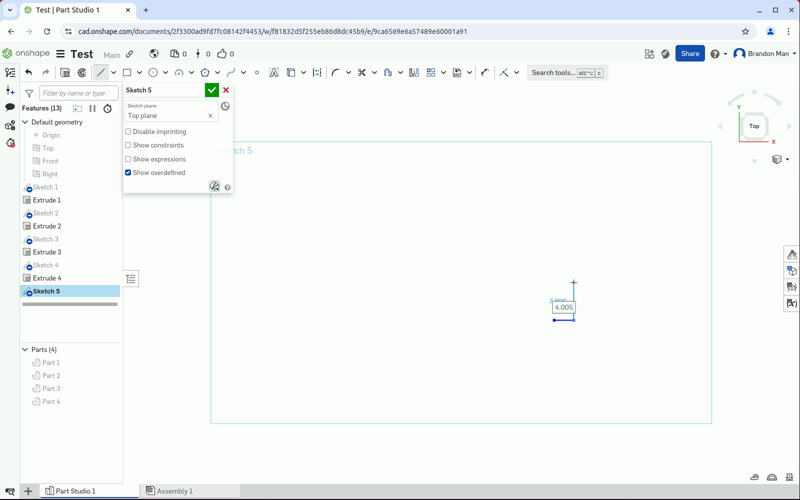
key_up(shift)
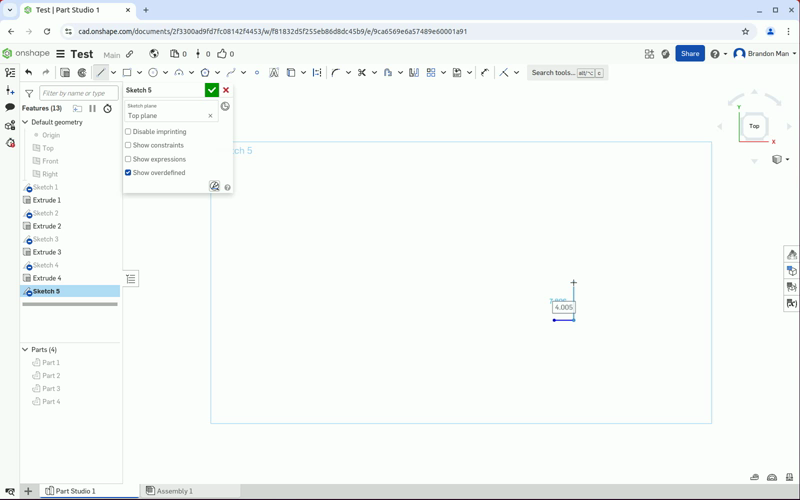
key_down(shift)
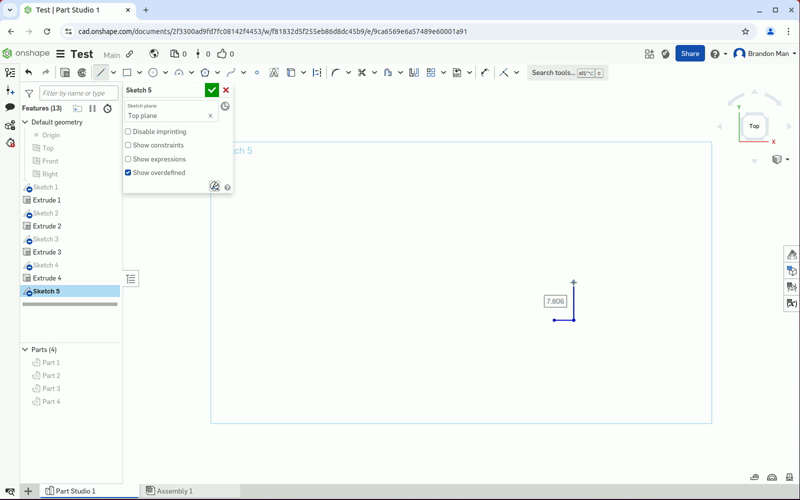
mouse_move(589, 282)
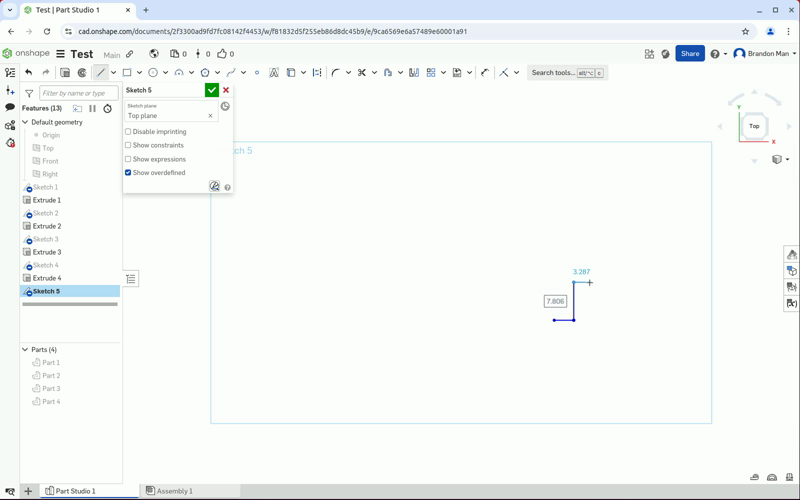
mouse_move(554, 282)
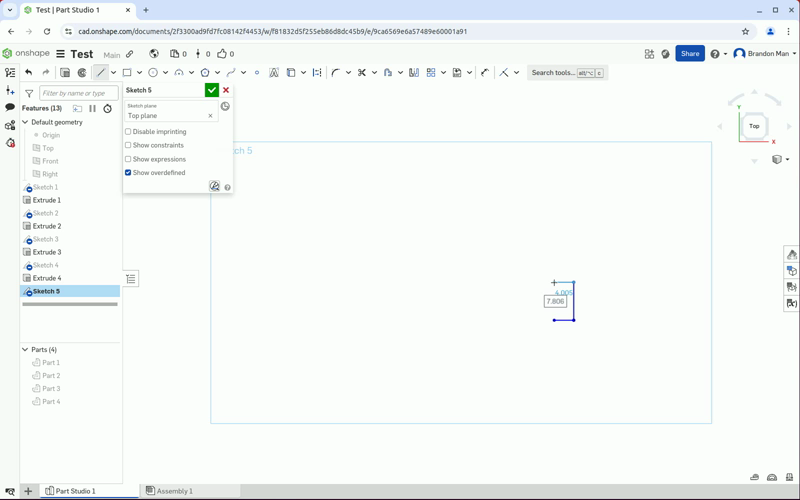
click(554, 282)
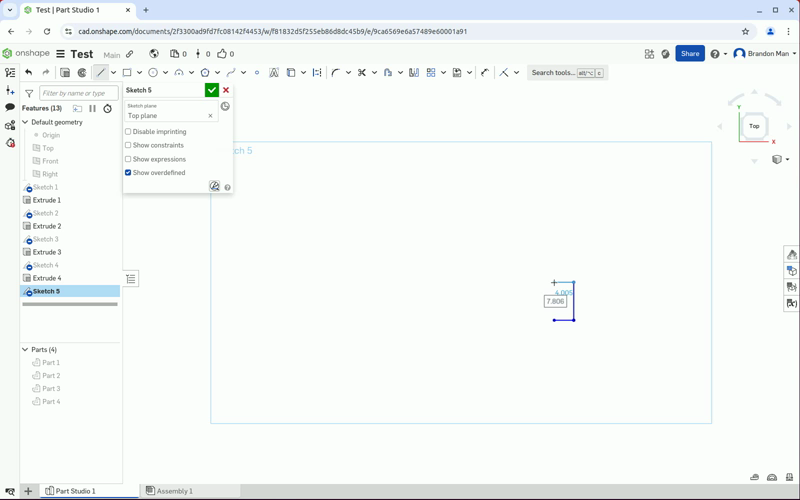
key_up(shift)
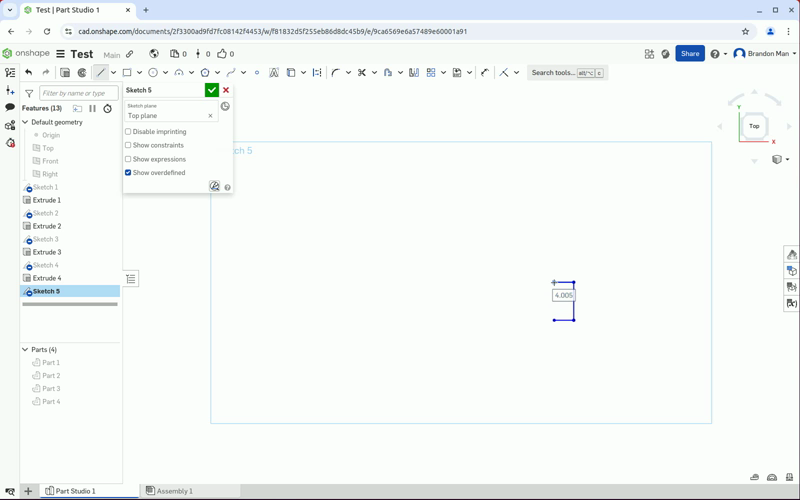
mouse_move(584, 282)
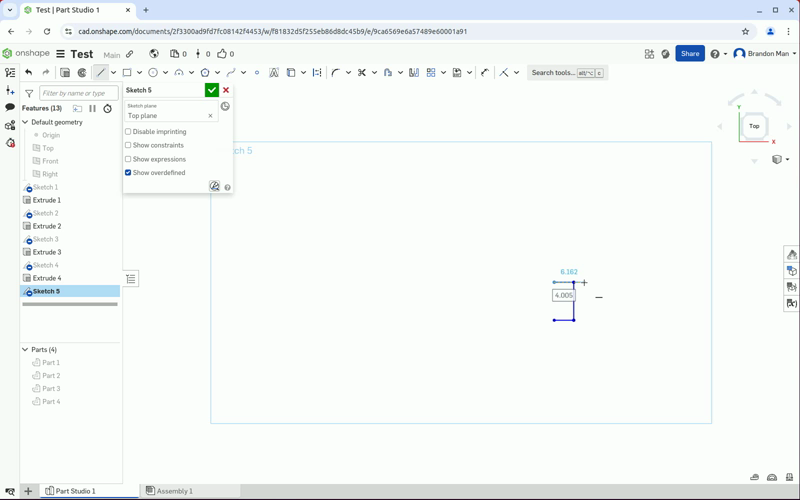
key_down(shift)
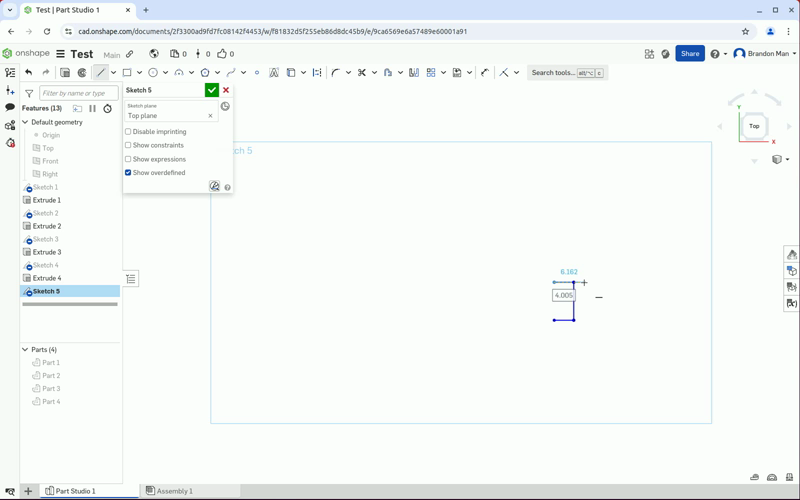
mouse_move(554, 320)
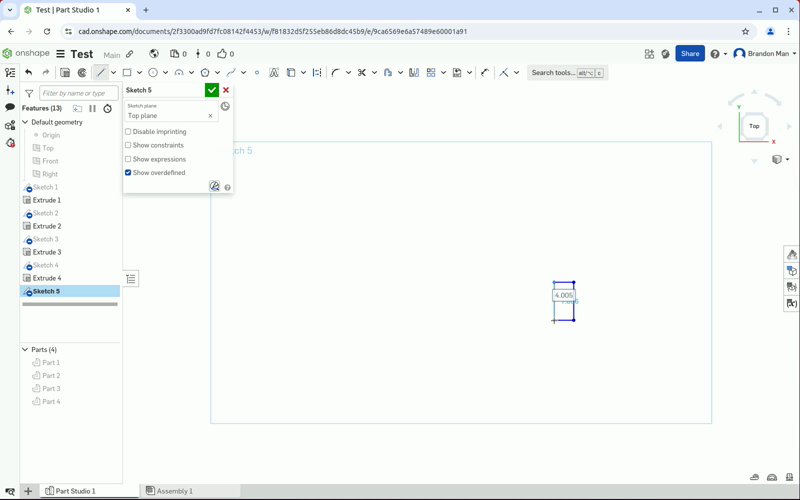
key_up(shift)
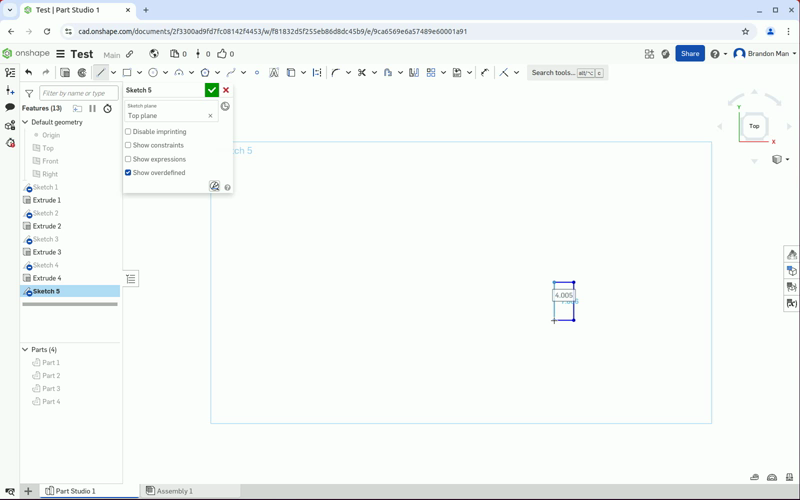
click(554, 320)
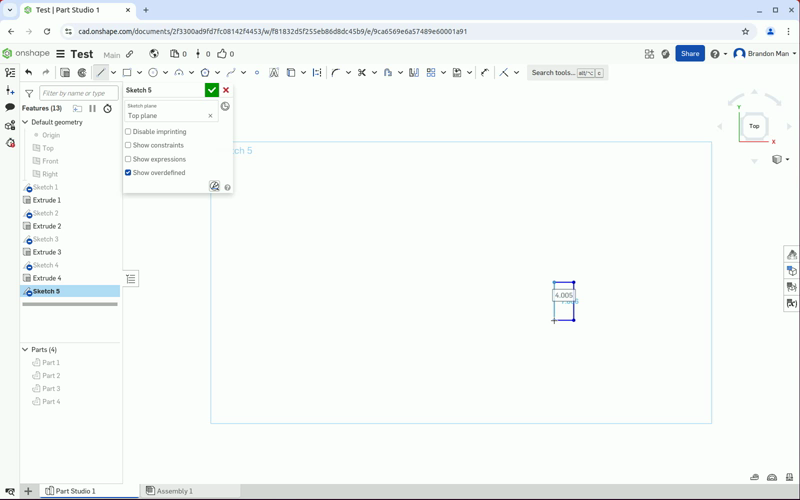
key(esc)
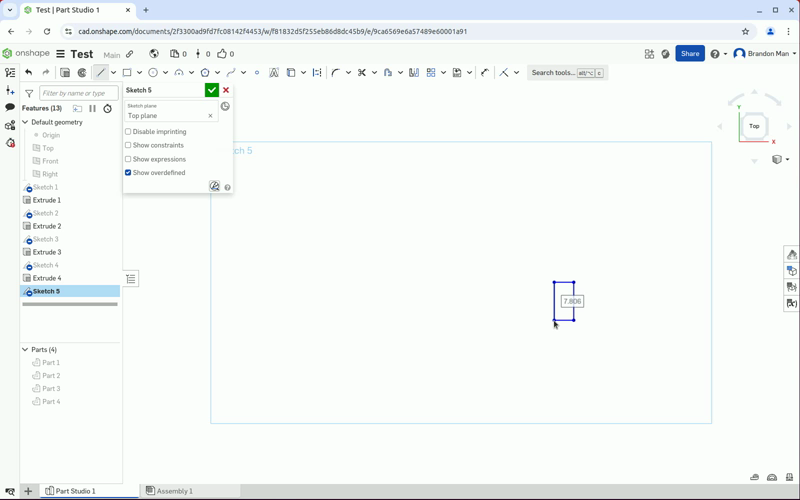
mouse_move(559, 305)
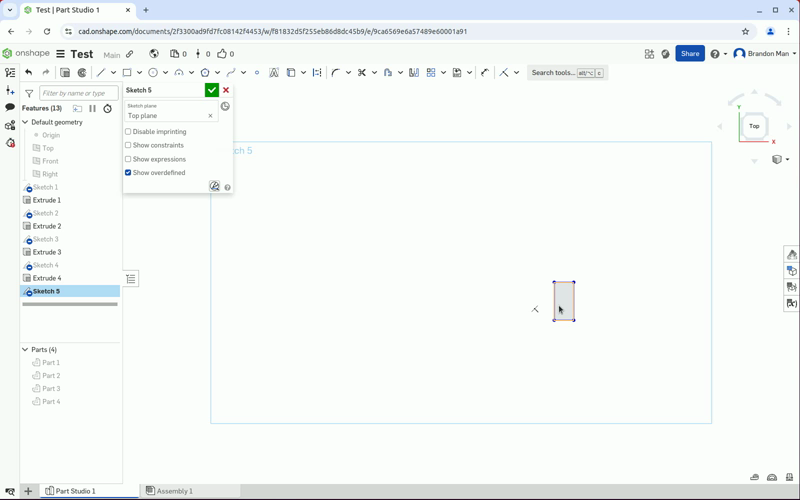
scroll(6)
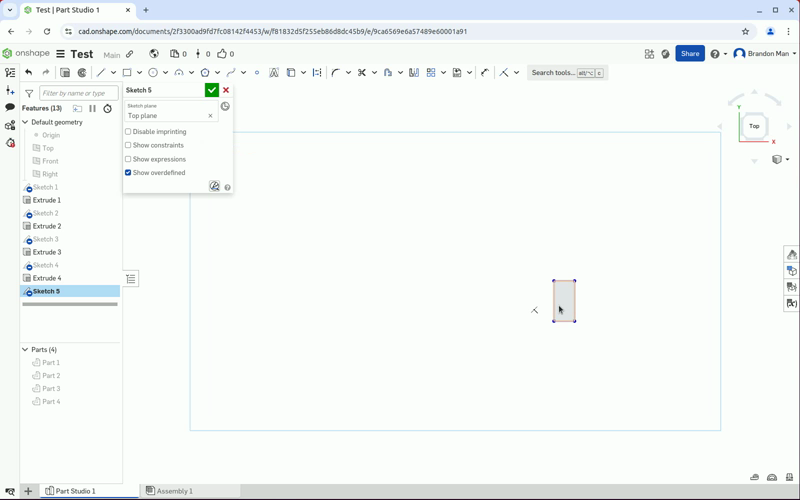
scroll(6)
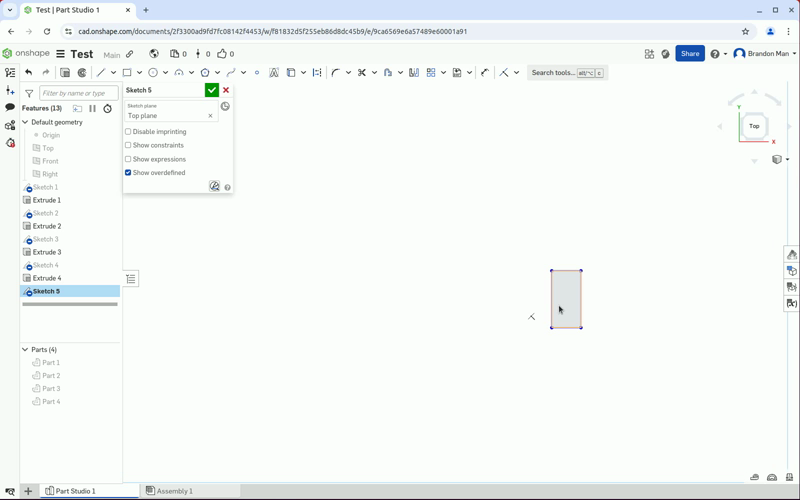
scroll(6)
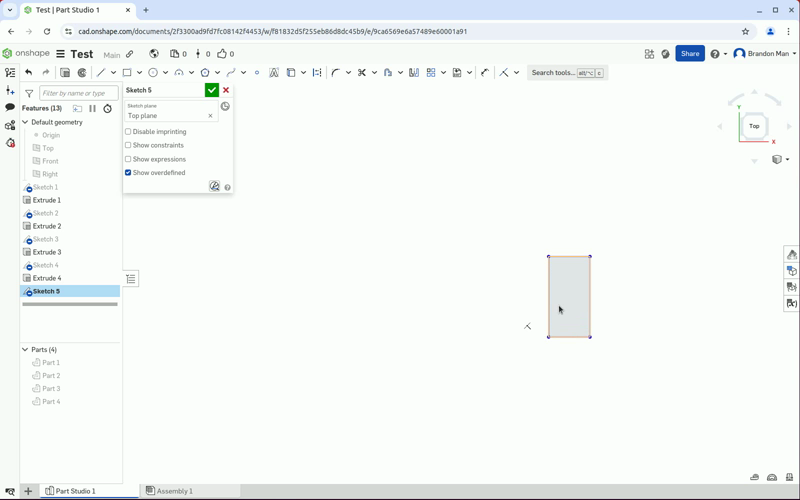
scroll(6)
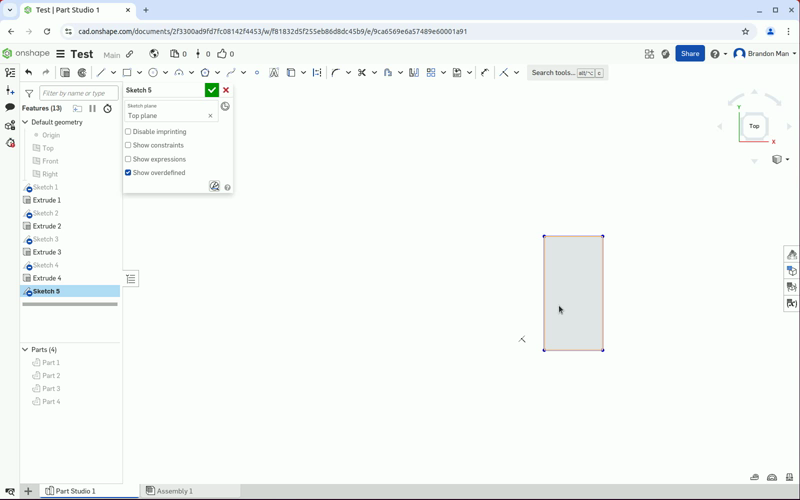
scroll(6)
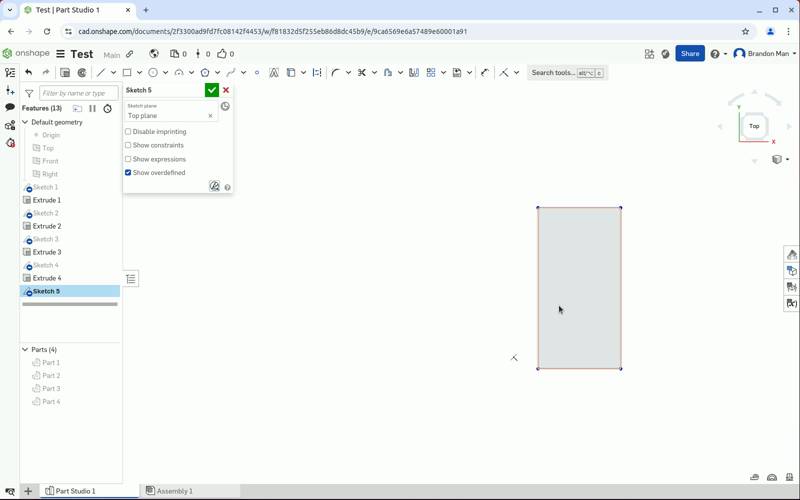
scroll(6)
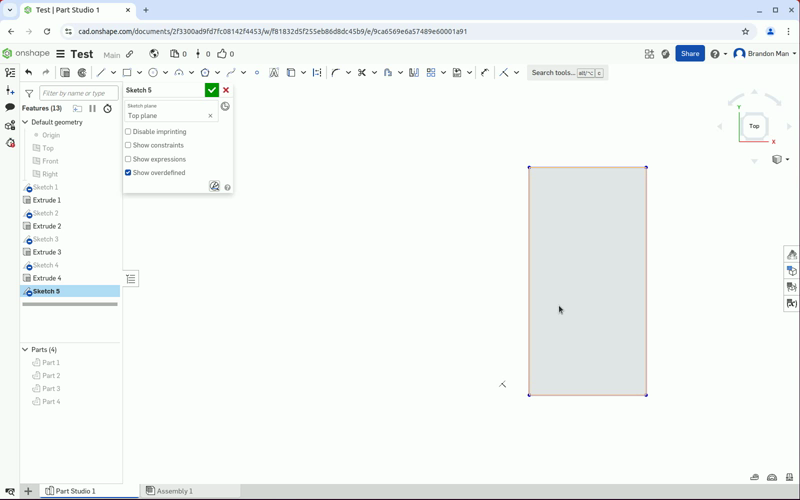
scroll(6)
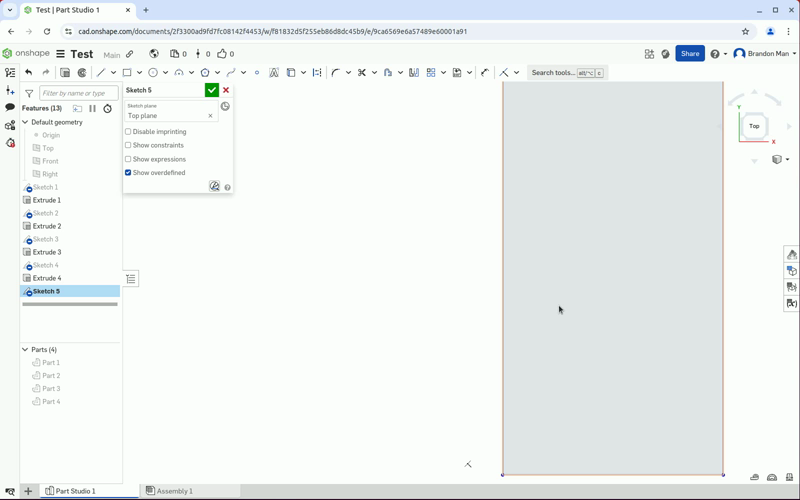
click(559, 305)
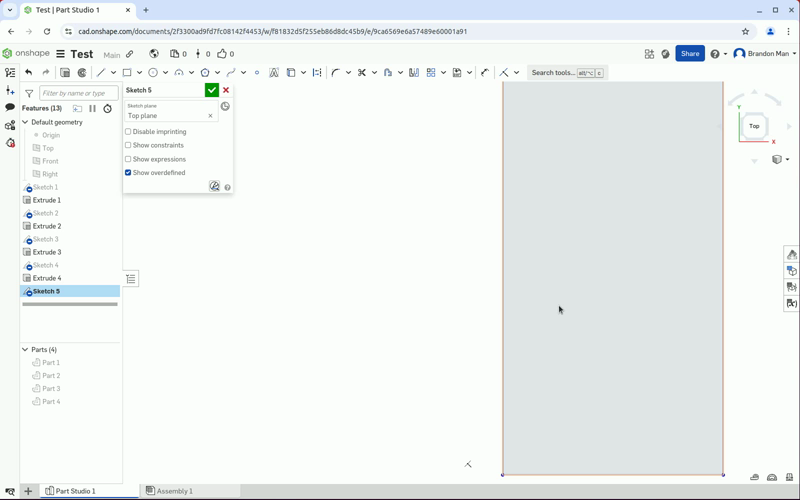
scroll(-6)
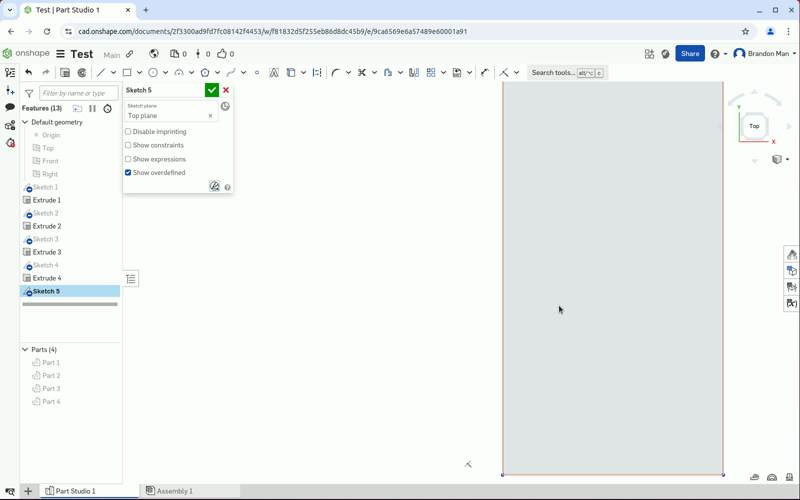
scroll(-6)
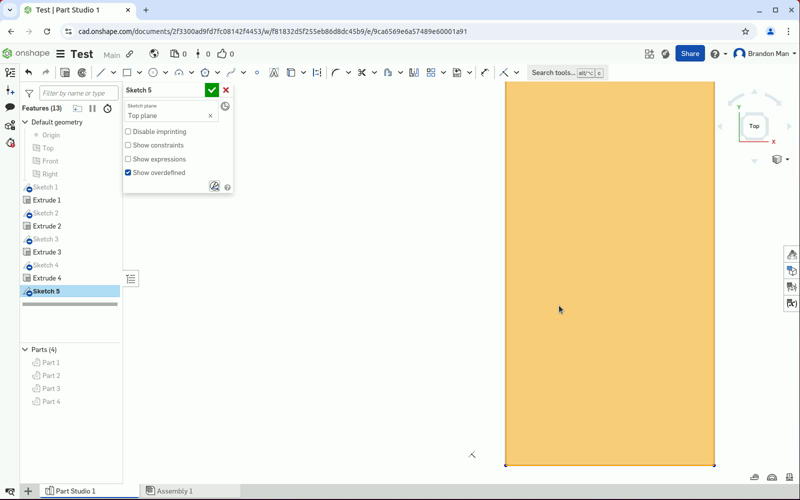
scroll(-6)
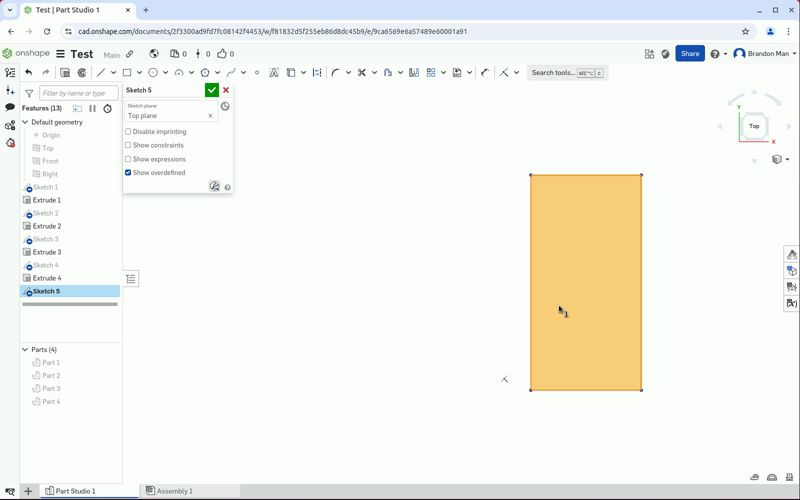
scroll(-6)
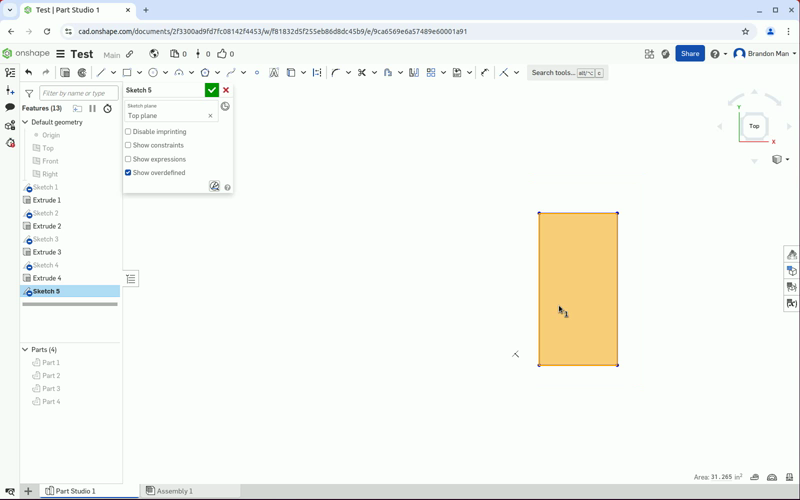
scroll(-6)
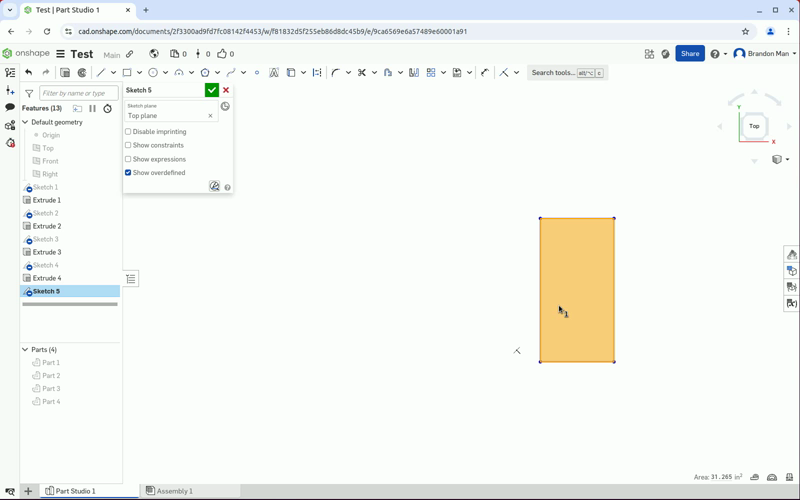
scroll(-6)
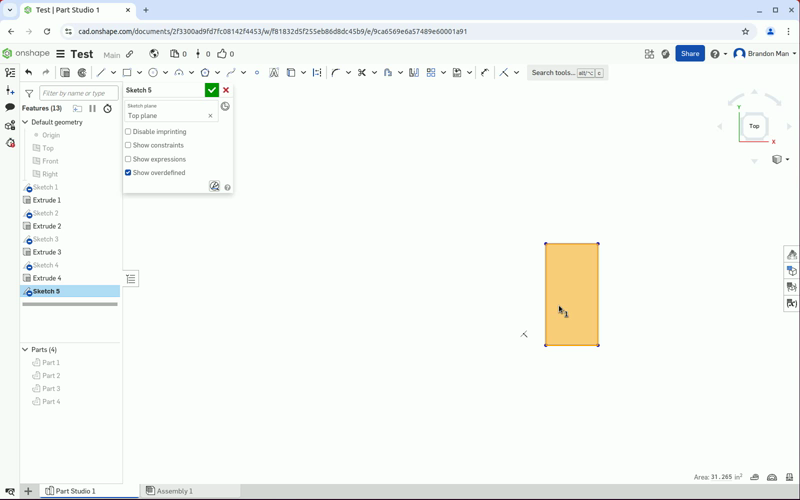
scroll(-6)
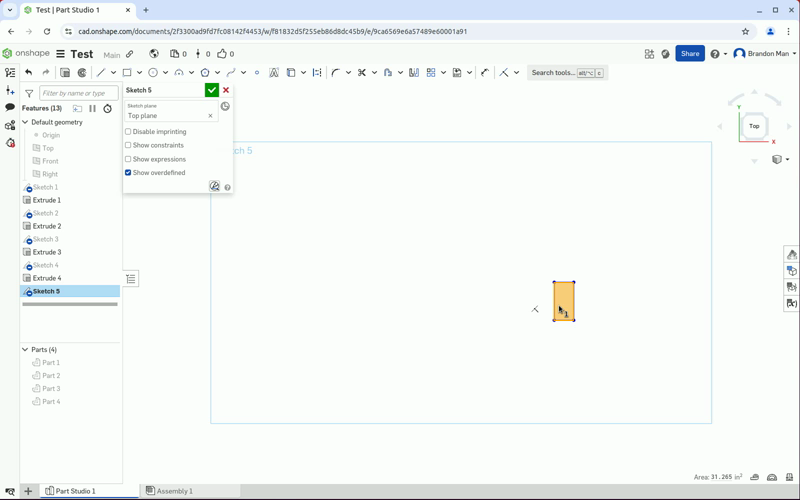
mouse_move(73, 352)
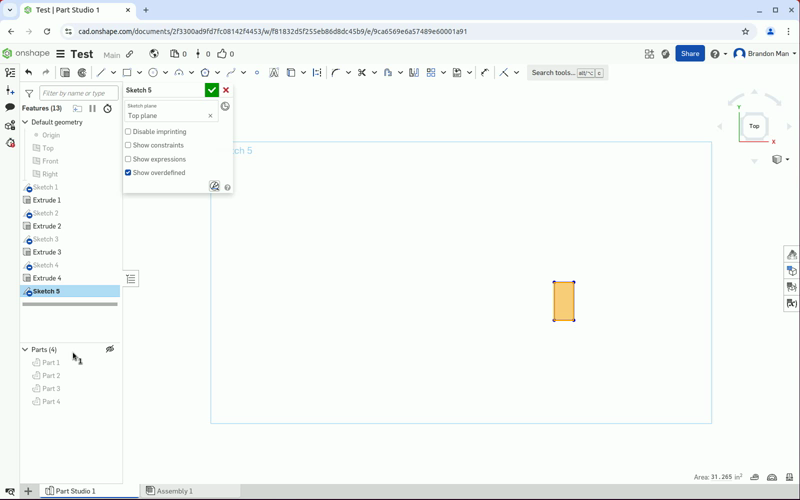
key(shift+y)
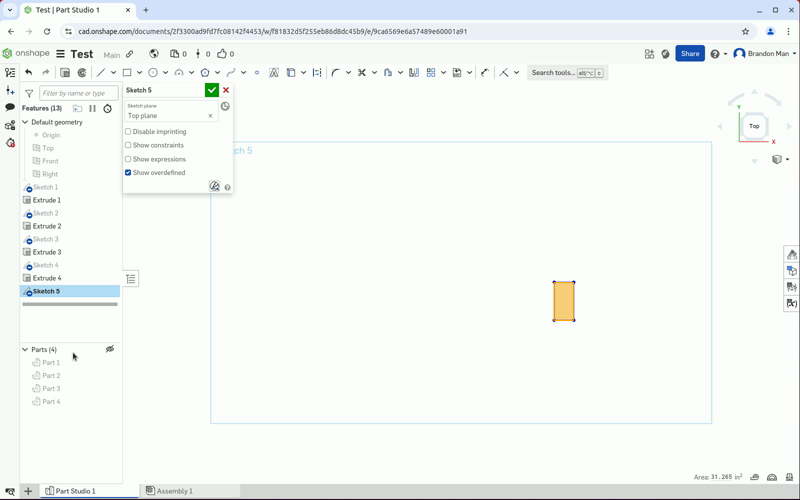
key(shift+e)
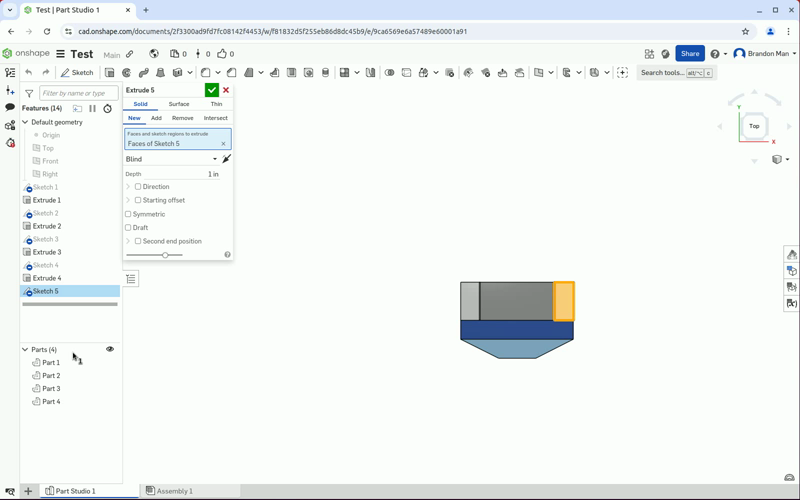
mouse_move(143, 106)
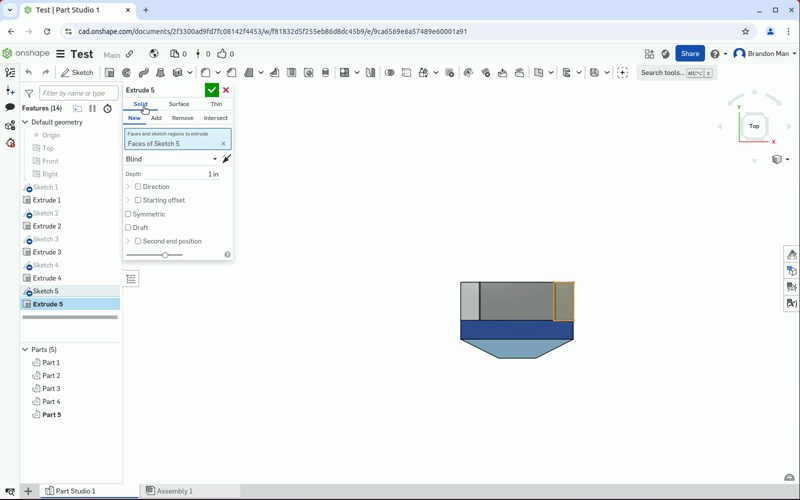
click(143, 106)
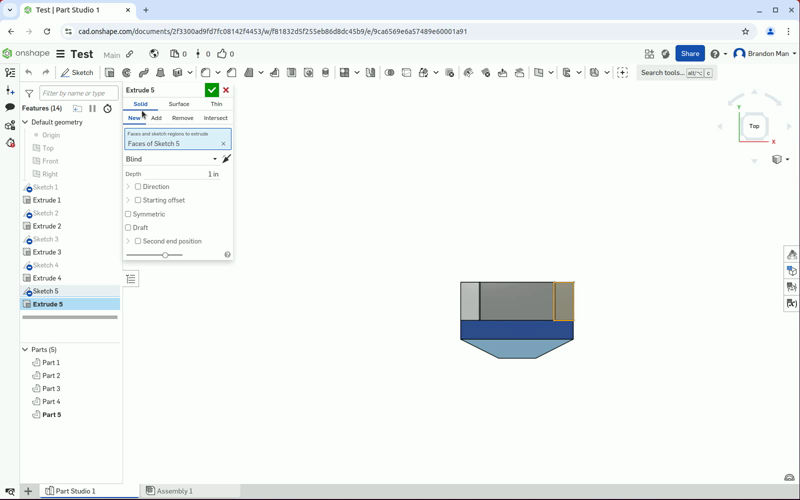
mouse_move(137, 120)
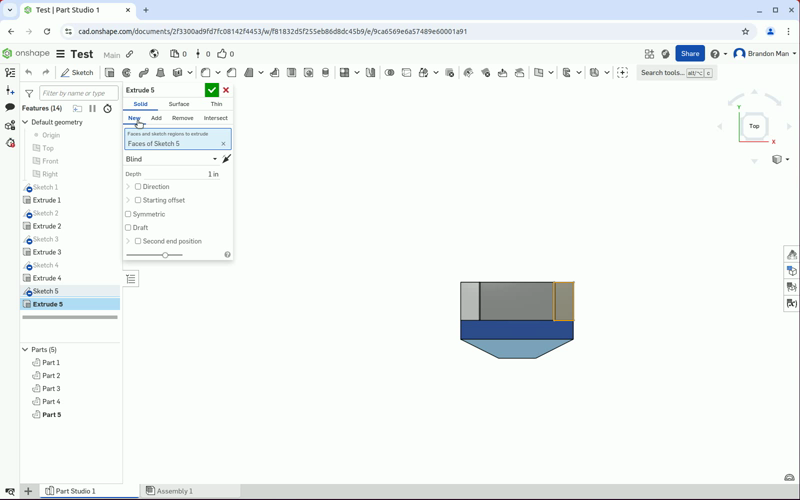
click(137, 120)
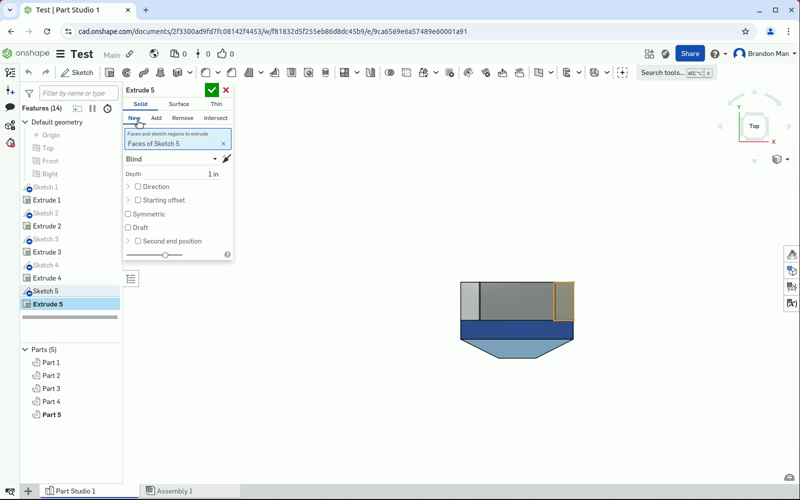
key(tab, 4)
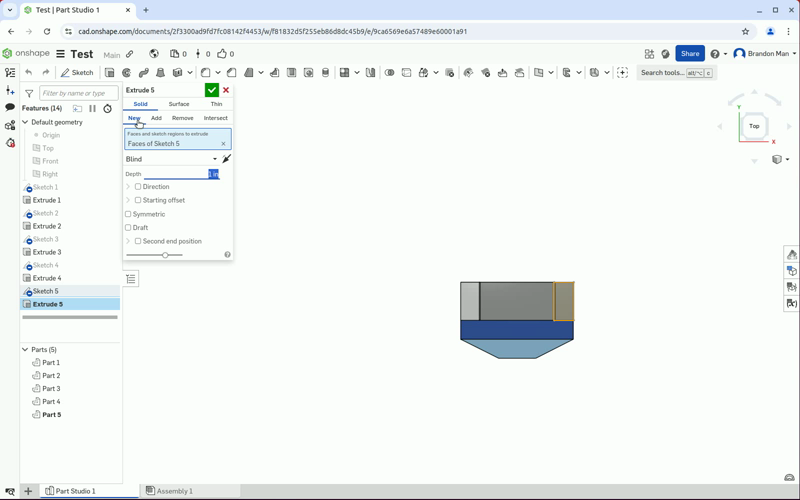
text(15.405)
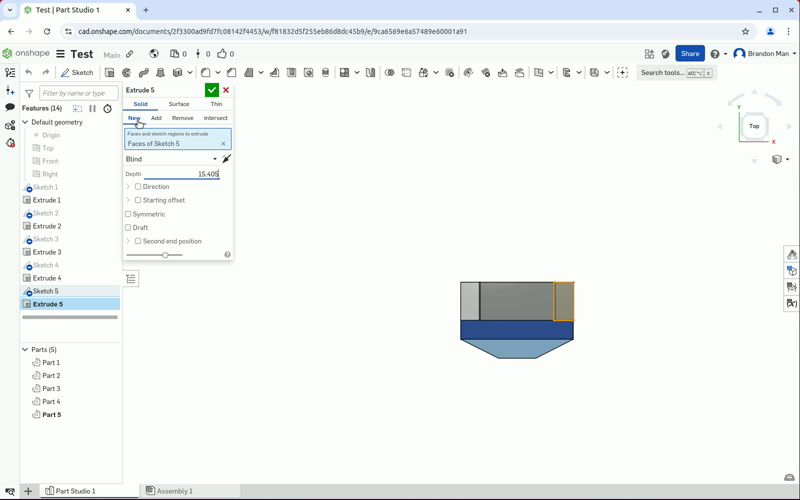
key(enter)
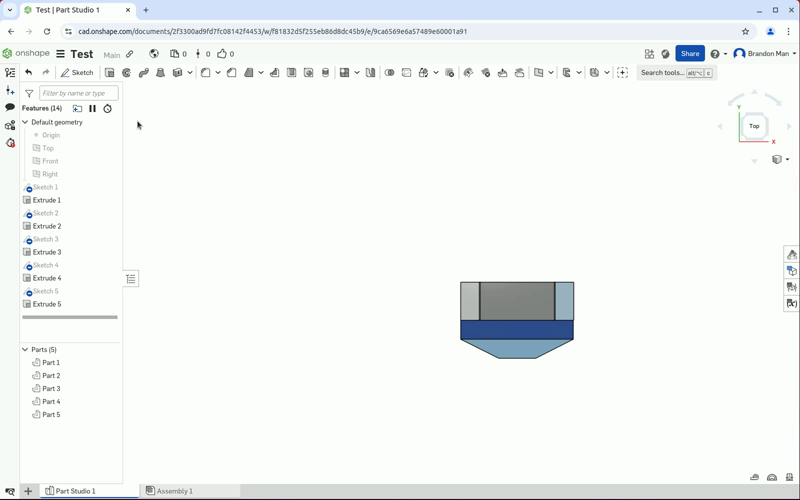
key(shift+h)
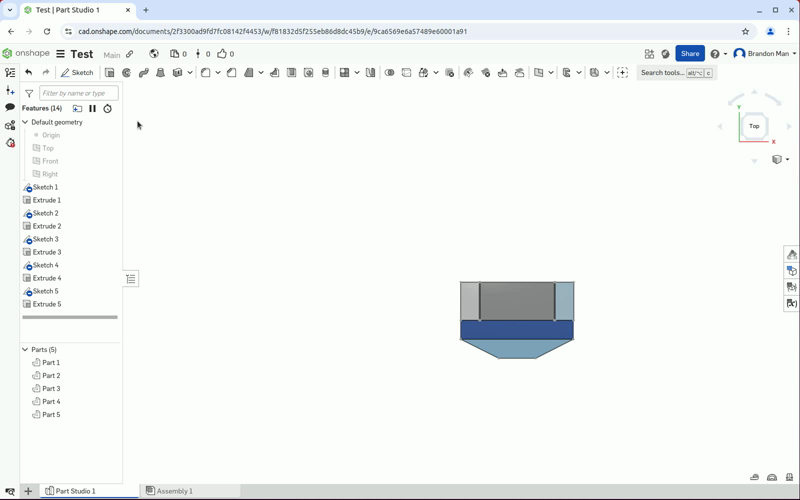
key(shift+h)
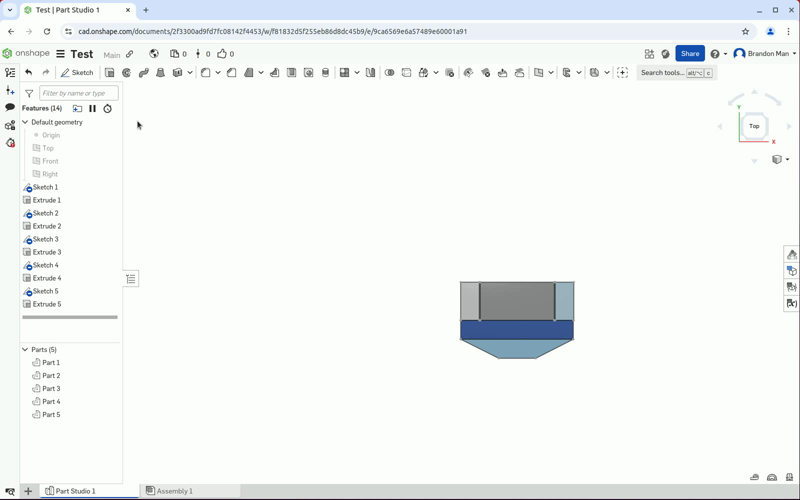
key(shift+7)
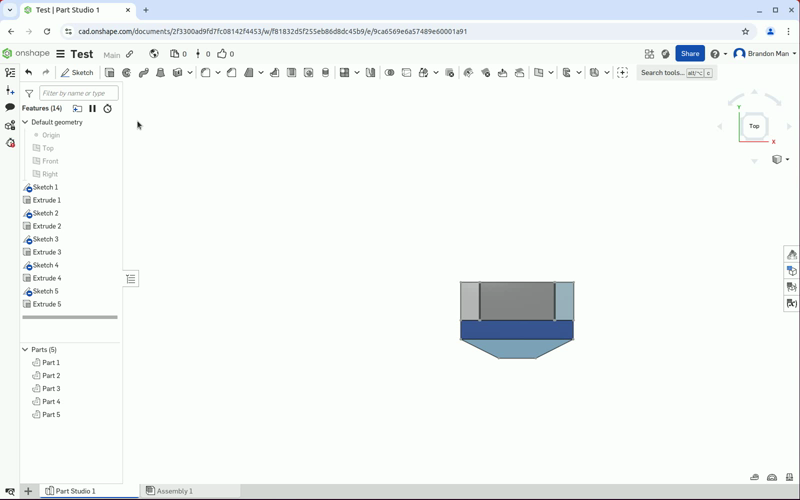
key(up, 3)
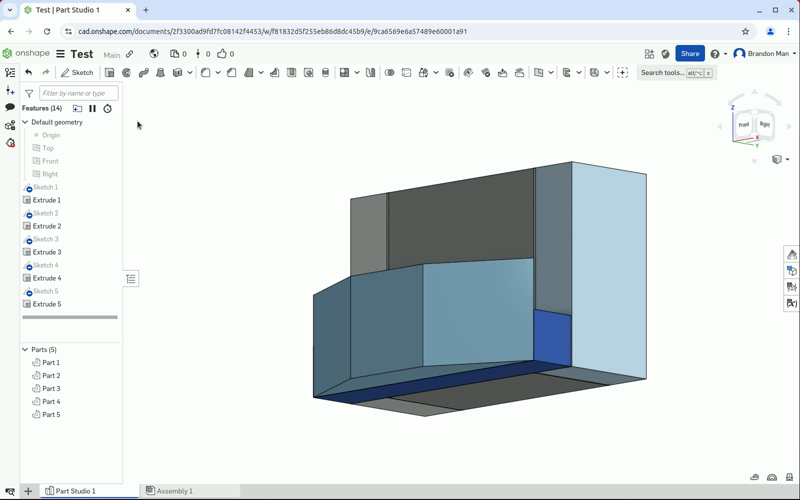
key(left, 3)
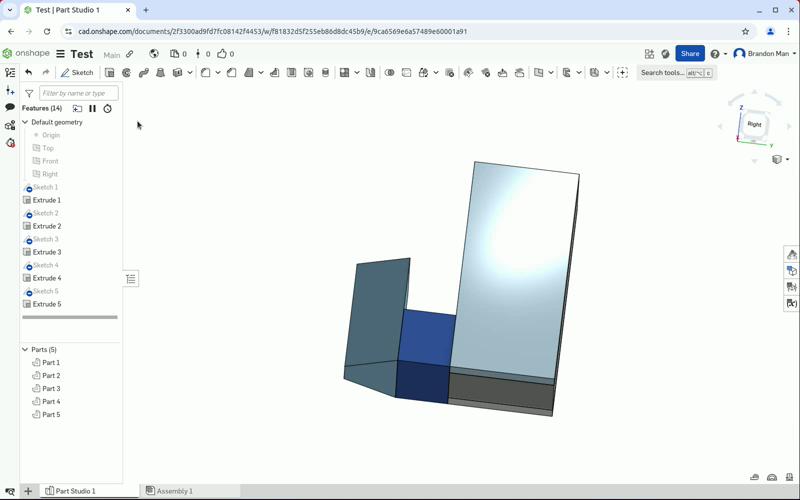
key(right, 3)
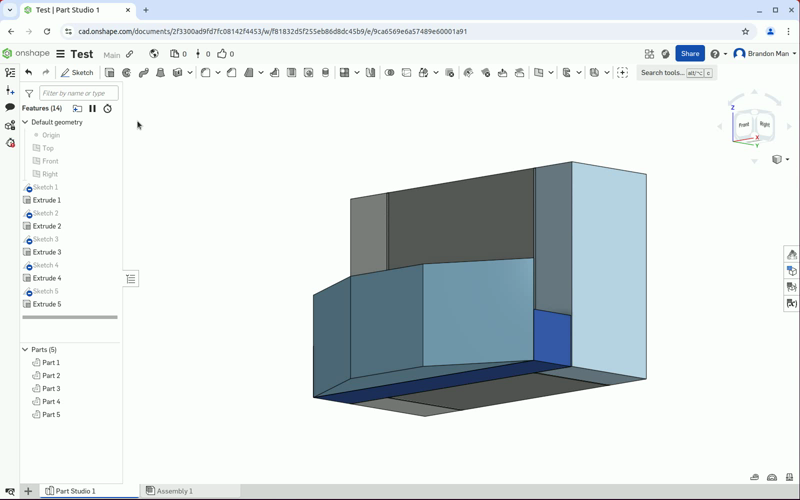
key(down, 3)
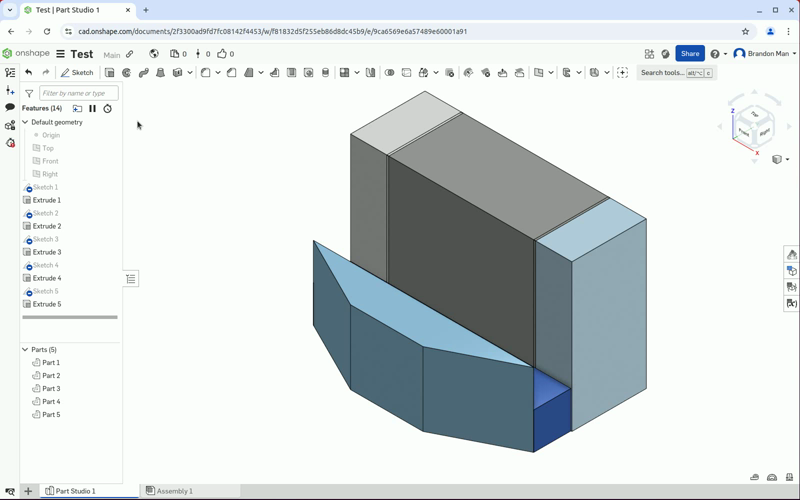
mouse_move(73, 189)
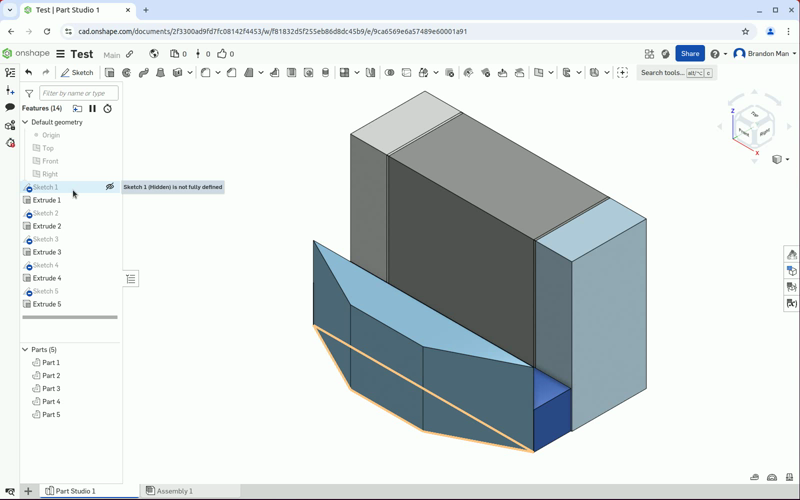
click(73, 189)